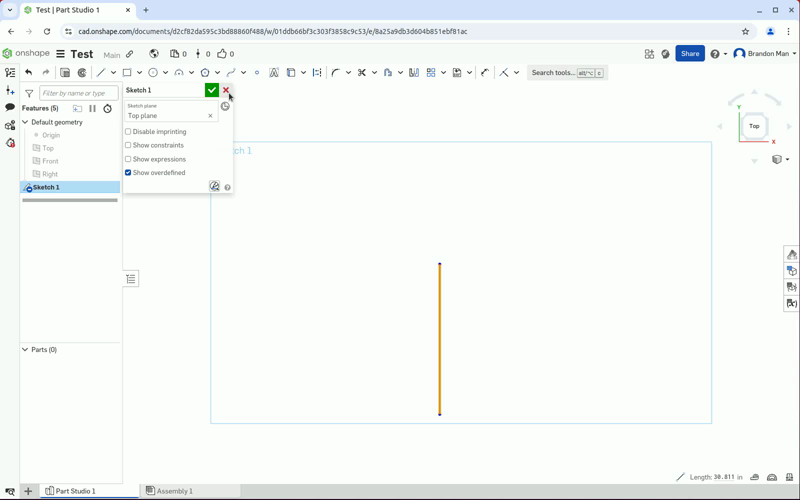
key(shift+h)
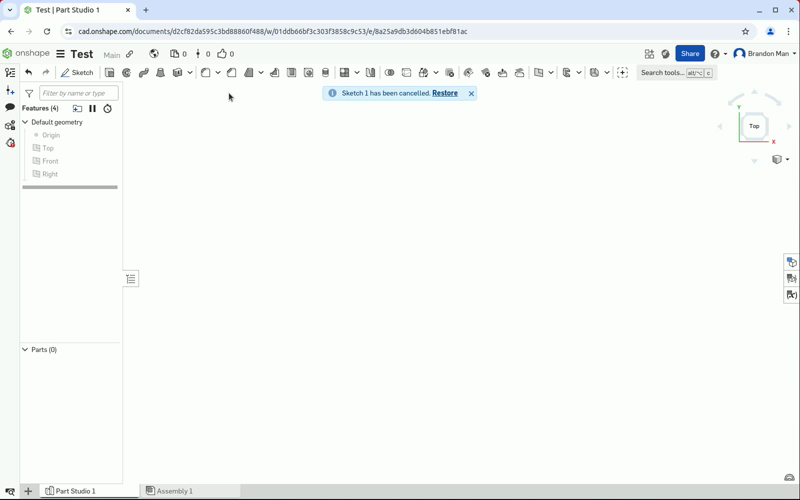
mouse_move(73, 352)
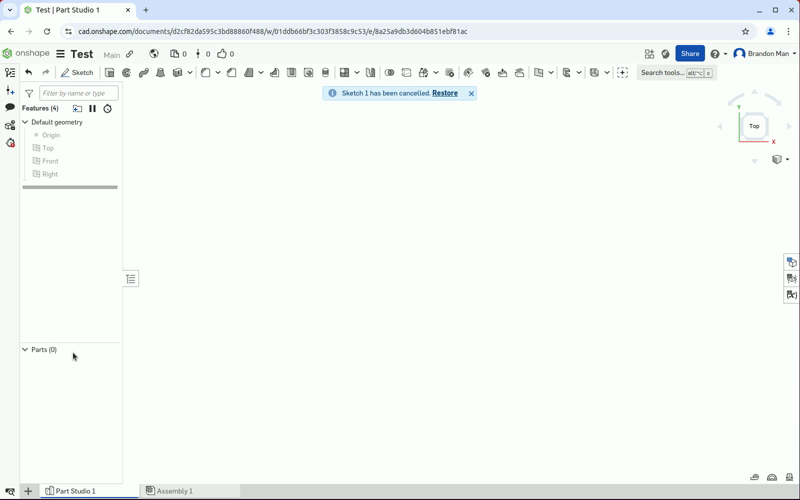
key(y)
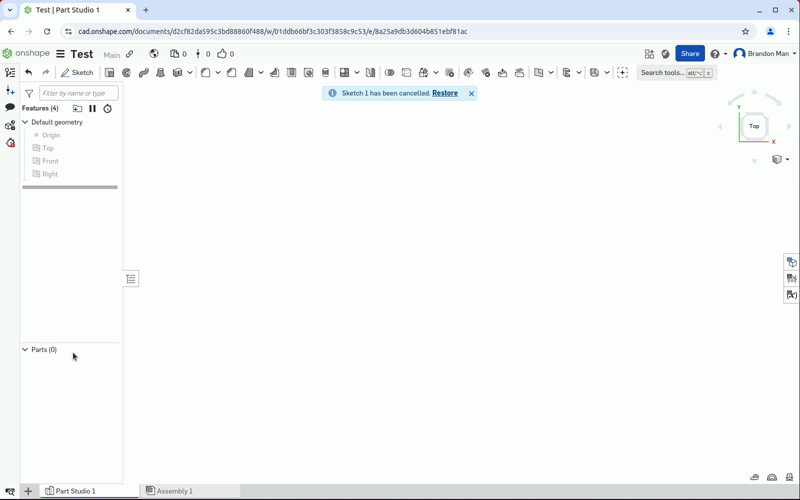
key(shift+p)
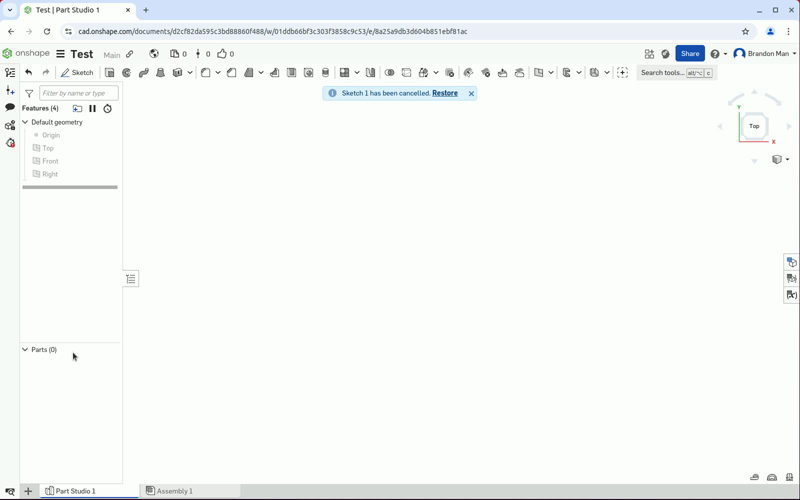
key(space)
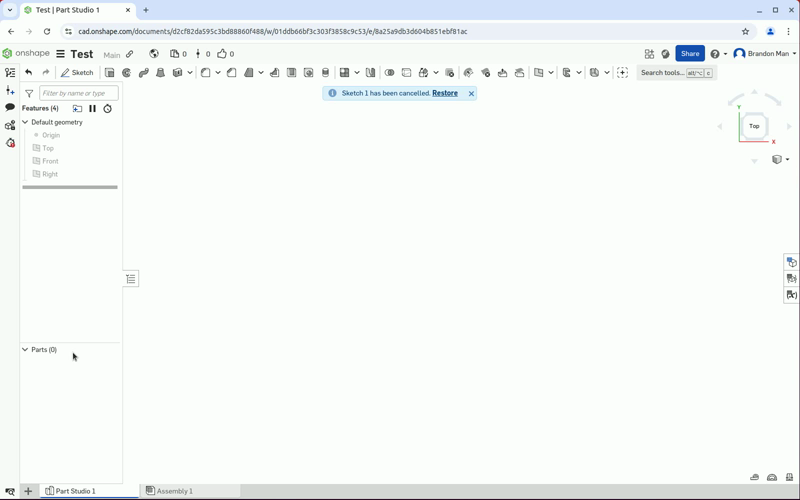
key_down(shift)
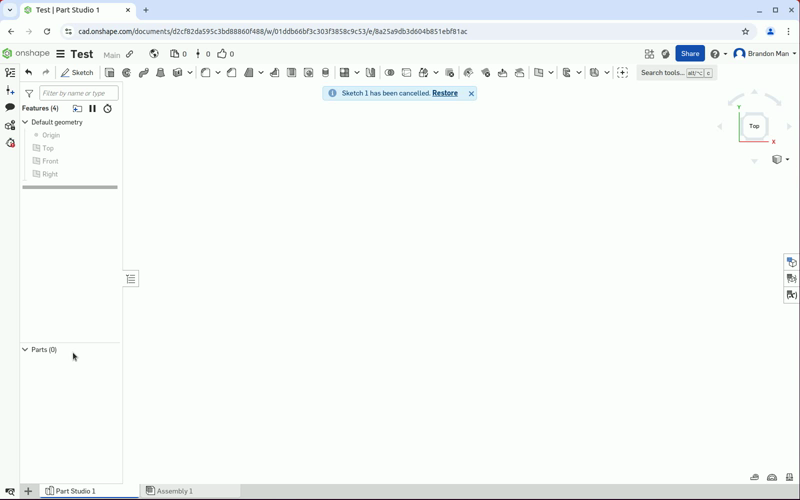
key(up)
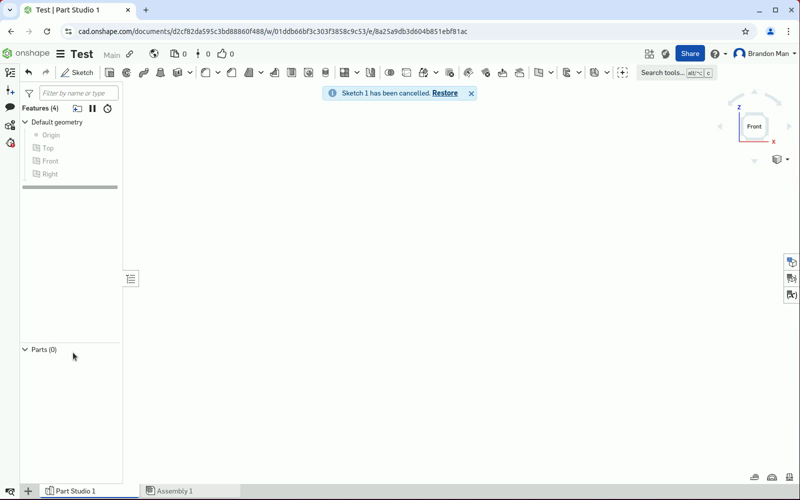
key_up(shift)
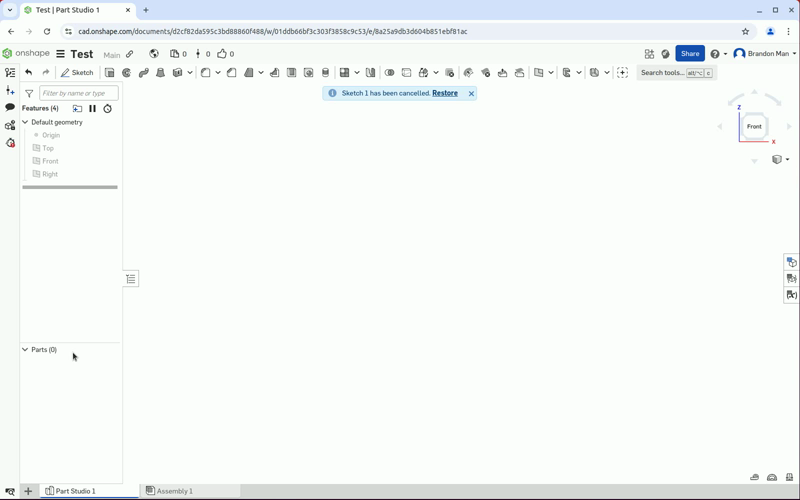
mouse_move(73, 352)
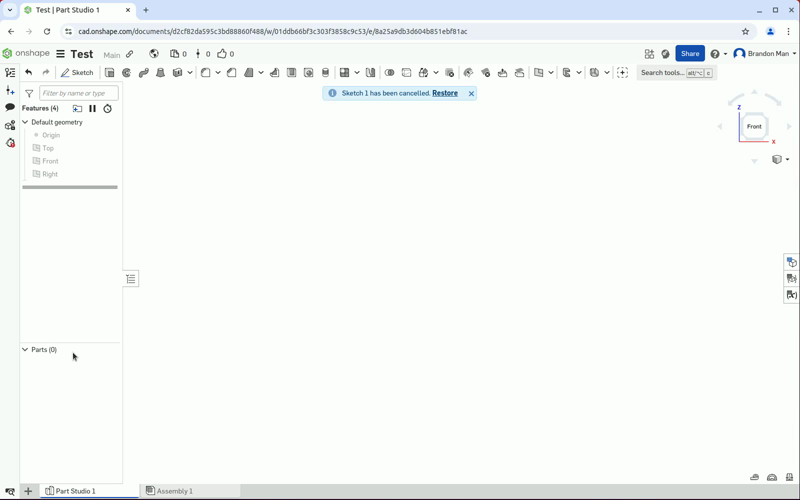
key(shift+y)
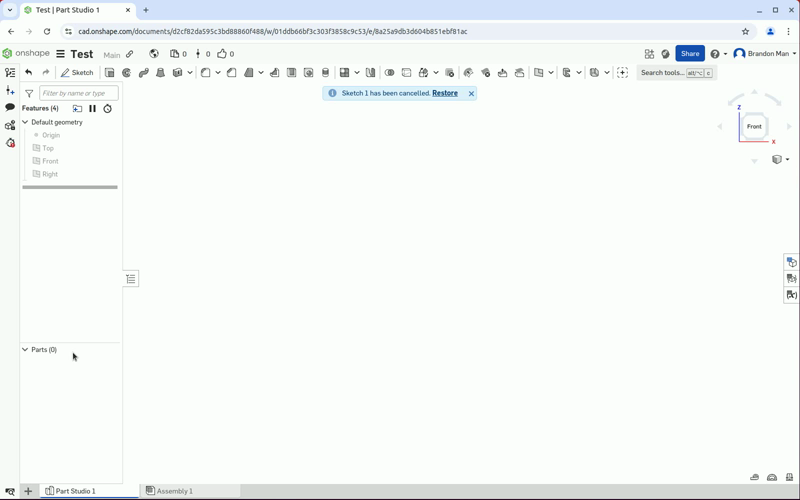
key(shift+s)
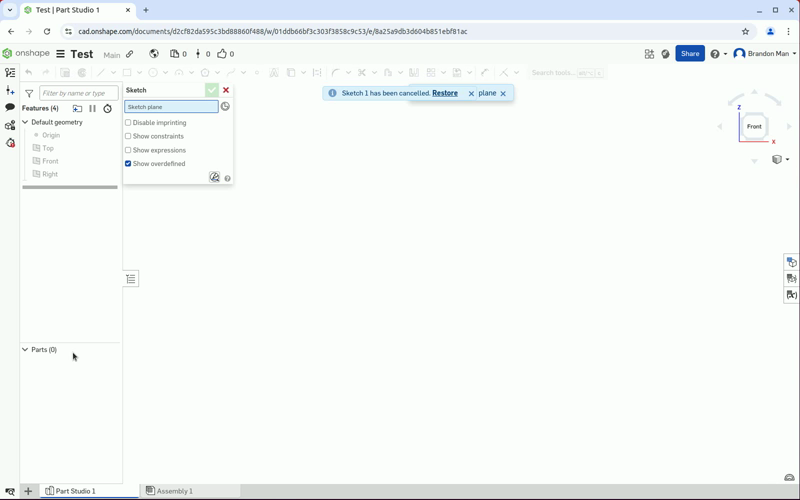
mouse_move(73, 163)
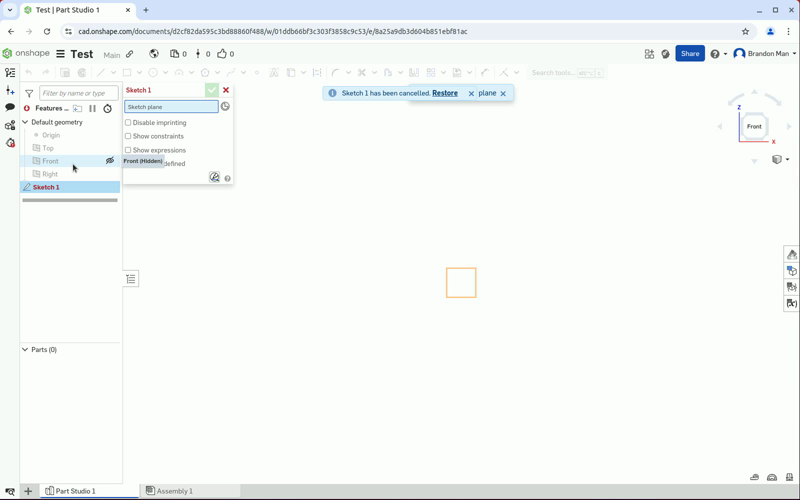
click(73, 163)
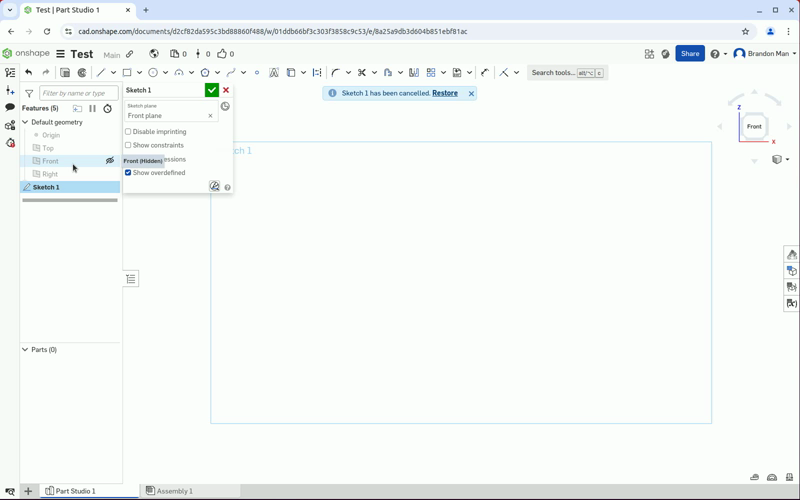
mouse_move(73, 352)
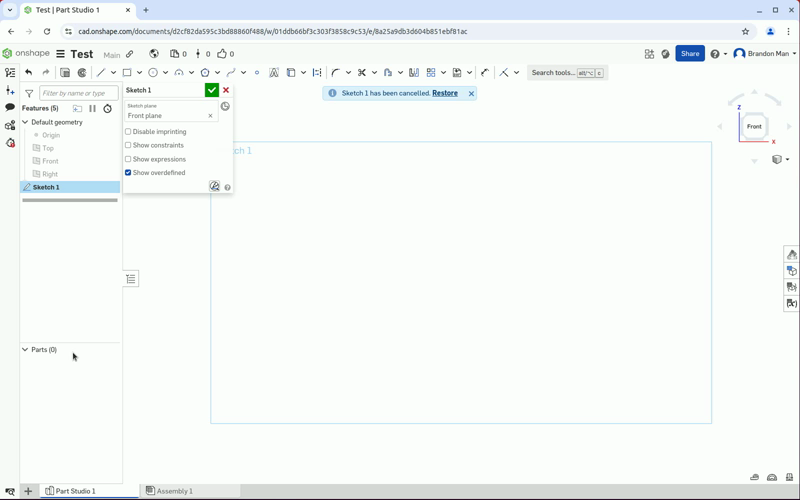
key(y)
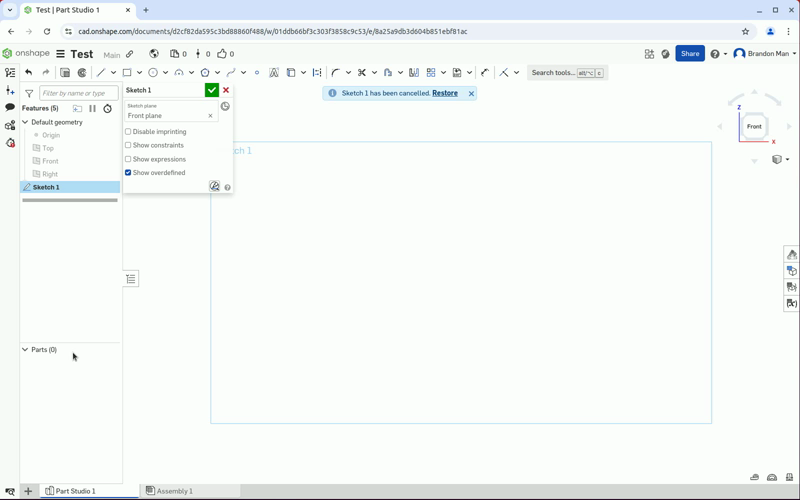
key(l)
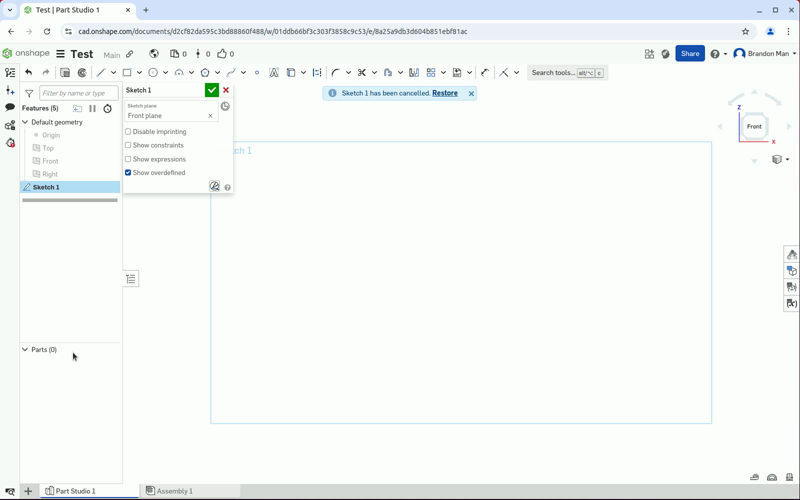
key_down(shift)
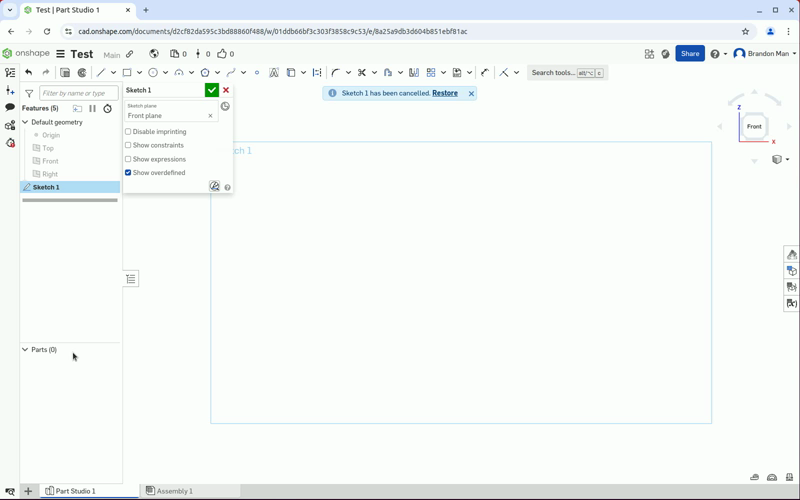
mouse_move(411, 395)
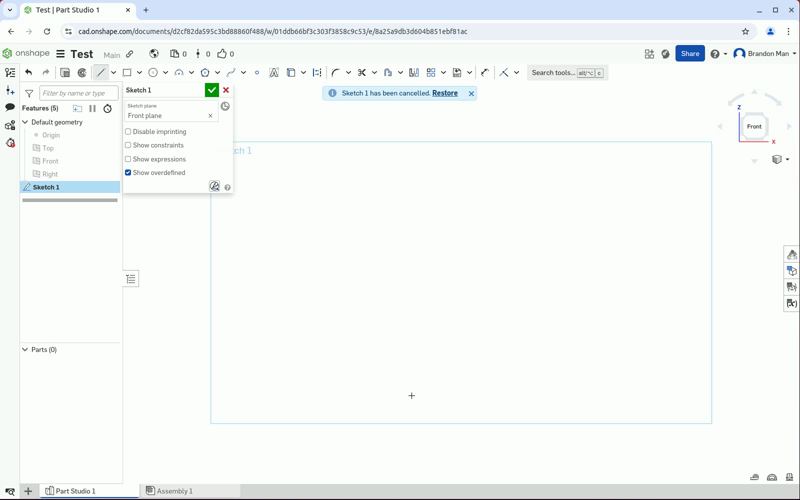
click(411, 395)
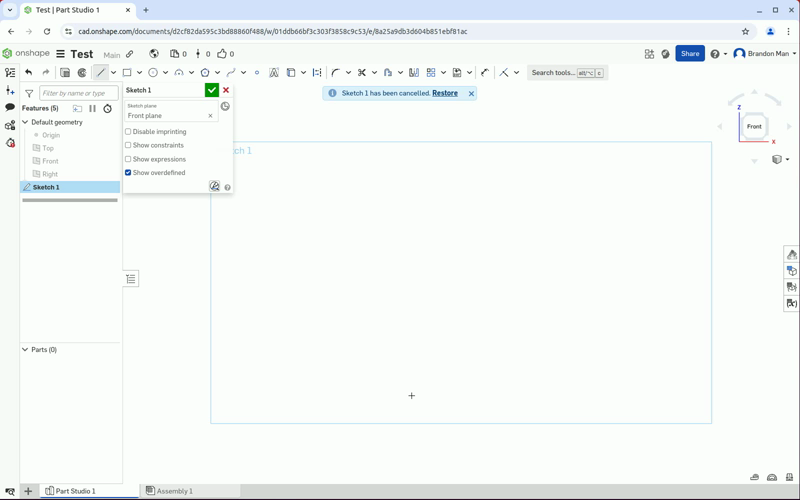
key_up(shift)
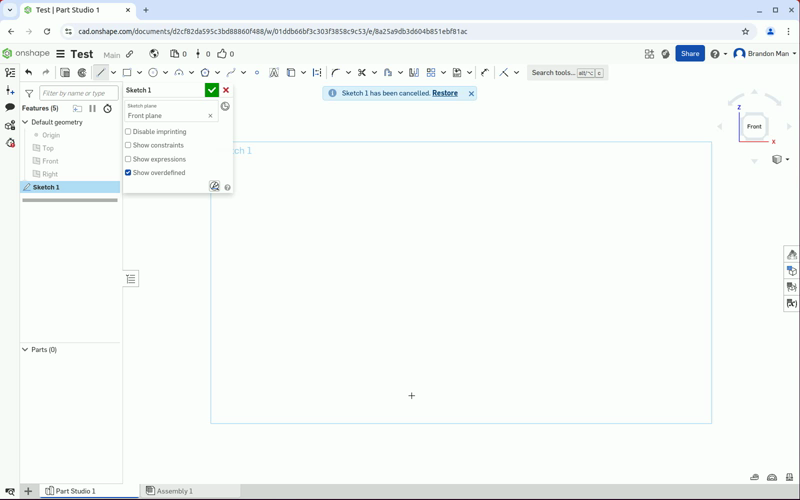
key_down(shift)
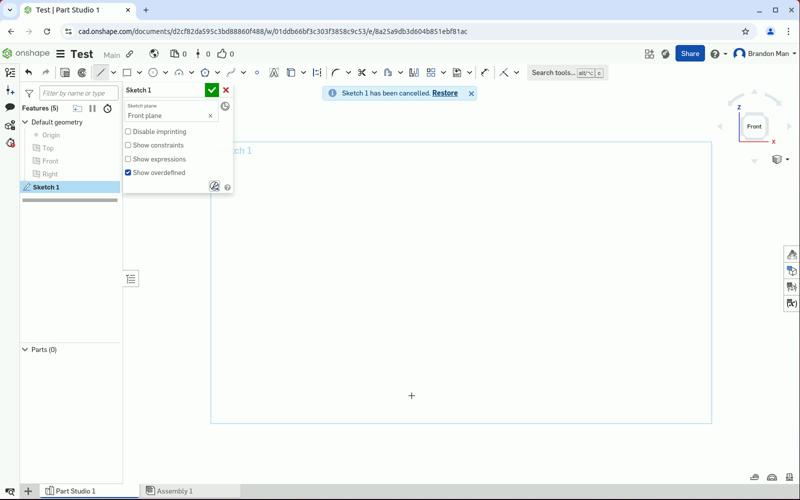
mouse_move(510, 395)
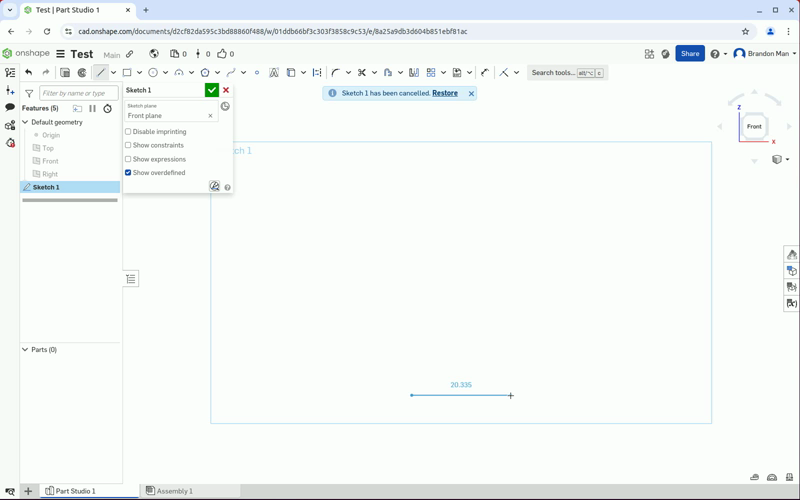
click(510, 395)
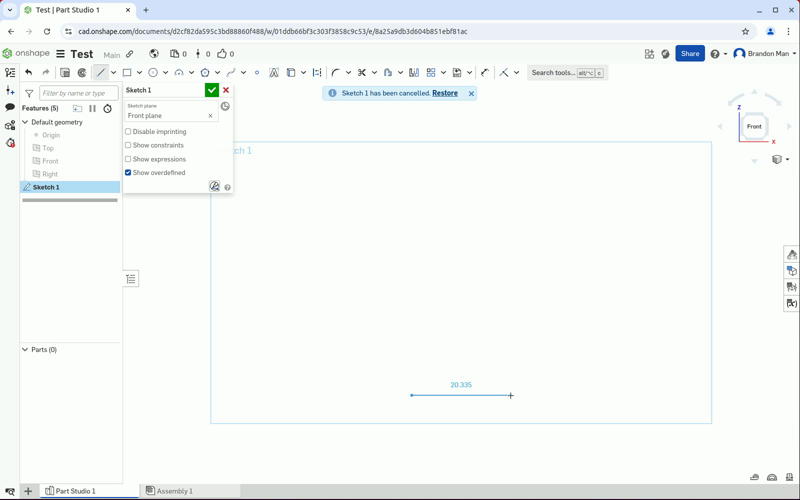
key_up(shift)
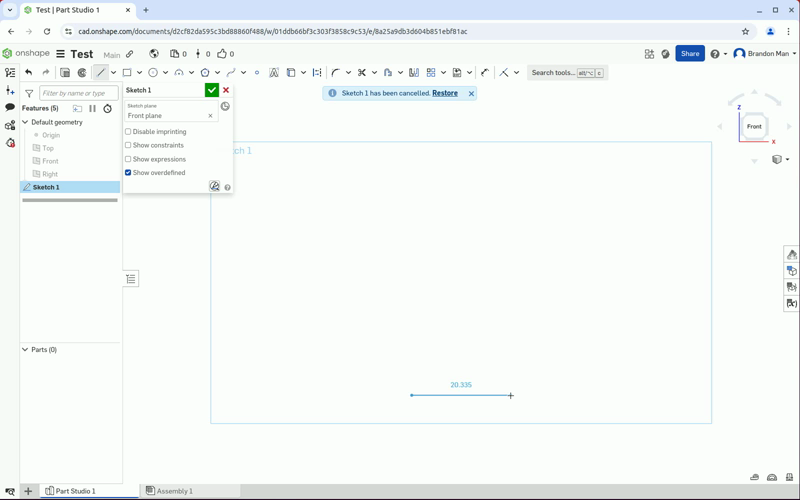
key_down(shift)
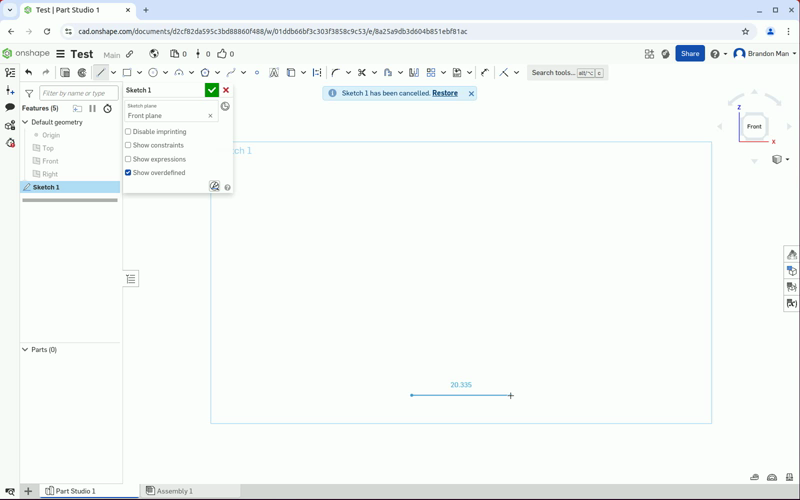
mouse_move(510, 171)
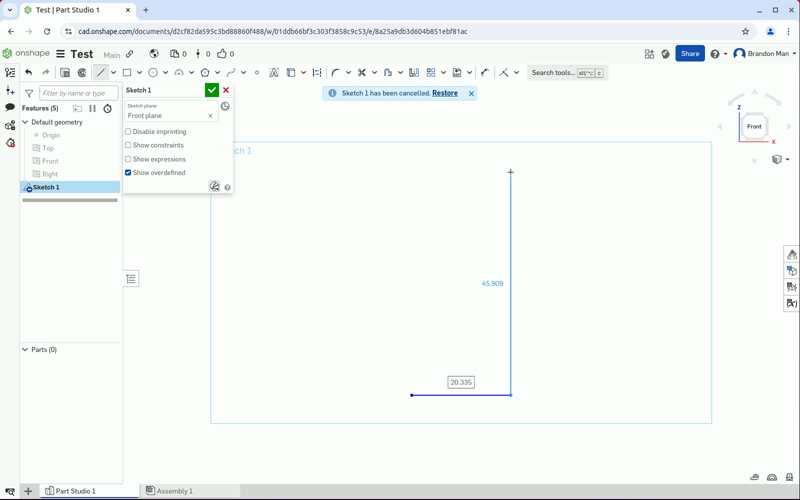
click(510, 171)
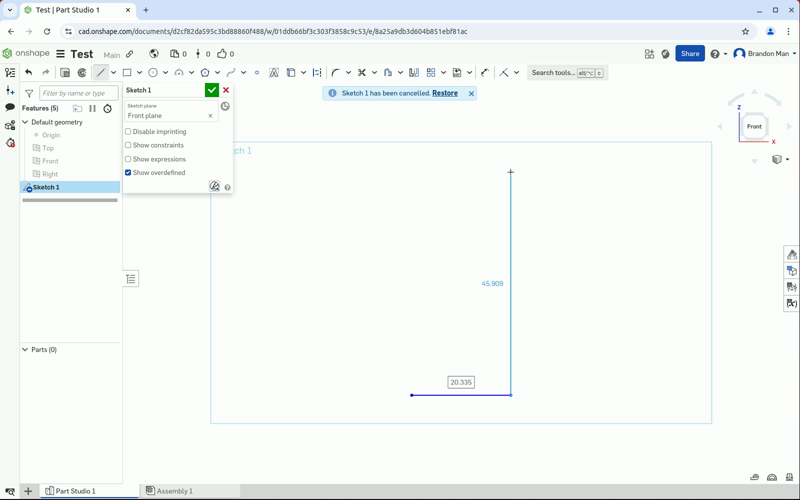
key_up(shift)
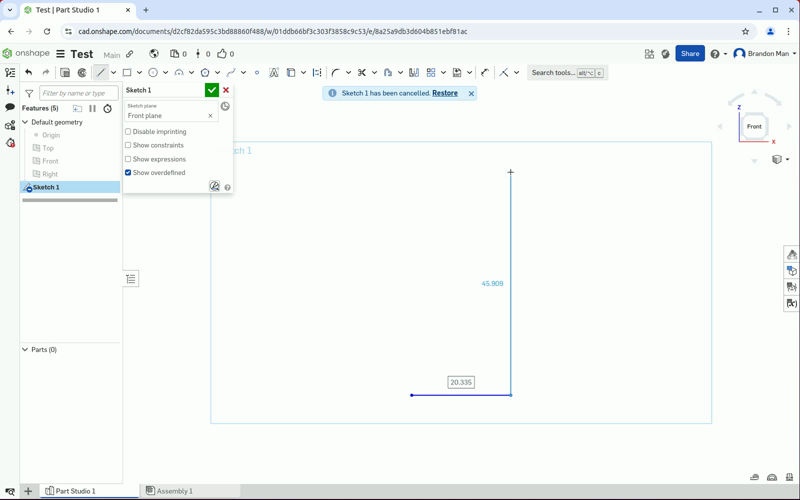
key_down(shift)
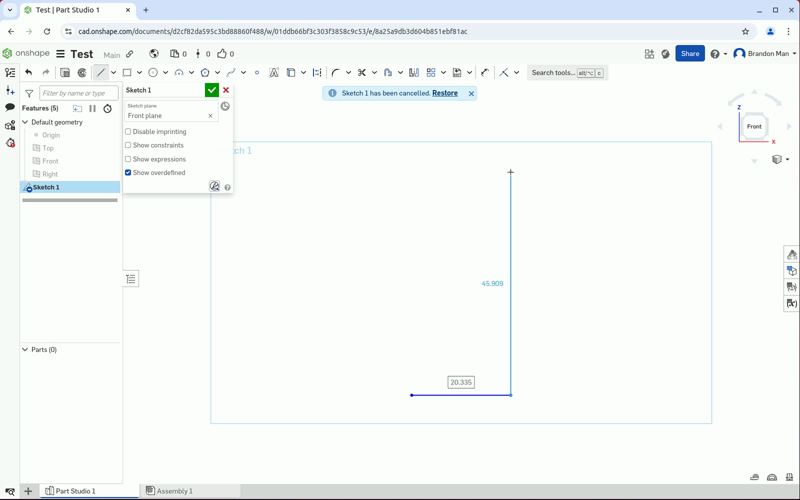
mouse_move(411, 171)
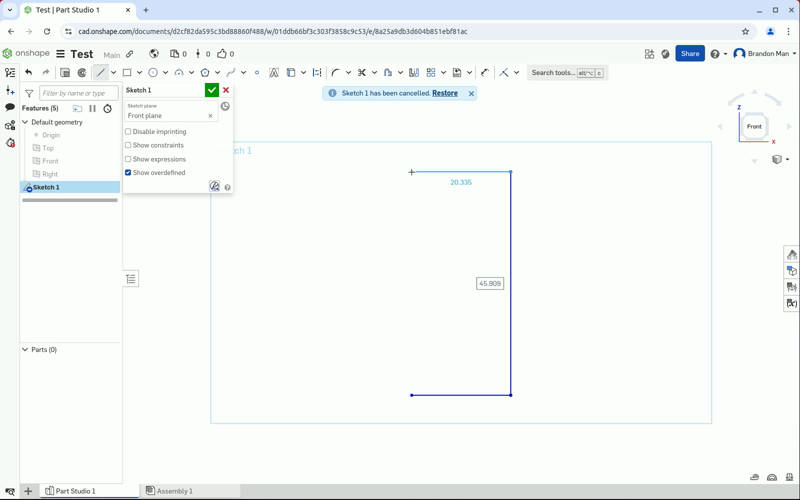
click(411, 171)
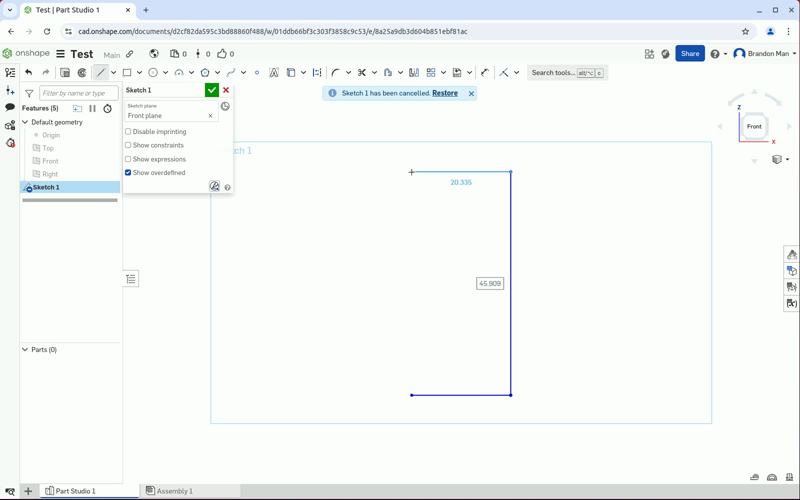
key_up(shift)
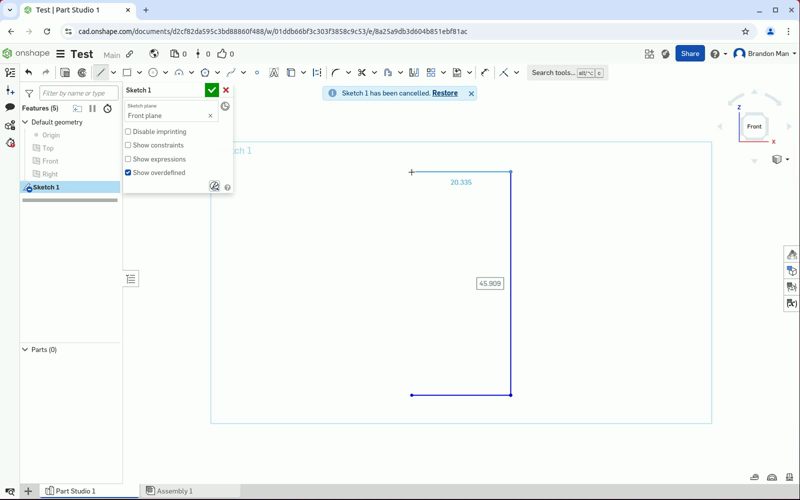
key_down(shift)
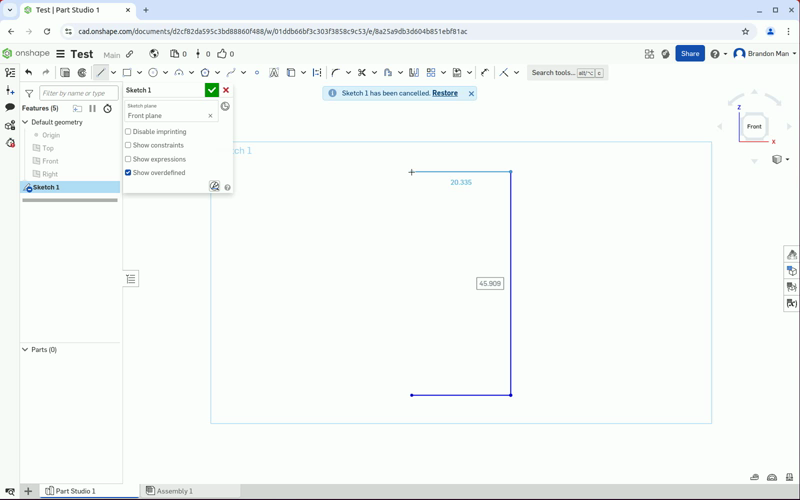
mouse_move(411, 395)
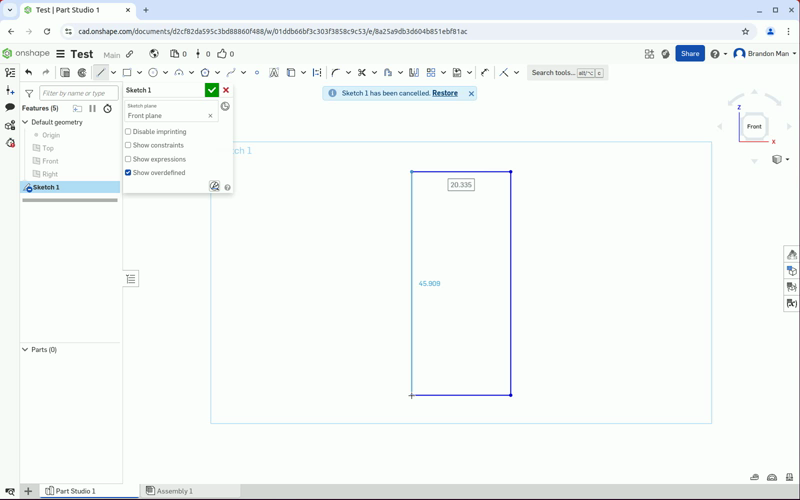
key_up(shift)
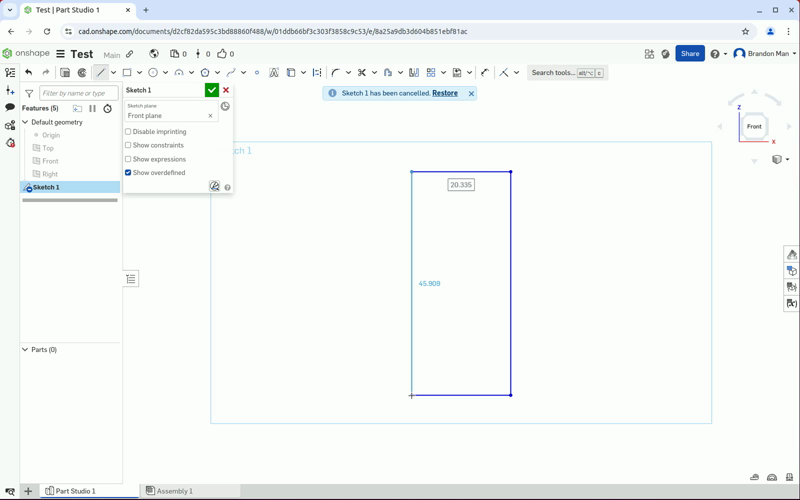
click(411, 395)
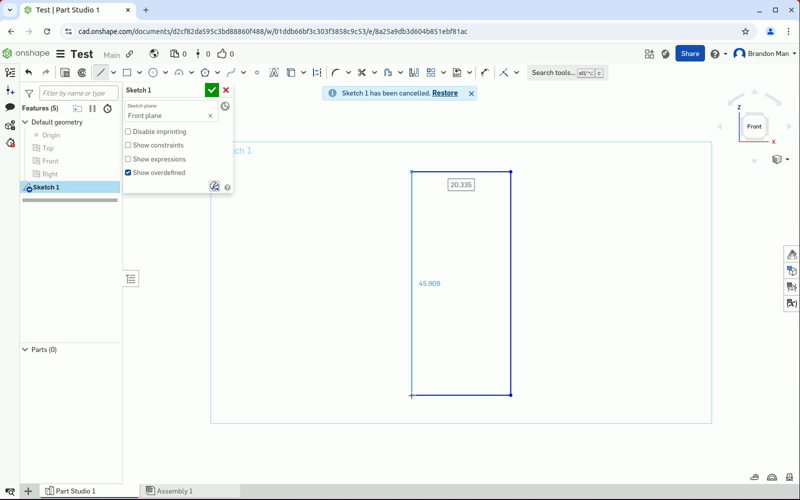
key(esc)
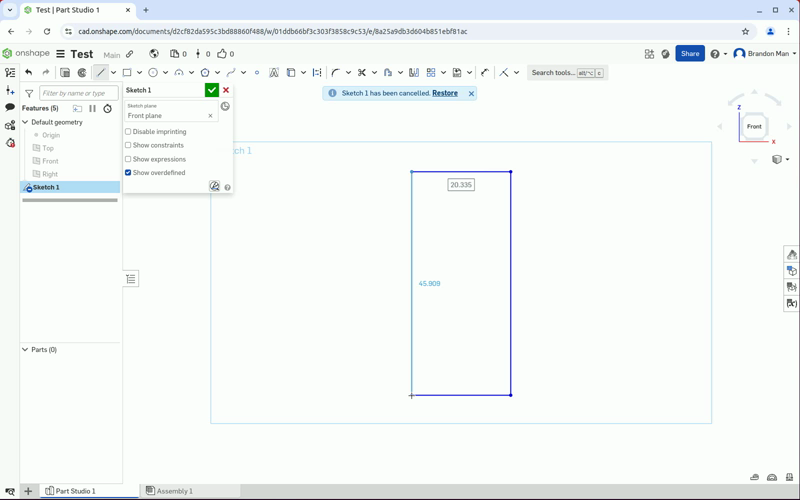
key(l)
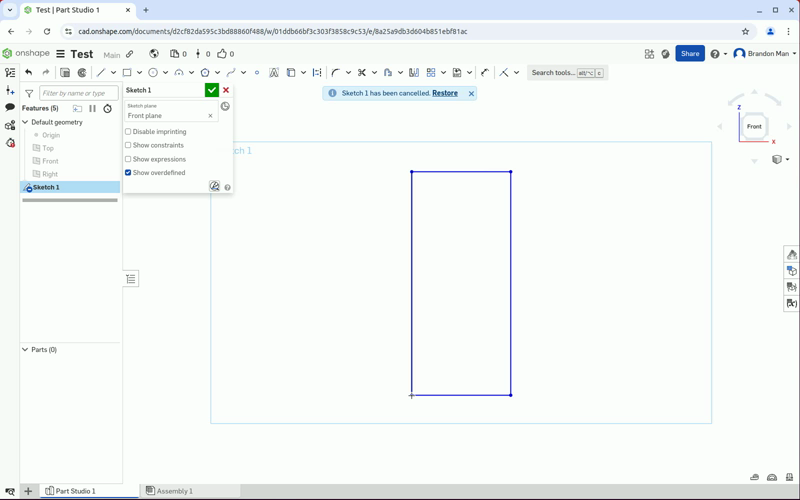
key_down(shift)
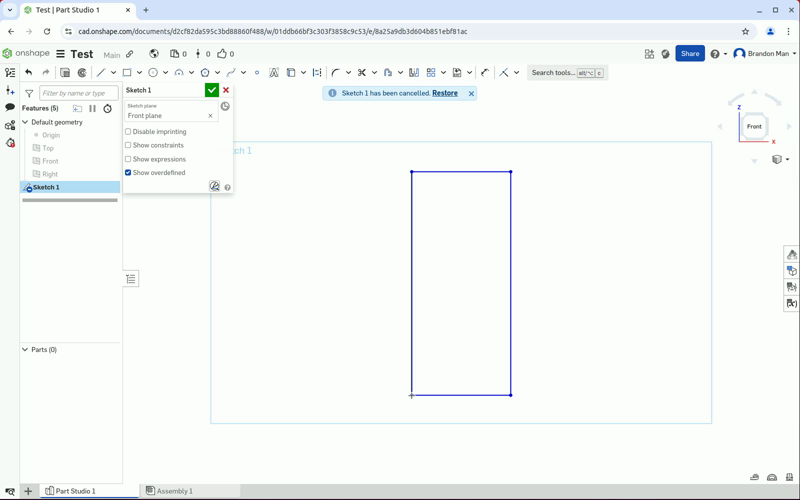
mouse_move(428, 202)
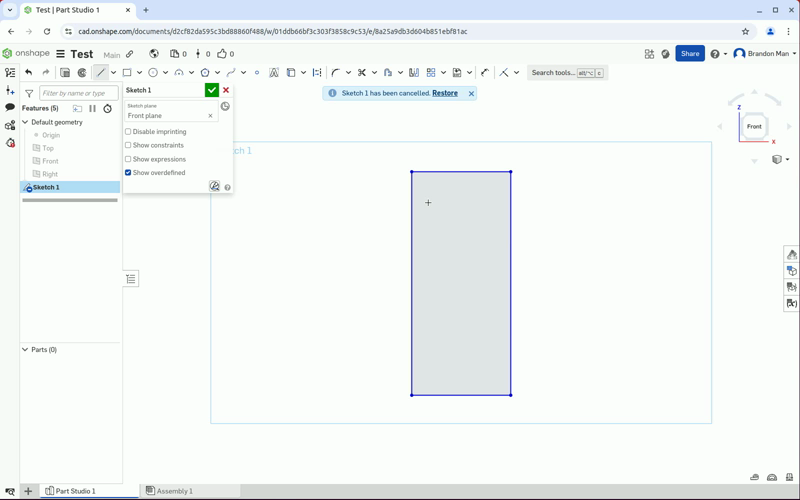
click(428, 202)
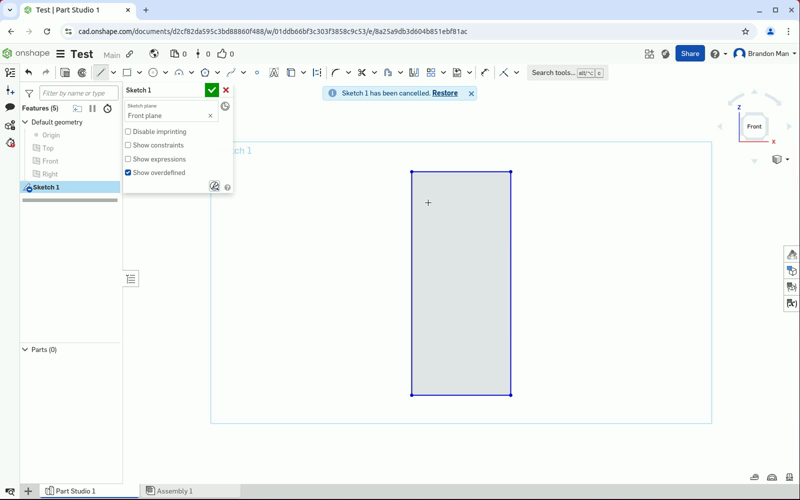
key_up(shift)
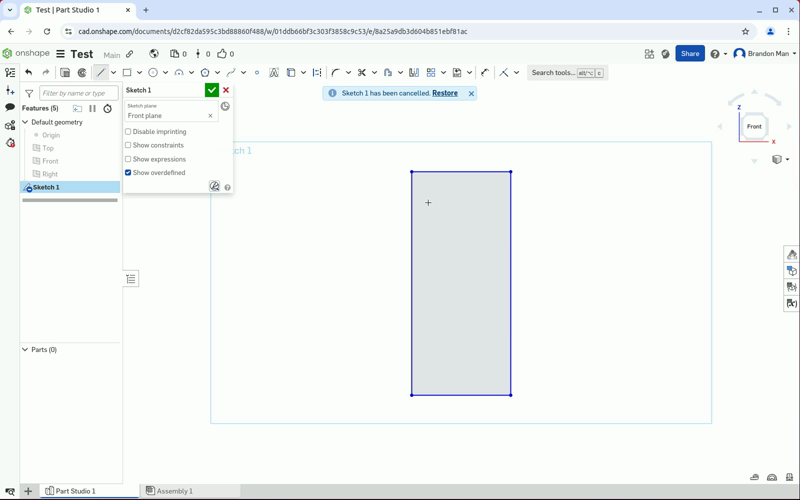
key_down(shift)
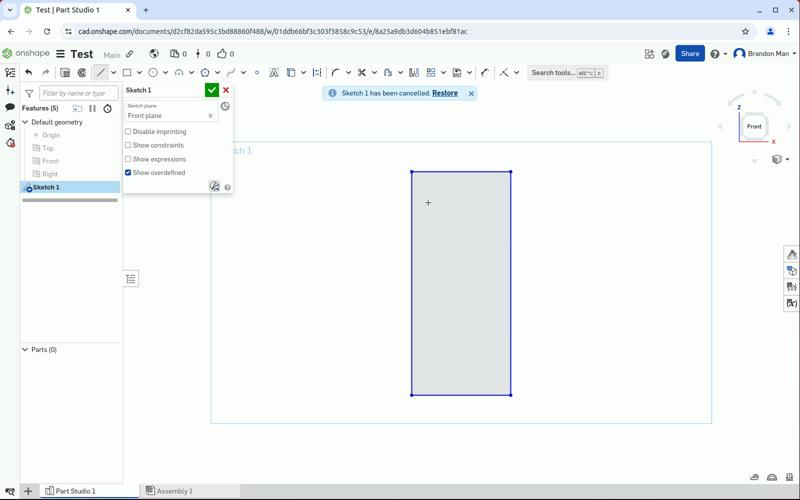
mouse_move(458, 202)
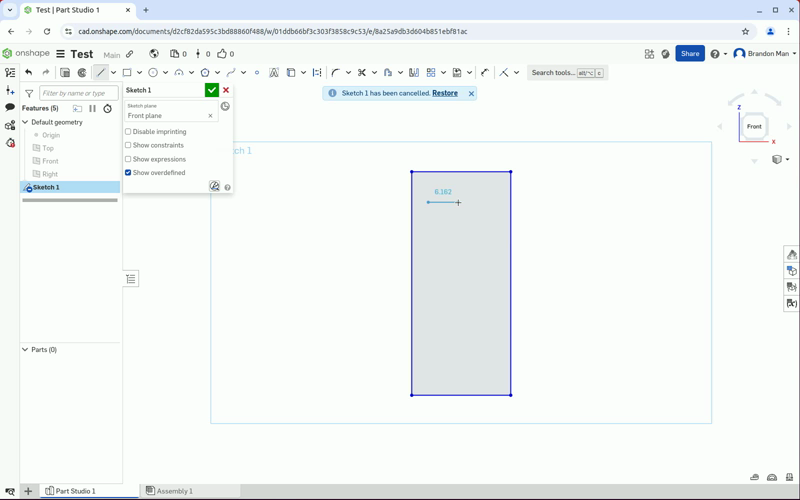
mouse_move(486, 202)
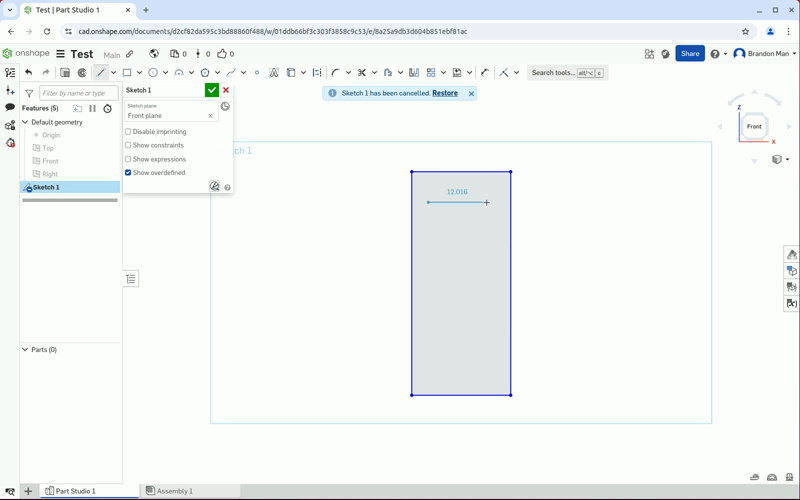
click(486, 202)
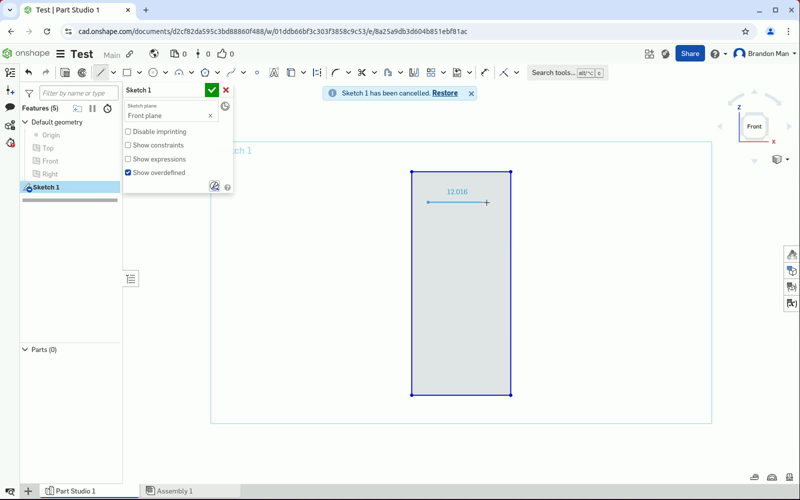
key_up(shift)
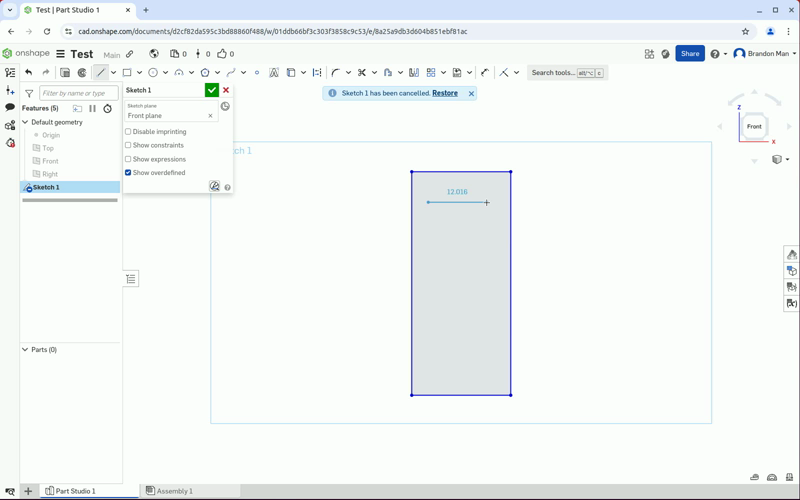
key_down(shift)
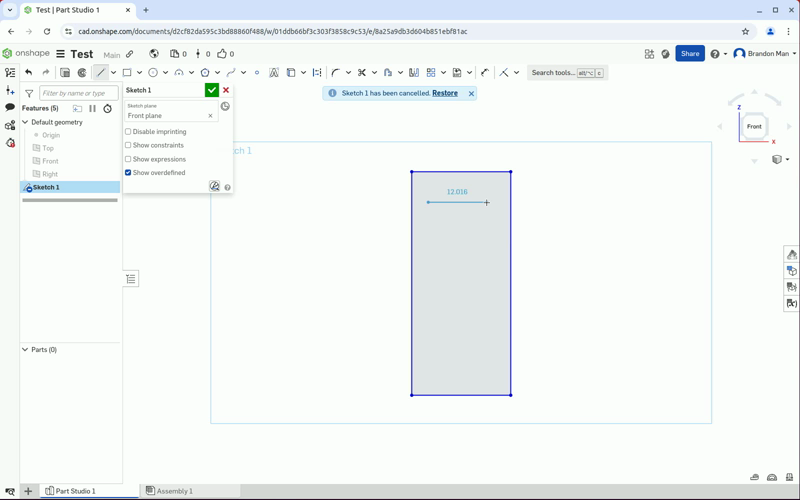
mouse_move(516, 202)
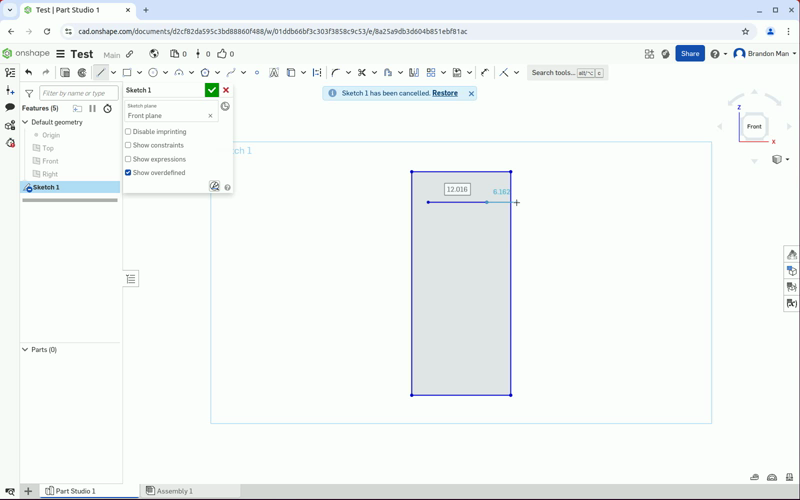
mouse_move(486, 188)
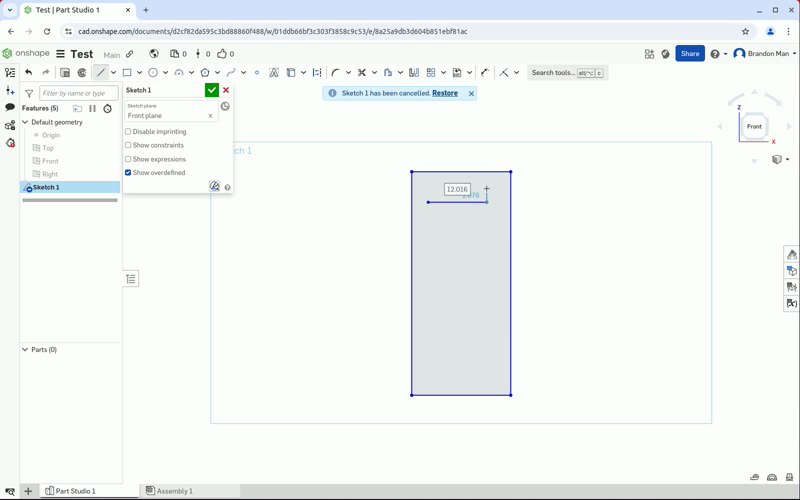
click(486, 188)
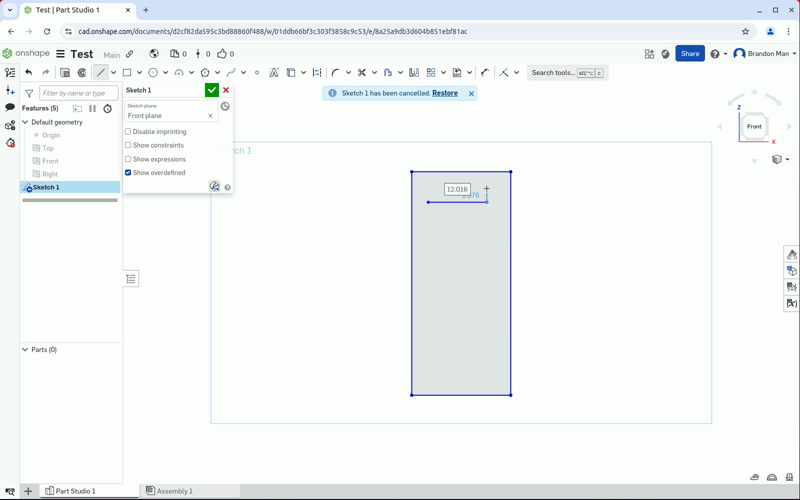
key_up(shift)
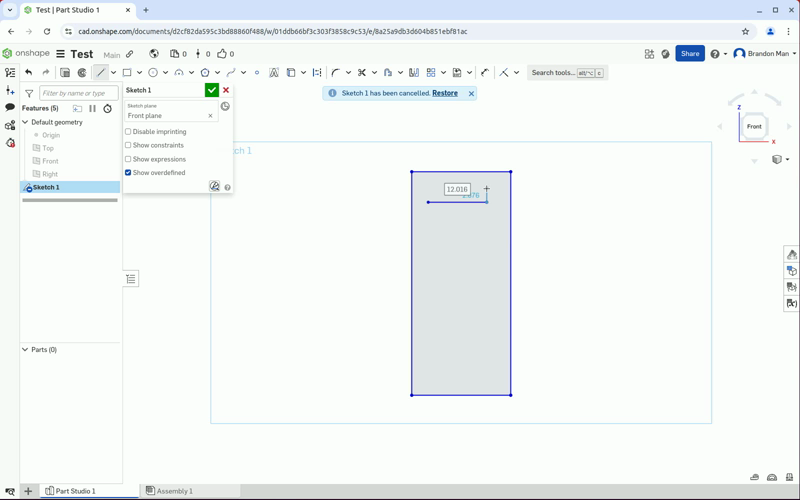
key_down(shift)
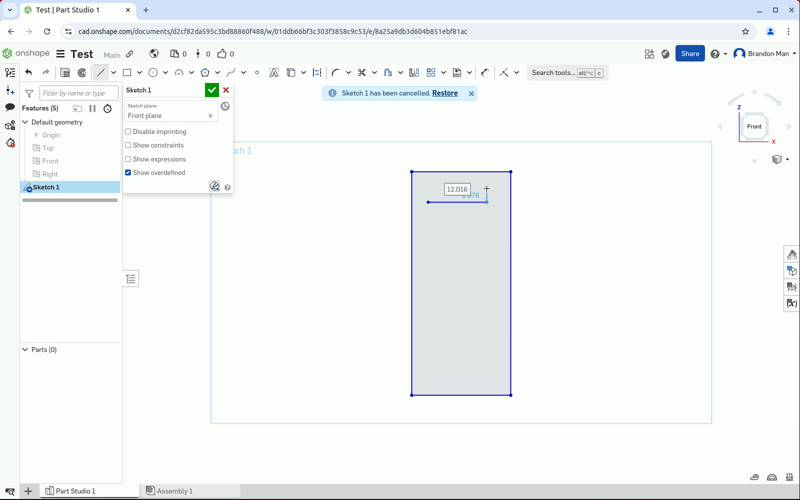
mouse_move(516, 188)
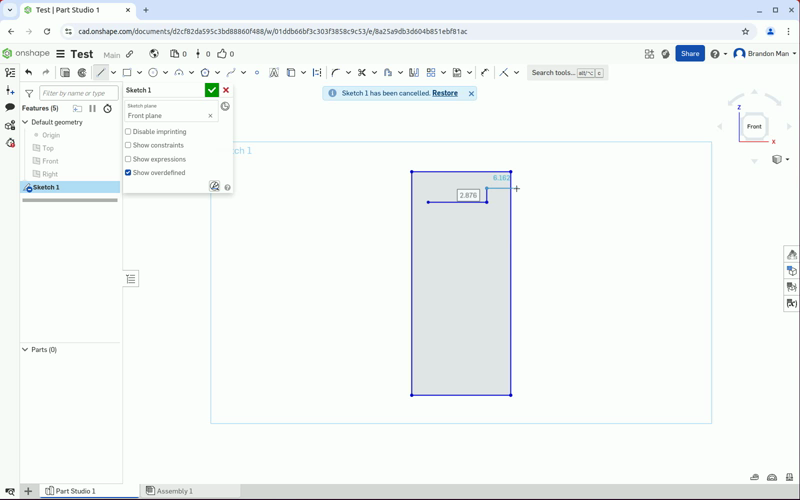
mouse_move(428, 188)
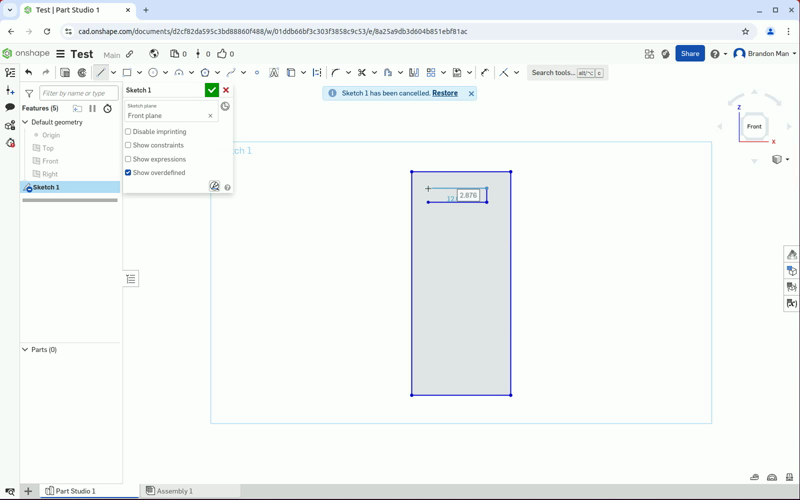
click(428, 188)
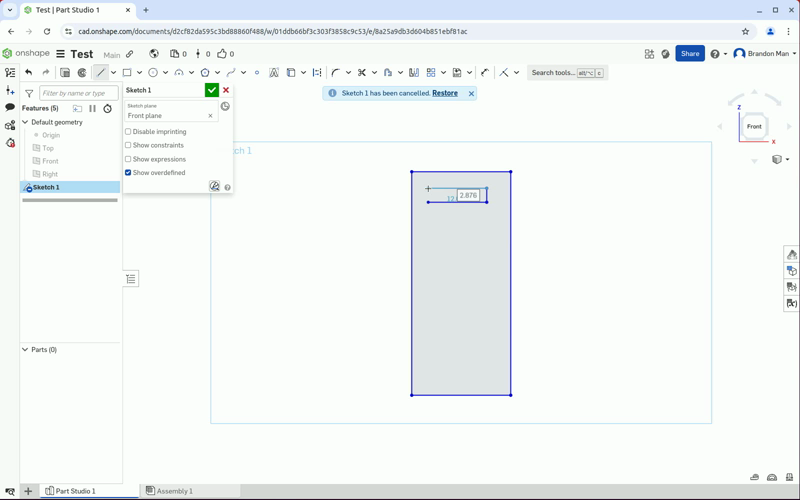
key_up(shift)
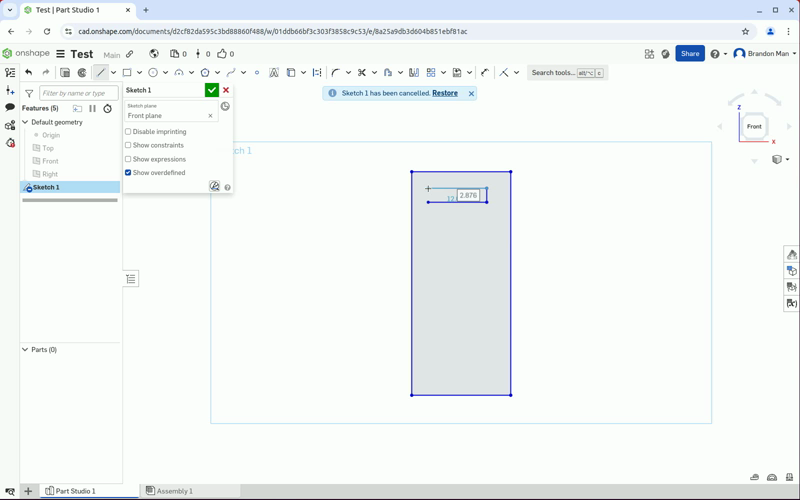
mouse_move(458, 188)
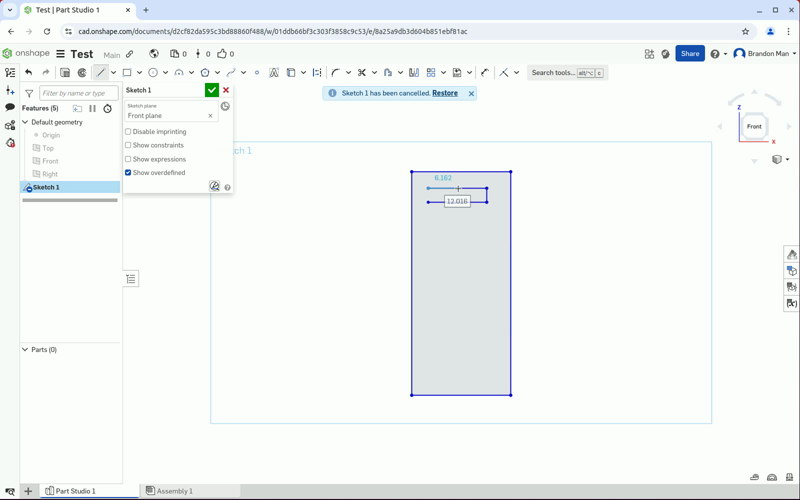
key_down(shift)
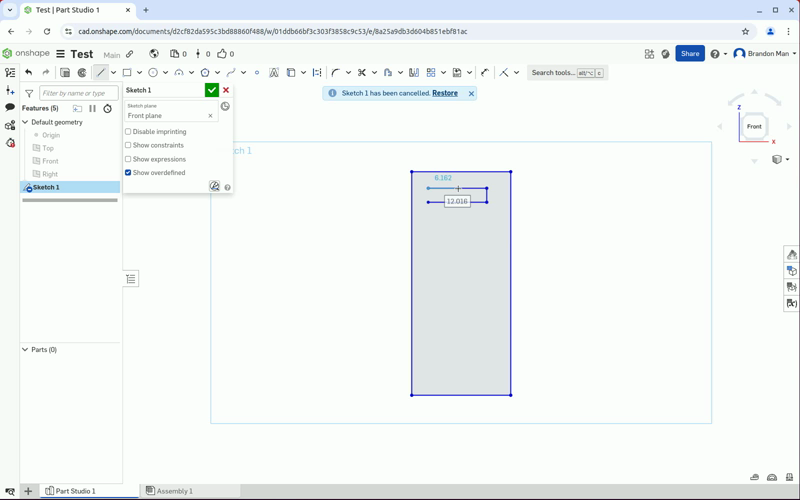
mouse_move(428, 202)
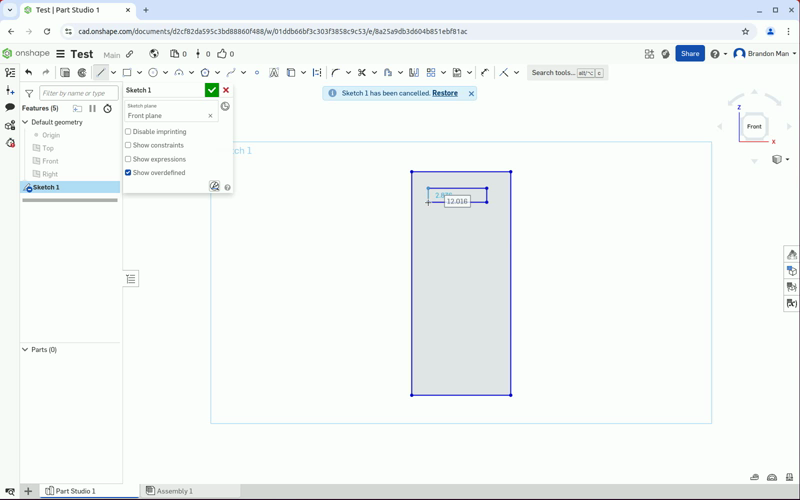
key_up(shift)
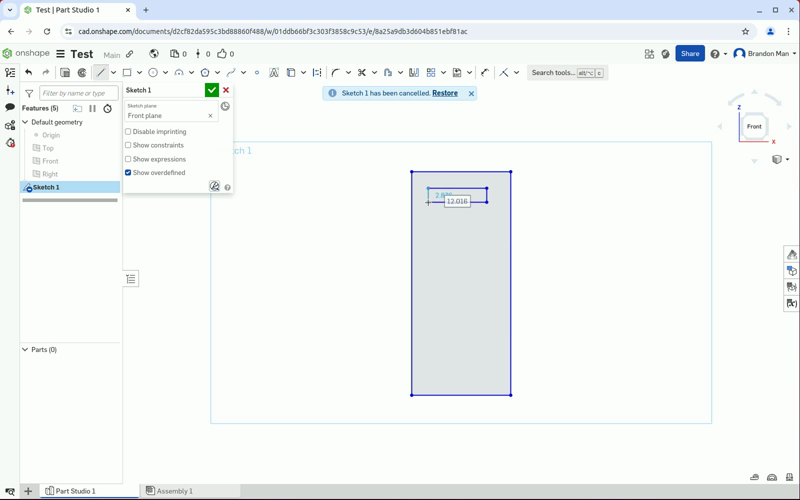
click(428, 202)
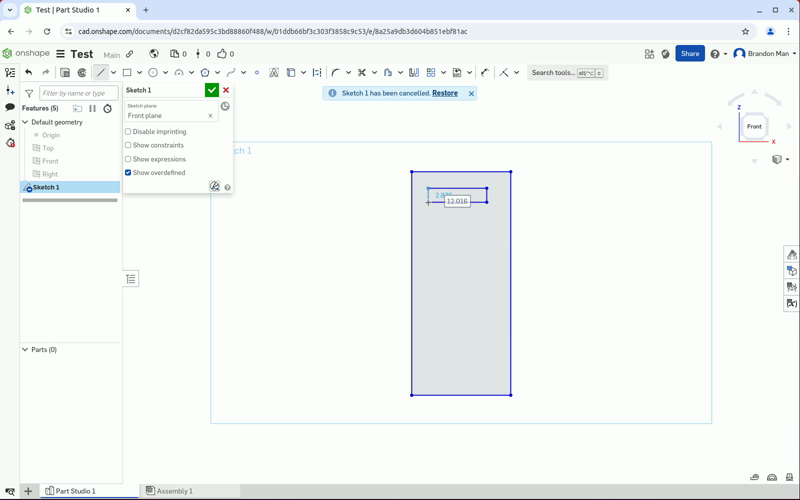
key(esc)
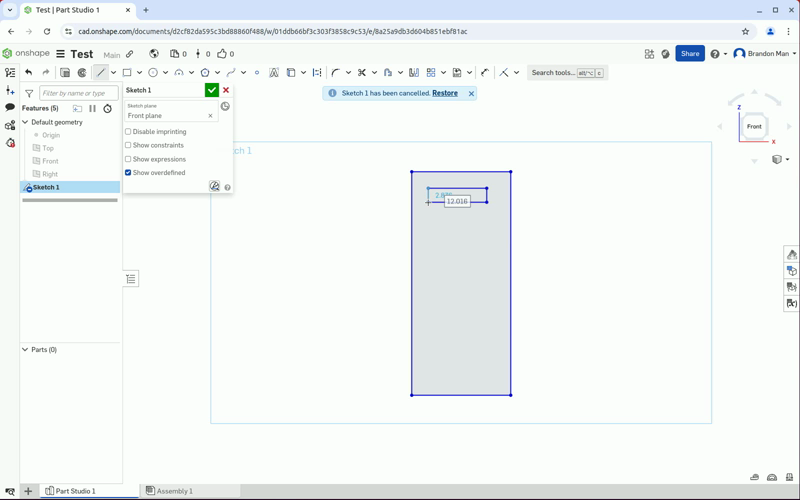
mouse_move(459, 248)
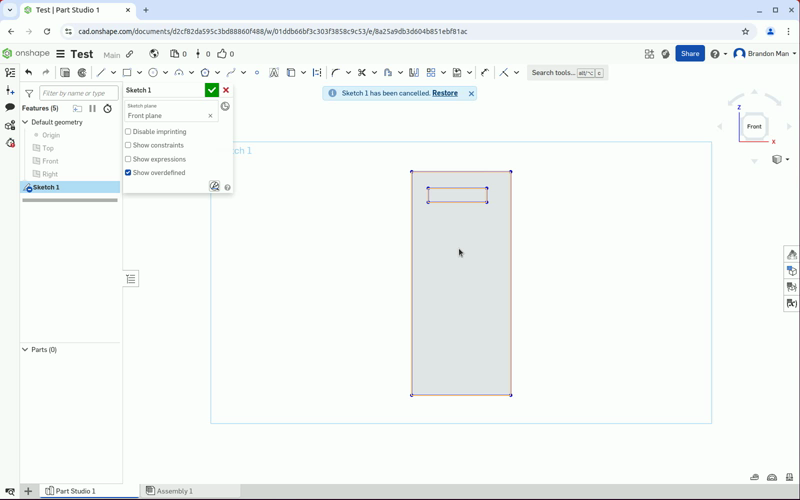
click(459, 248)
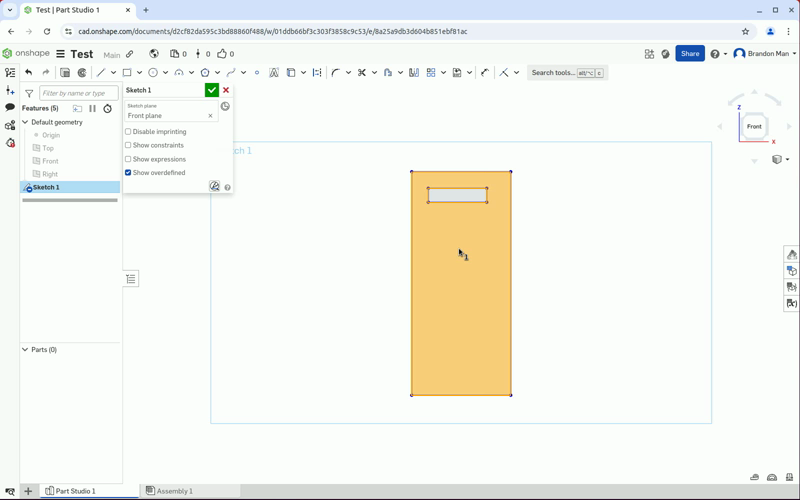
mouse_move(73, 352)
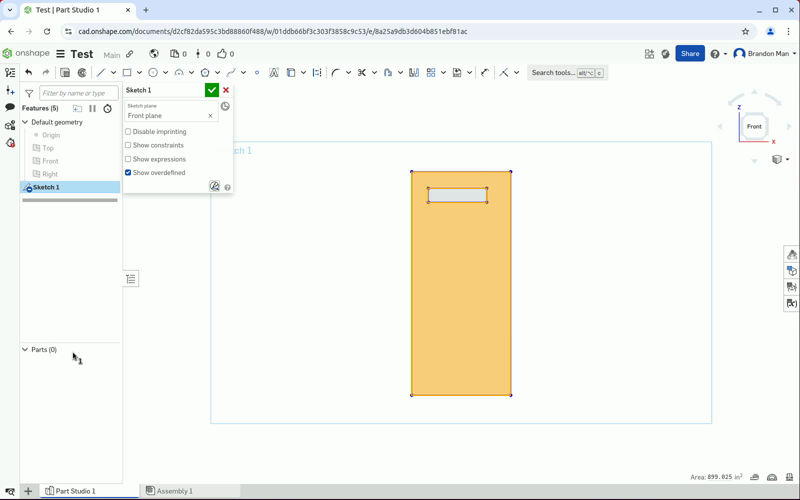
key(shift+y)
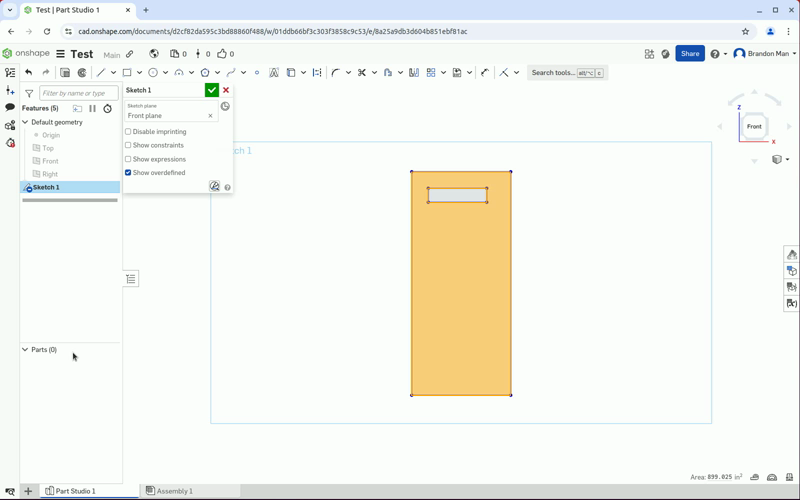
key(shift+e)
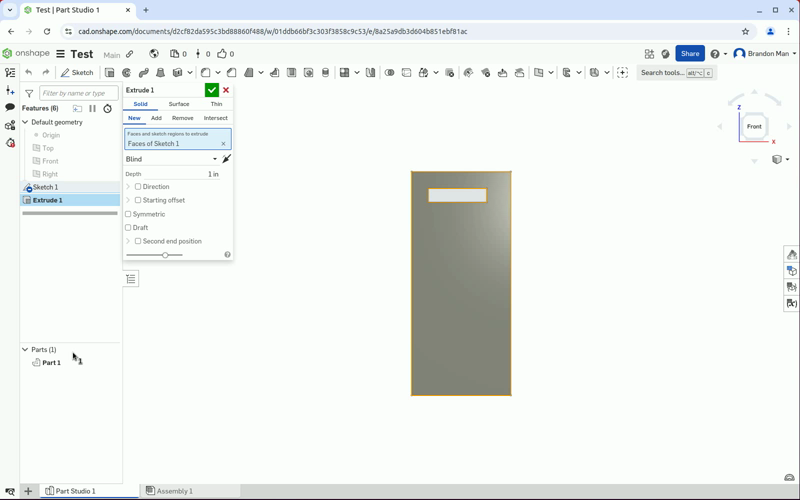
mouse_move(143, 106)
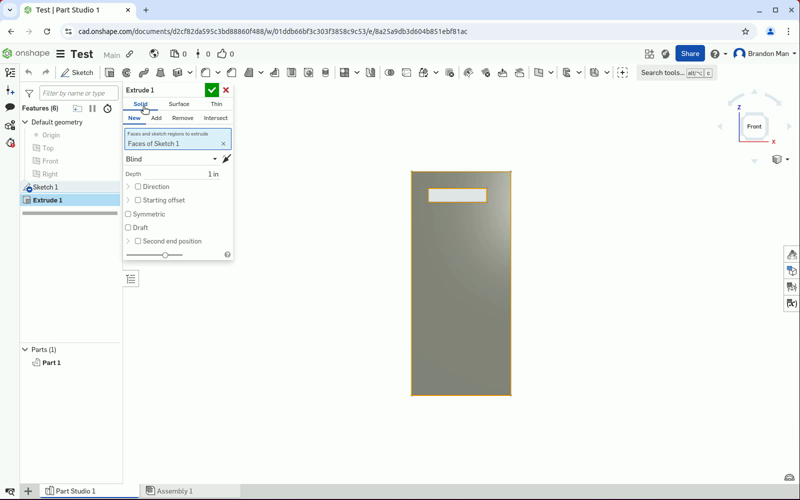
click(143, 106)
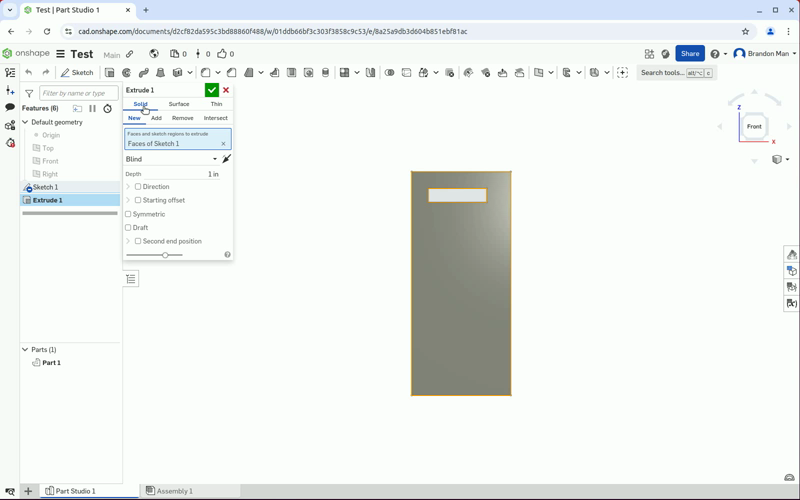
mouse_move(137, 120)
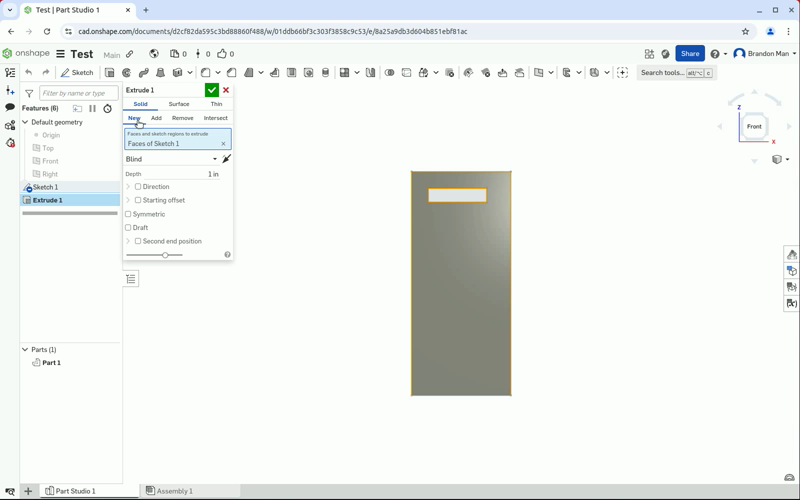
click(137, 120)
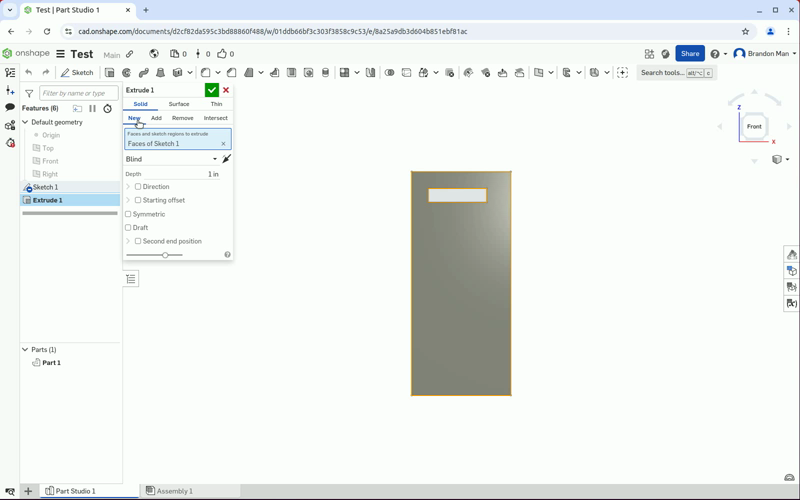
key(tab, 4)
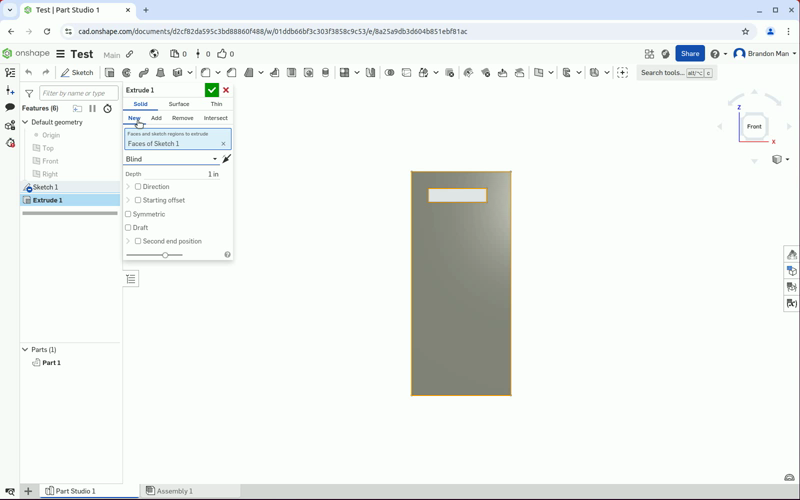
text(2.889)
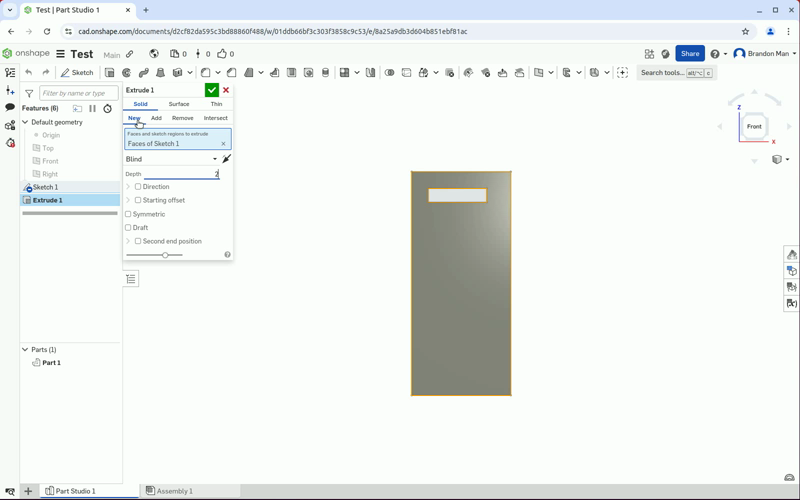
key(enter)
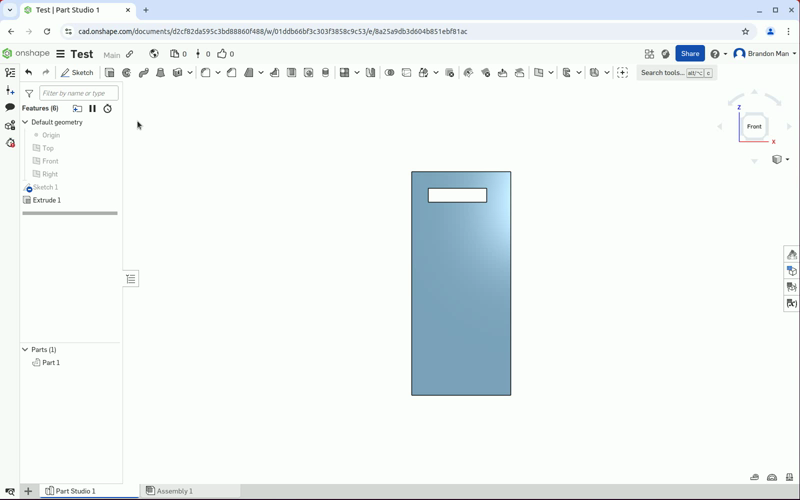
key(shift+h)
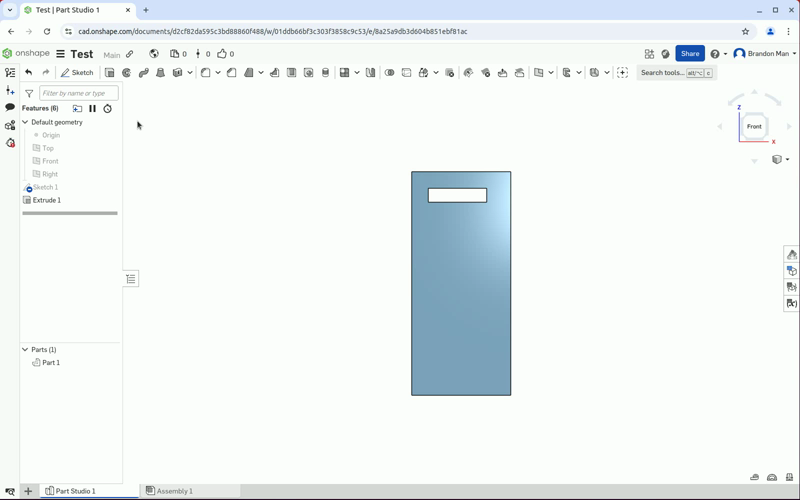
key(shift+h)
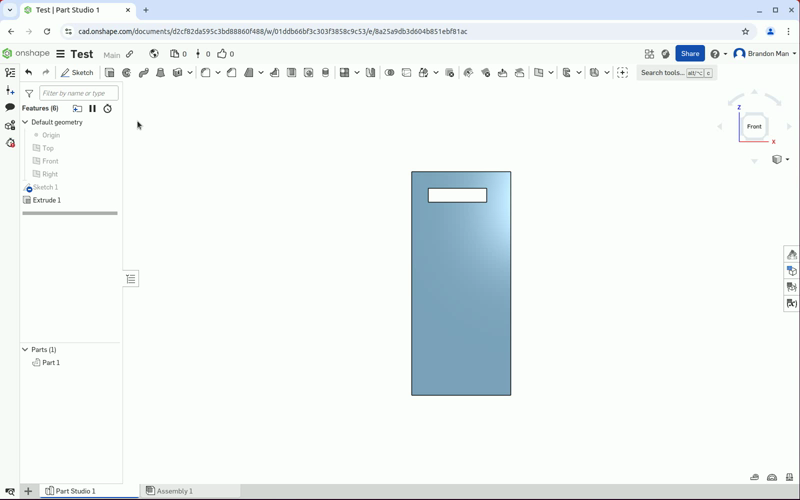
mouse_move(73, 189)
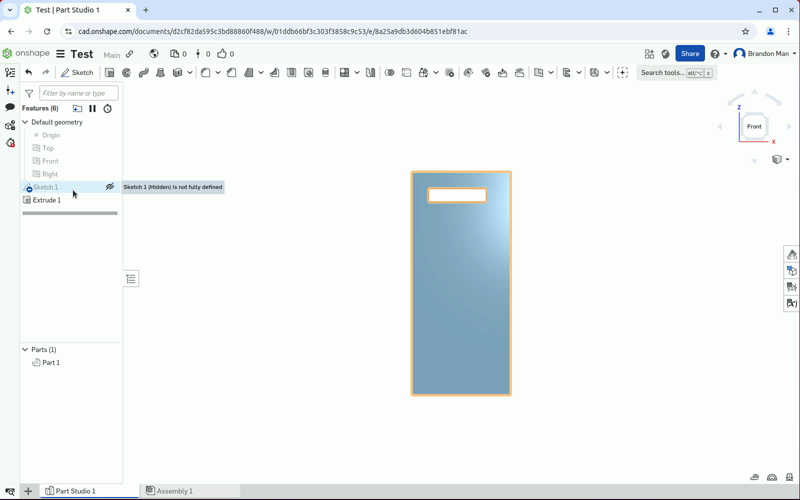
click(73, 189)
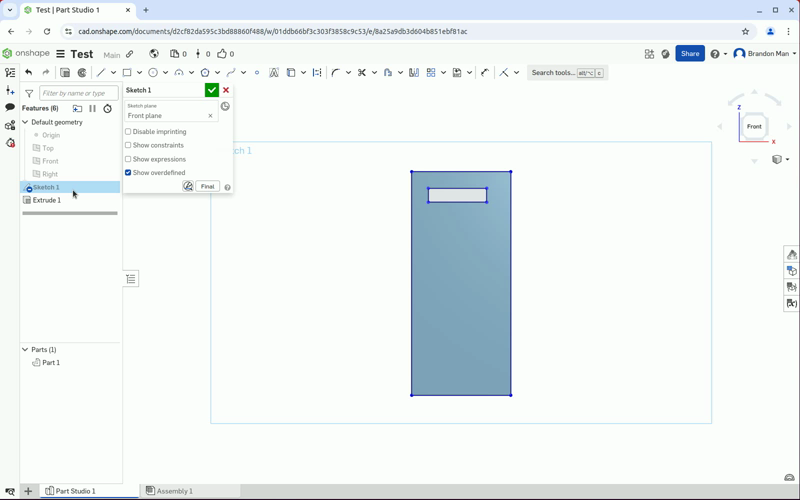
mouse_move(229, 92)
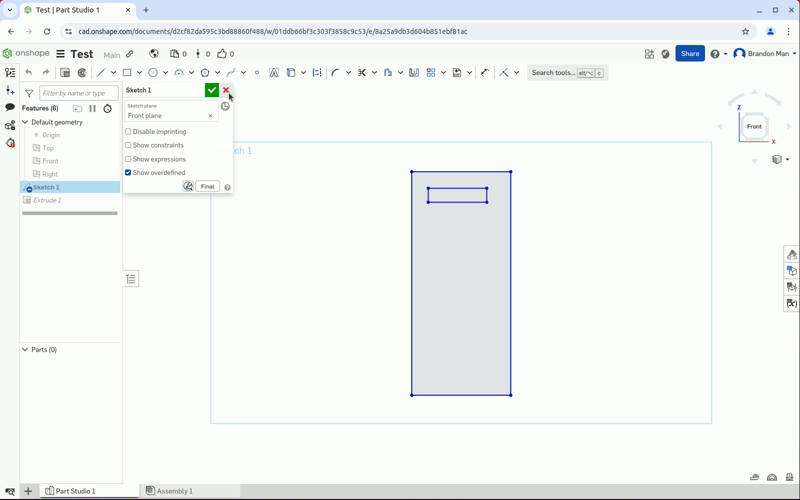
click(229, 92)
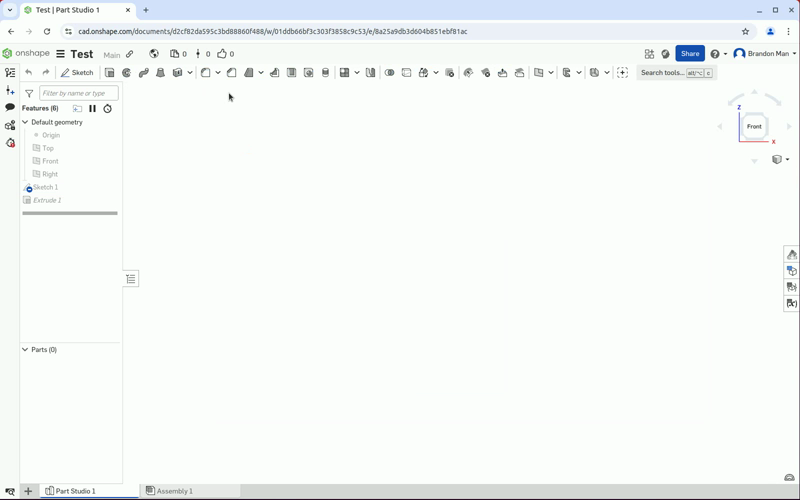
mouse_move(73, 352)
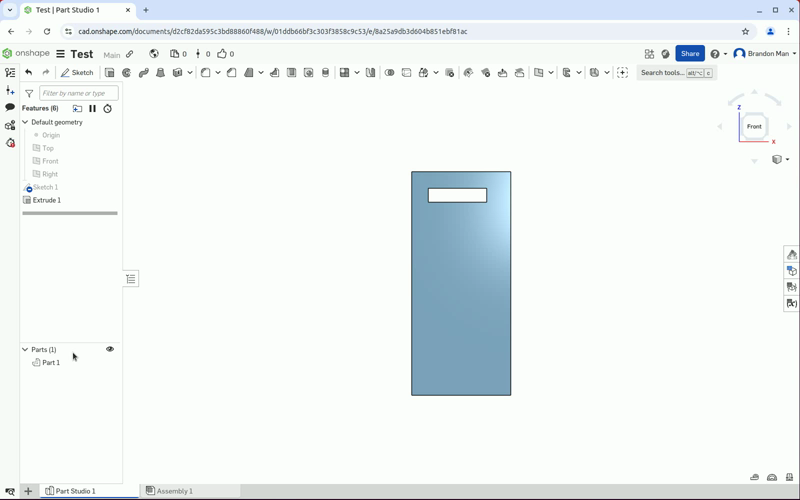
key(y)
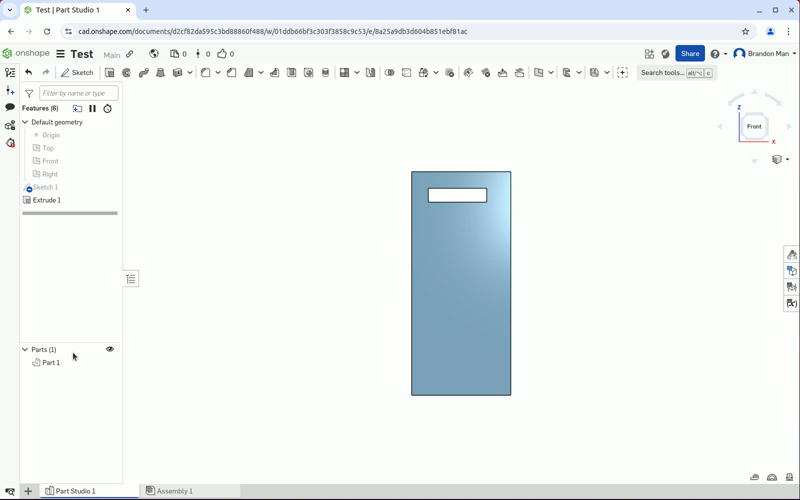
key(shift+p)
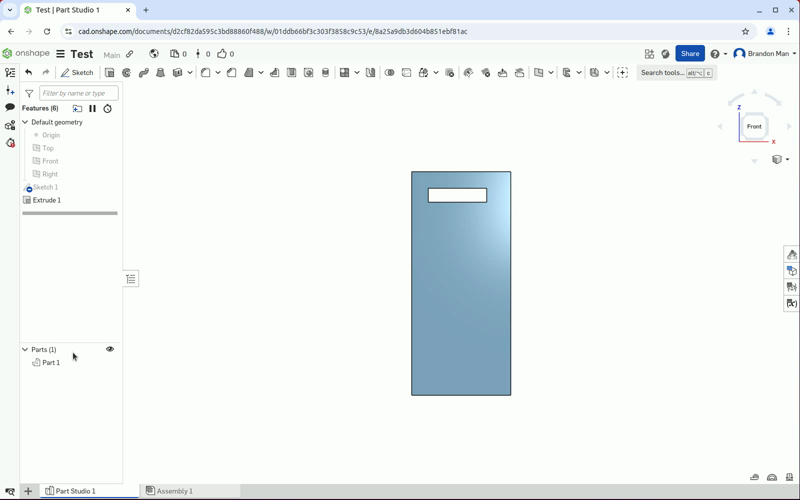
key(space)
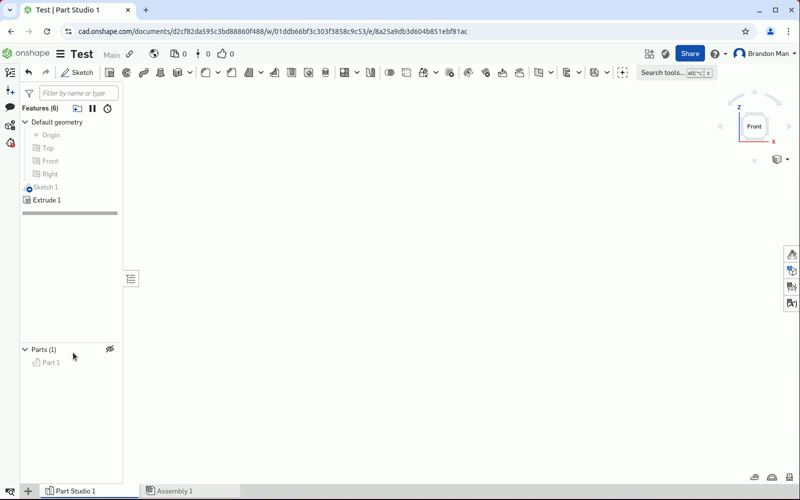
key_down(shift)
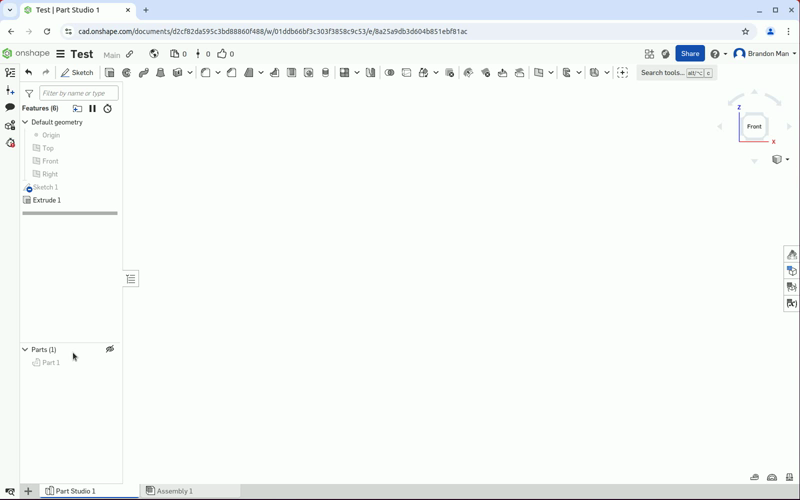
key(left)
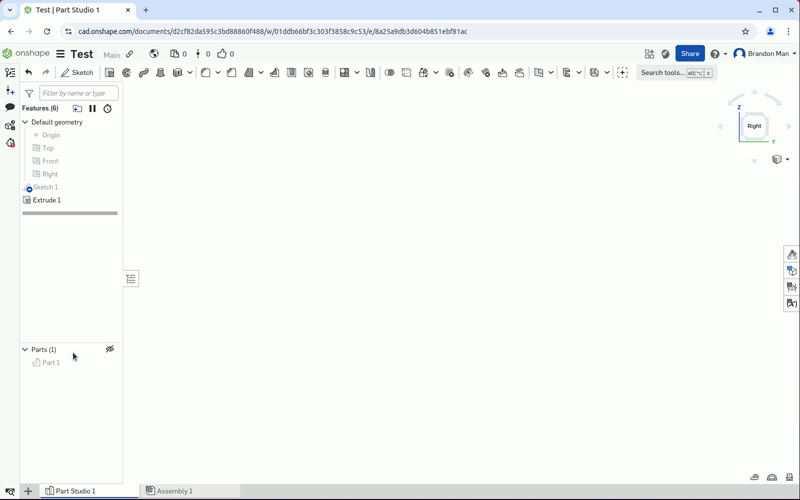
key_up(shift)
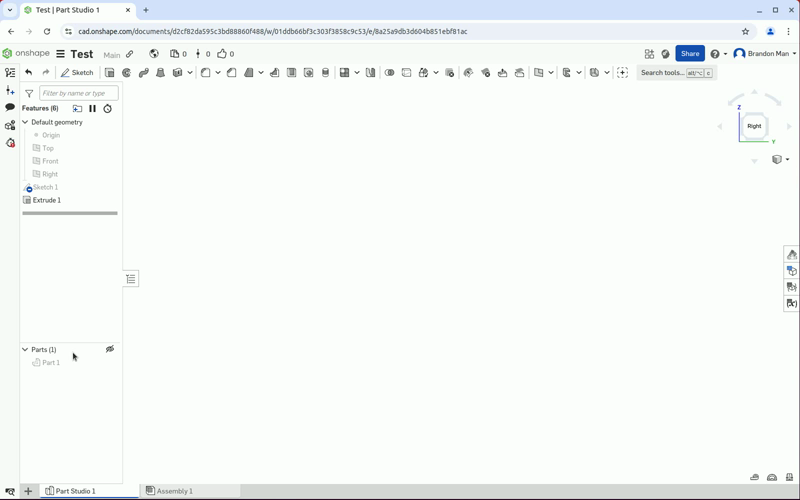
mouse_move(73, 352)
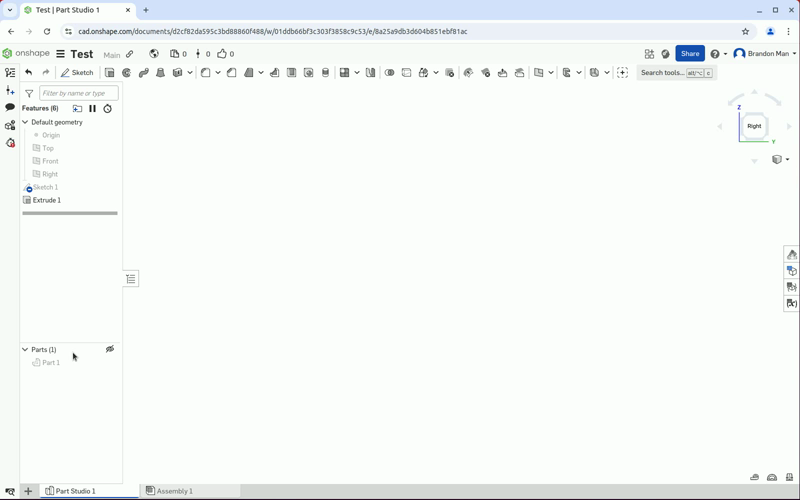
key(shift+y)
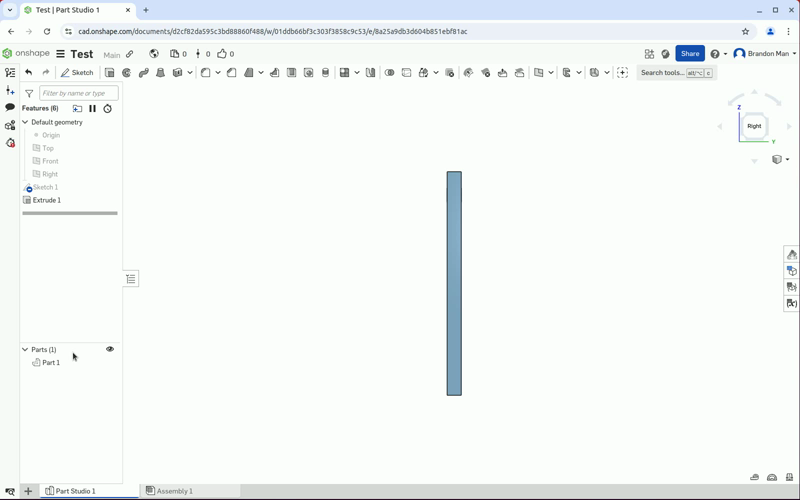
mouse_move(541, 75)
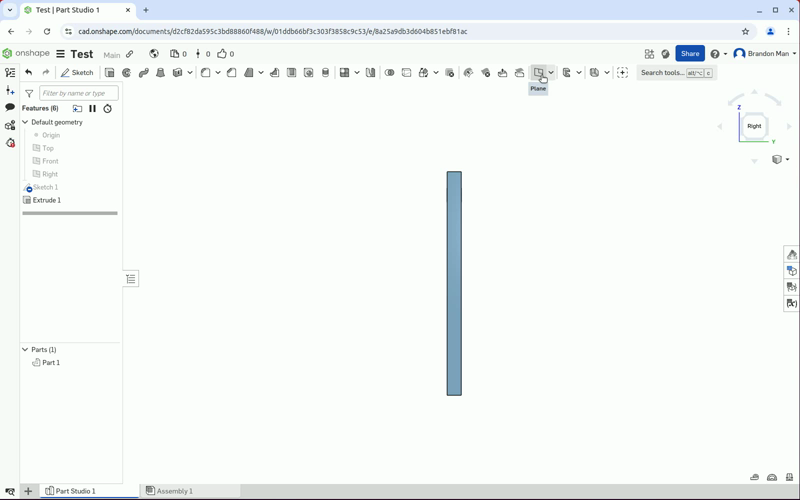
click(541, 75)
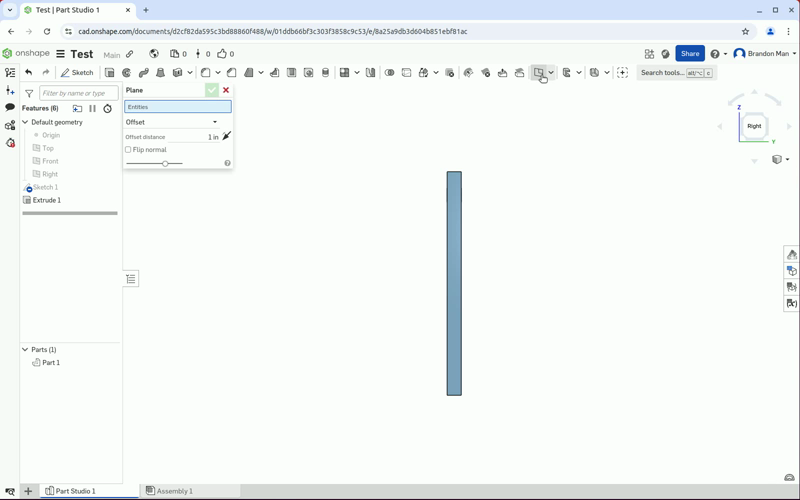
mouse_move(73, 176)
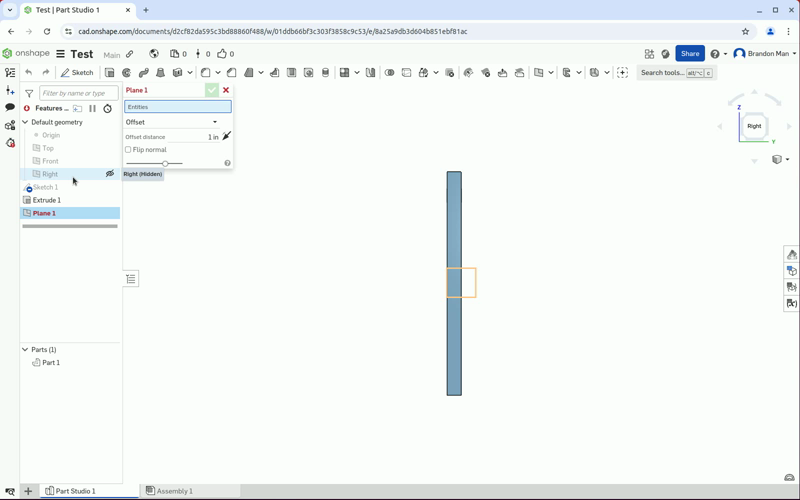
click(73, 176)
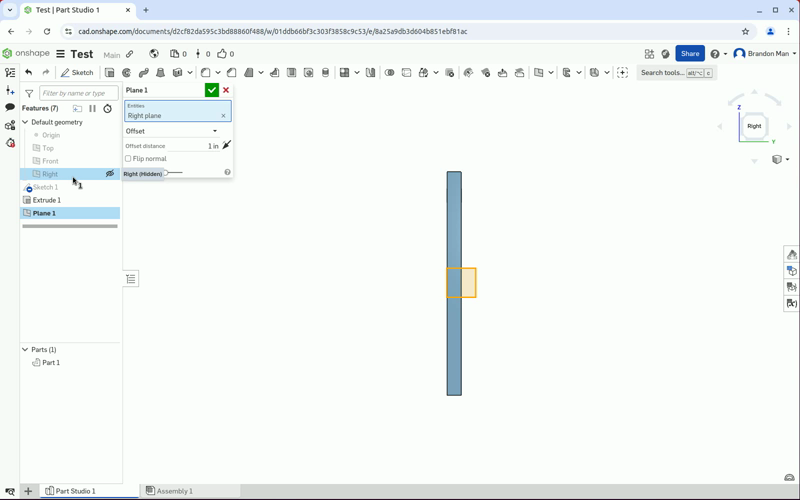
key(tab, 2)
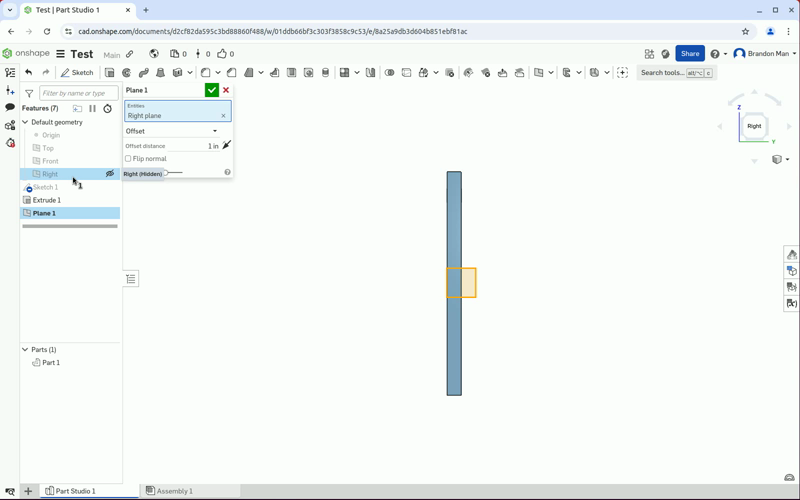
text(10.106)
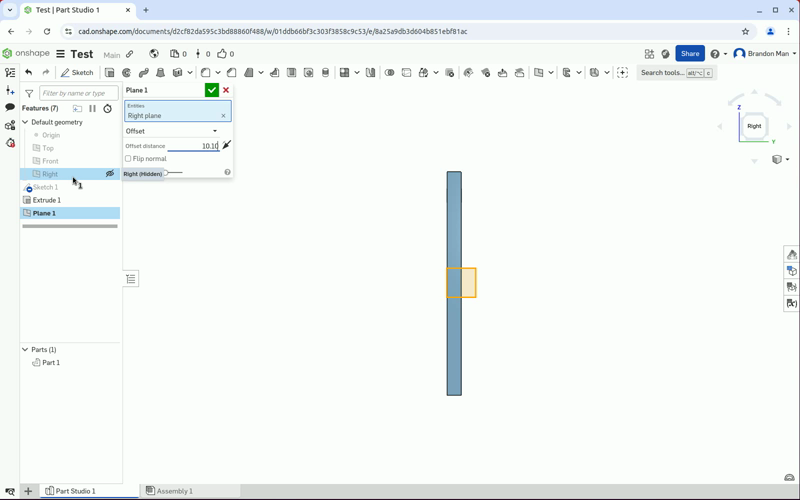
key(enter, 2)
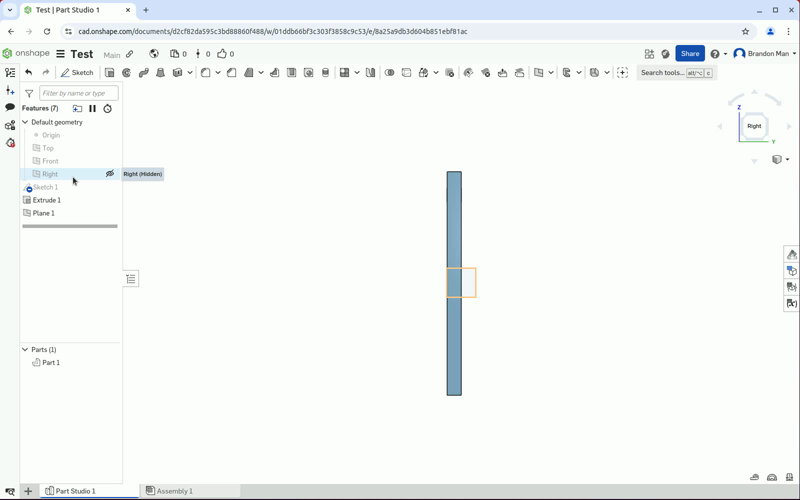
key(shift+s)
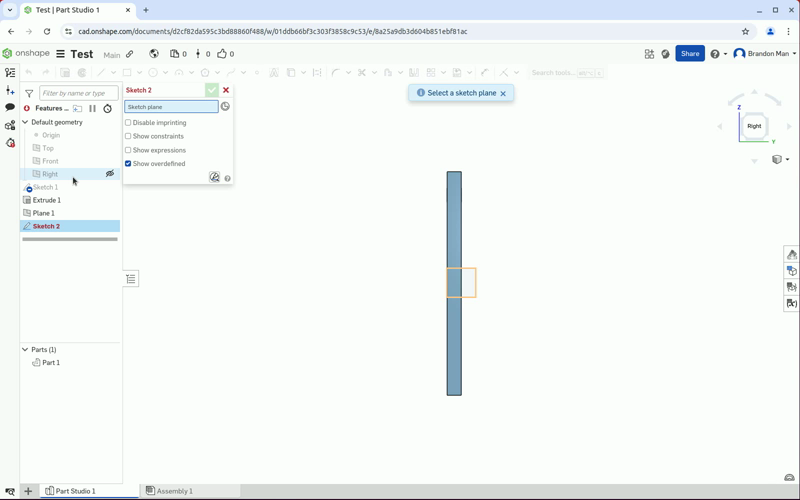
mouse_move(73, 215)
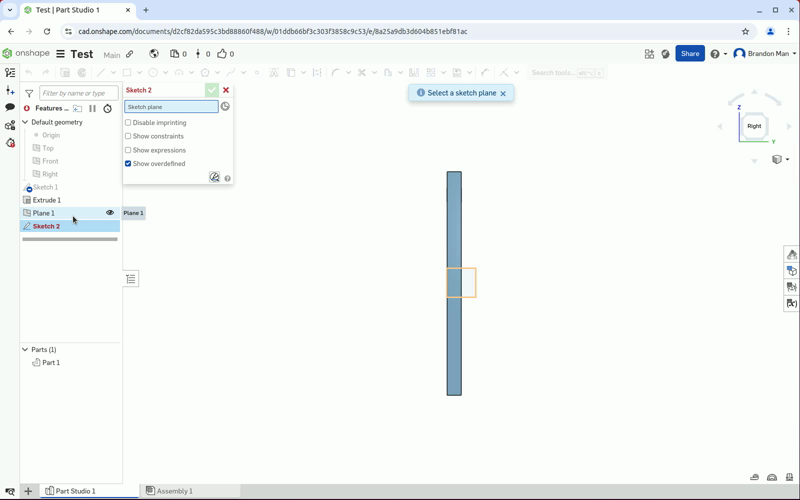
click(73, 215)
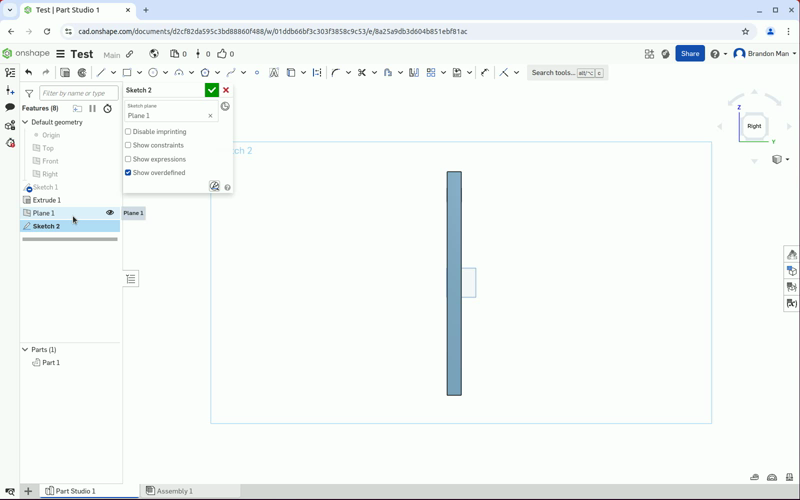
mouse_move(73, 352)
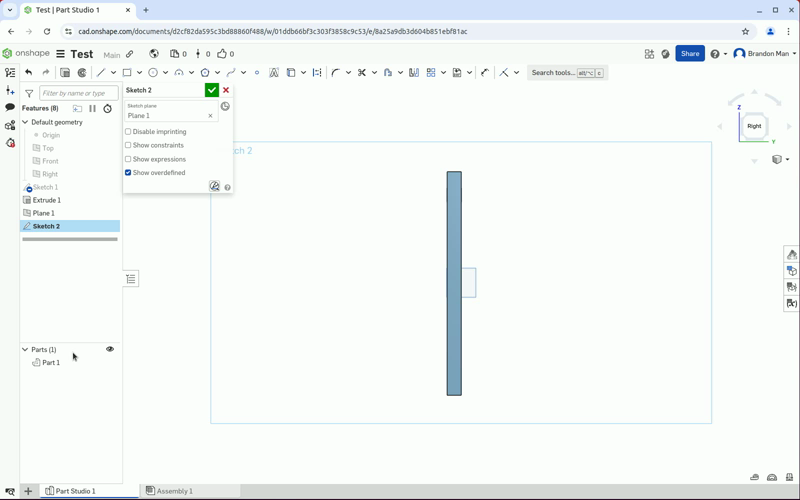
key(y)
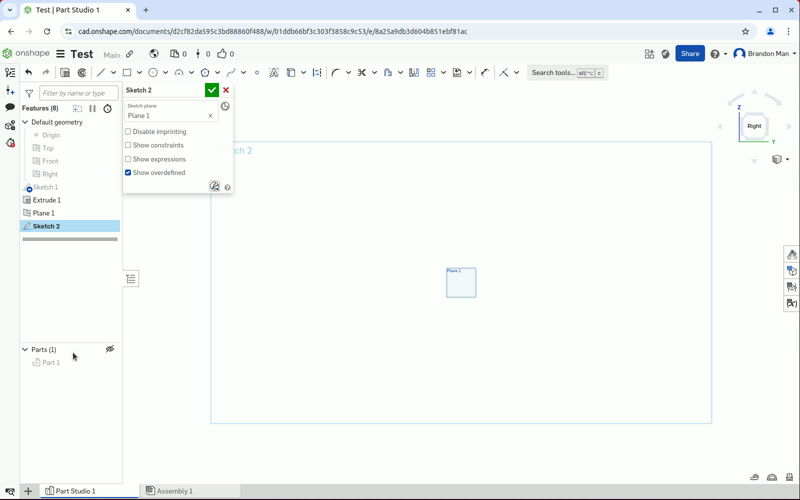
key(l)
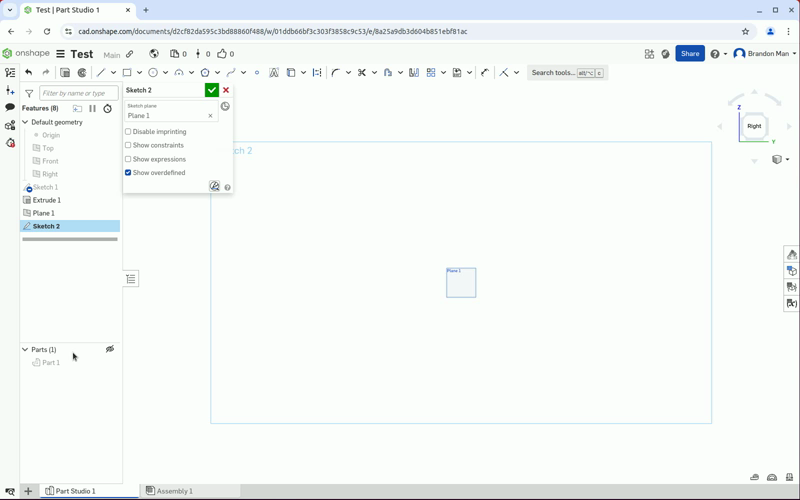
key_down(shift)
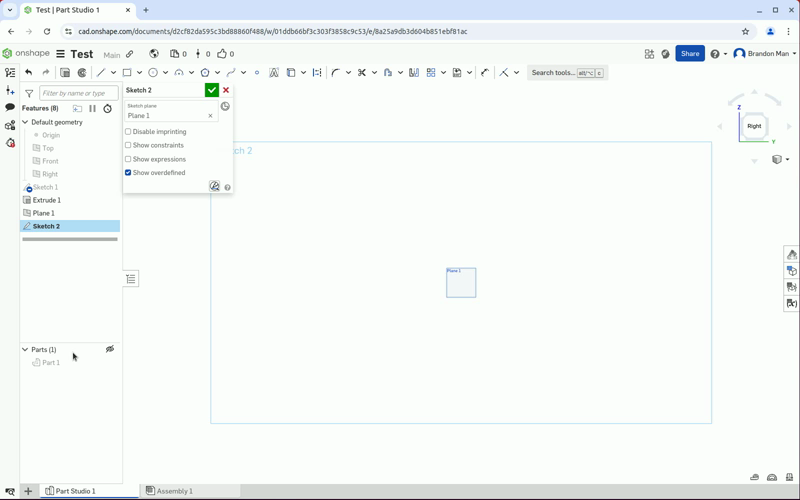
mouse_move(447, 201)
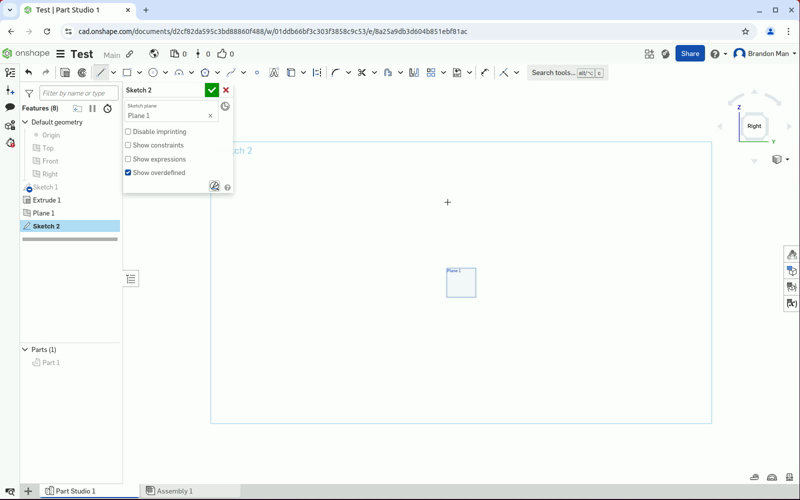
click(447, 201)
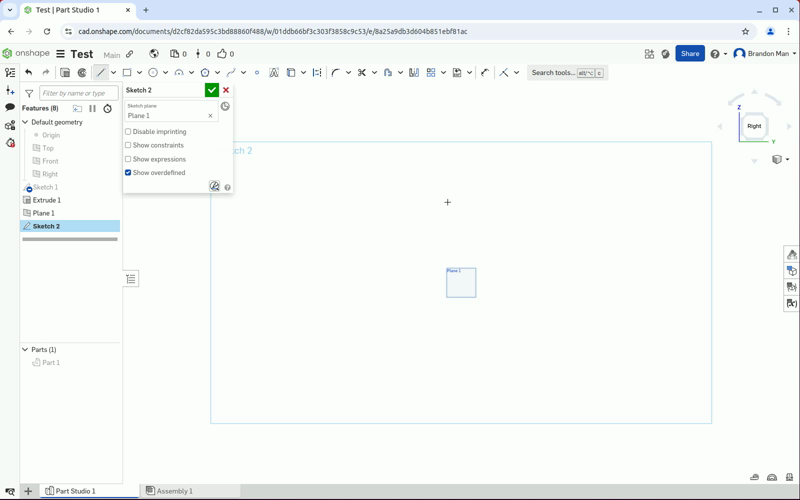
key_up(shift)
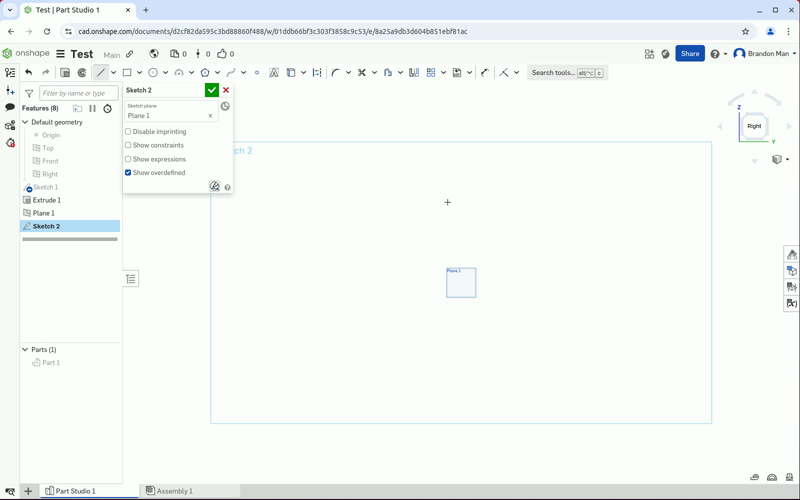
key_down(shift)
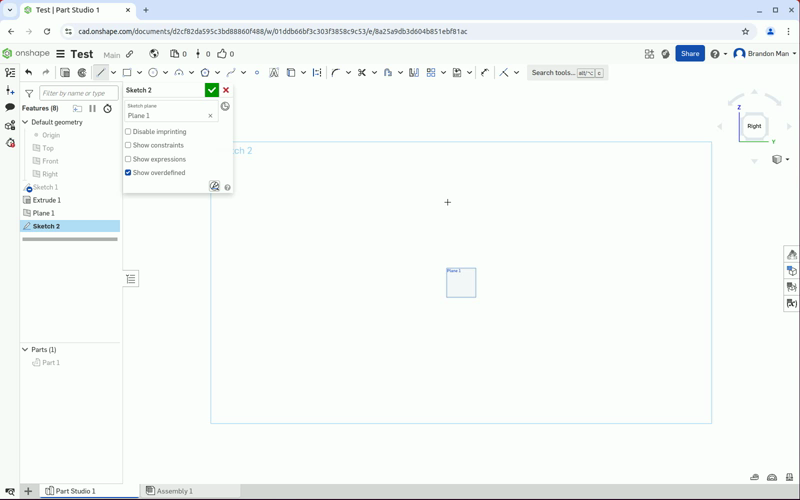
mouse_move(477, 201)
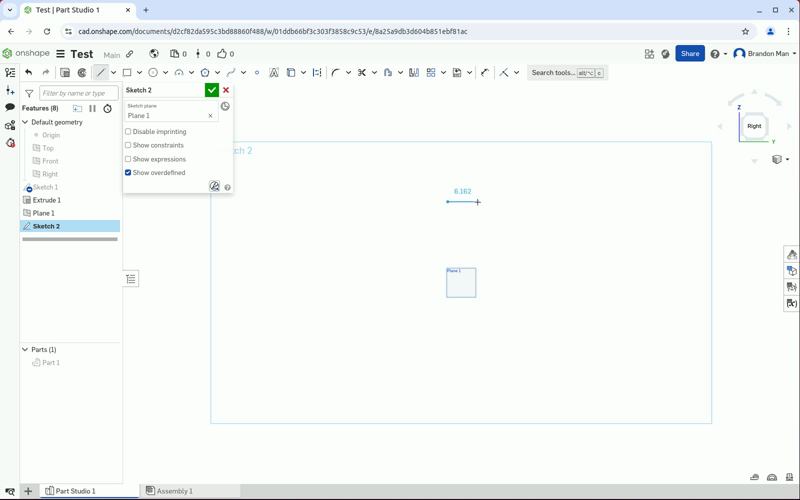
mouse_move(459, 201)
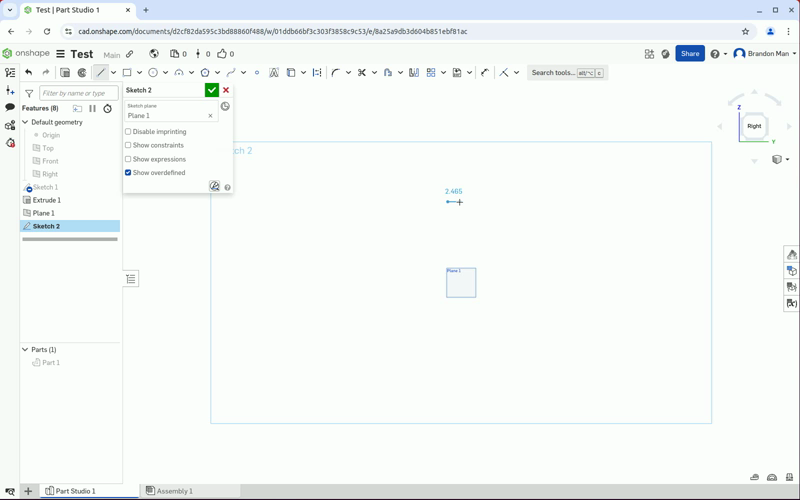
click(459, 201)
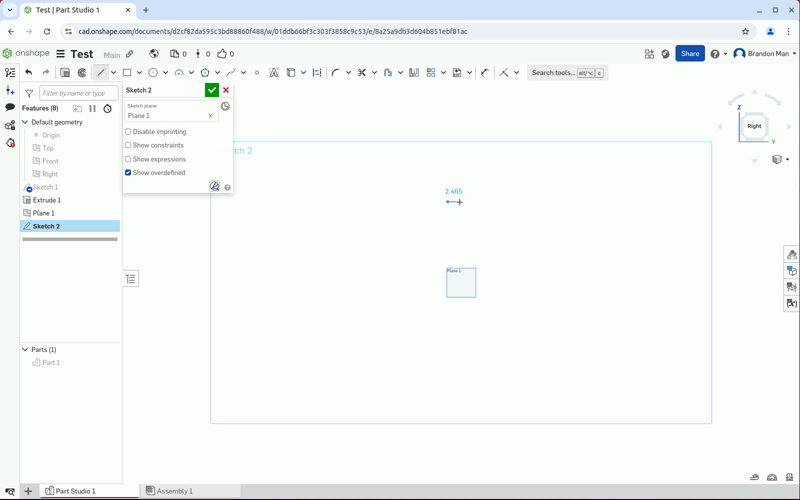
key_up(shift)
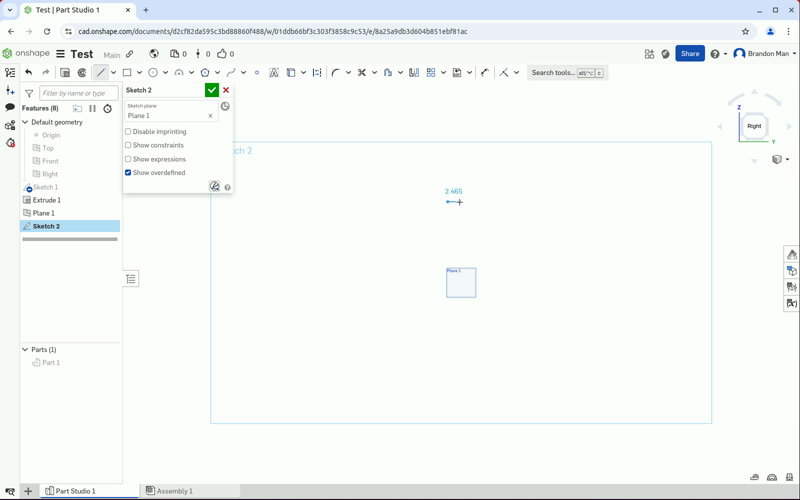
key_down(shift)
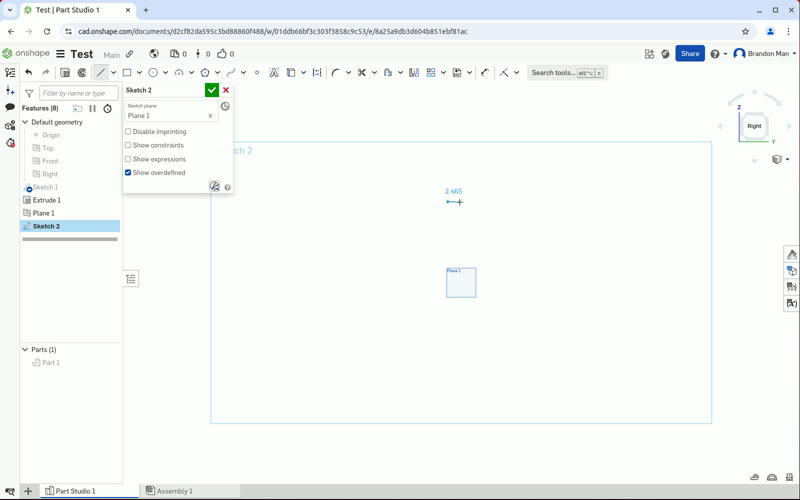
mouse_move(489, 201)
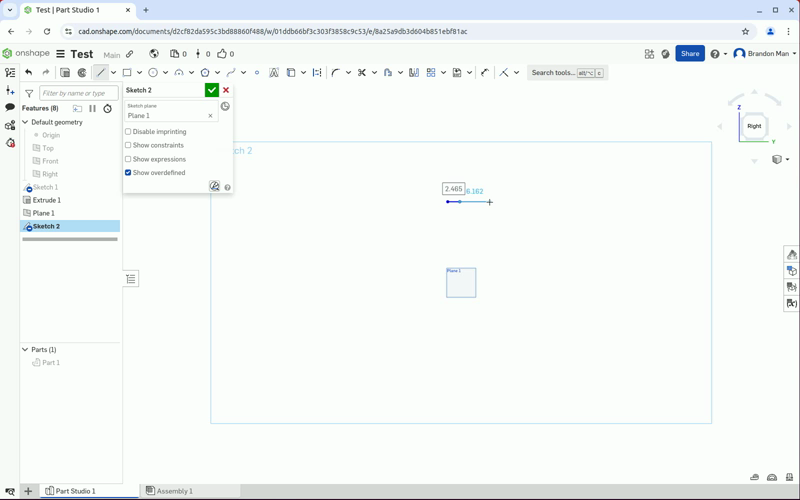
mouse_move(459, 190)
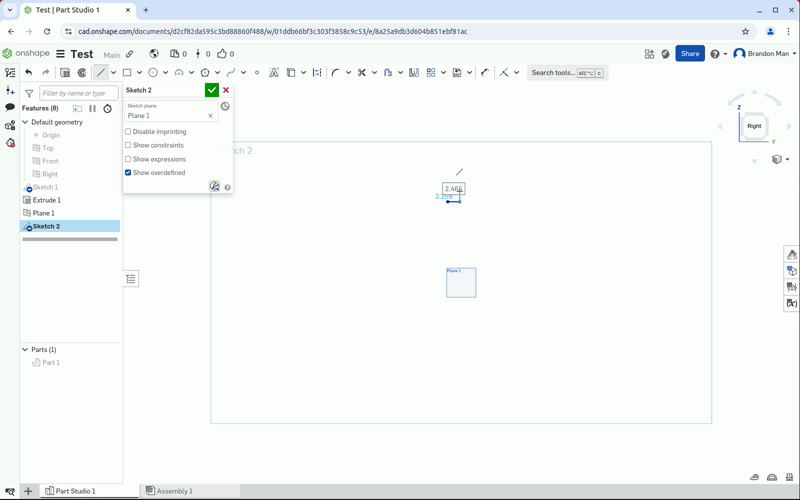
click(459, 190)
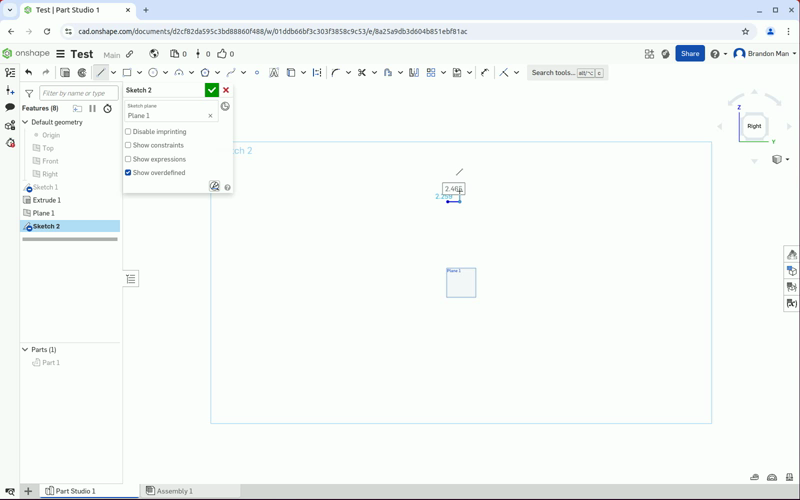
key_up(shift)
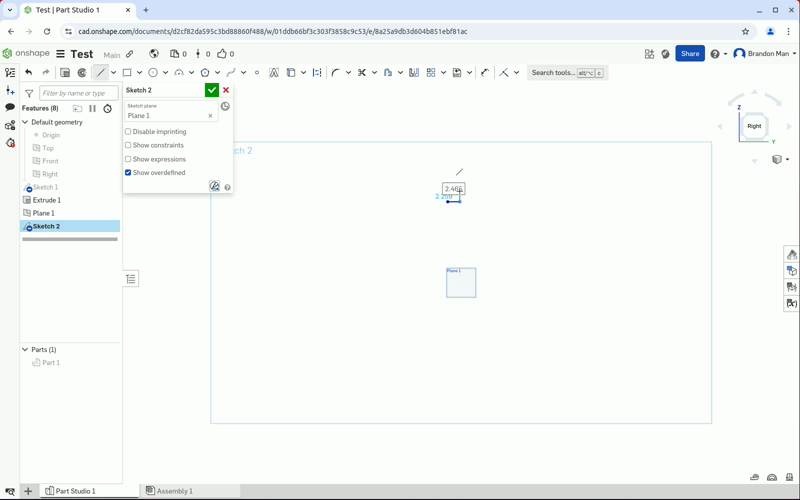
key_down(shift)
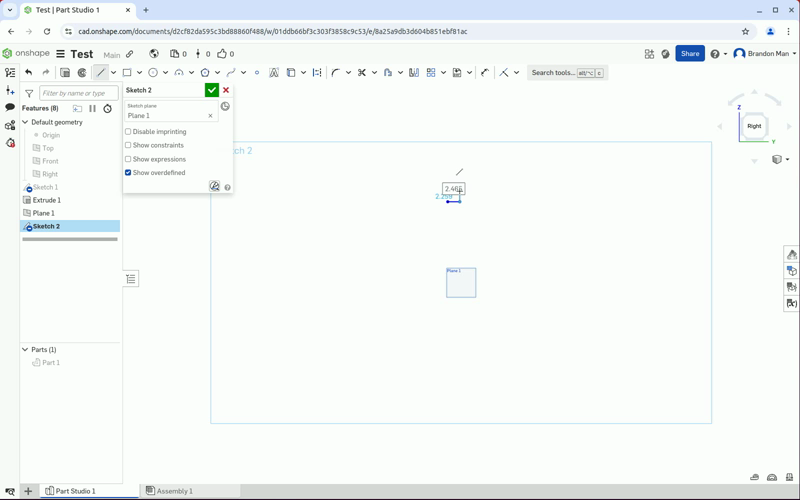
mouse_move(489, 190)
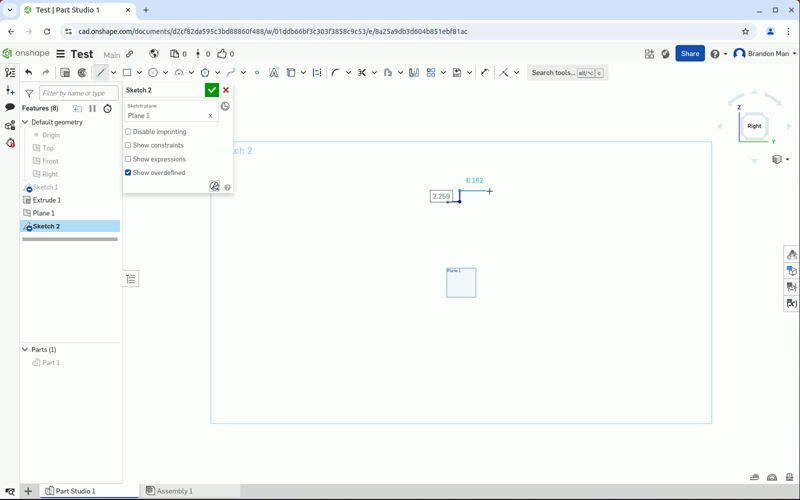
mouse_move(447, 190)
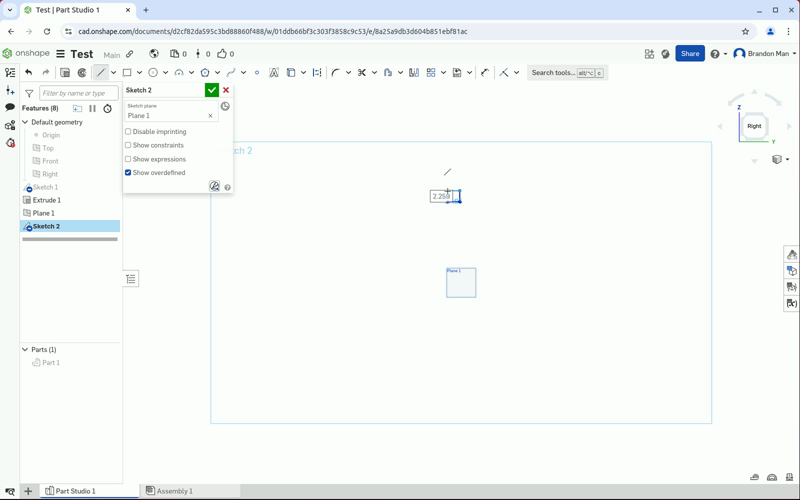
click(447, 190)
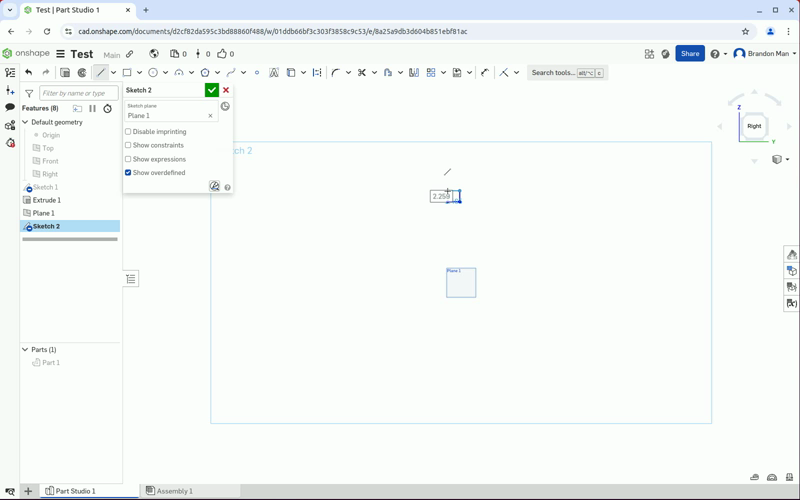
key_up(shift)
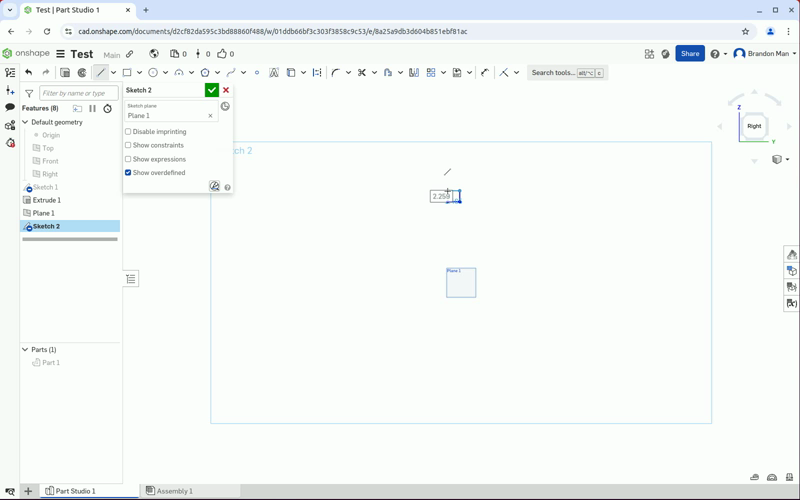
mouse_move(477, 190)
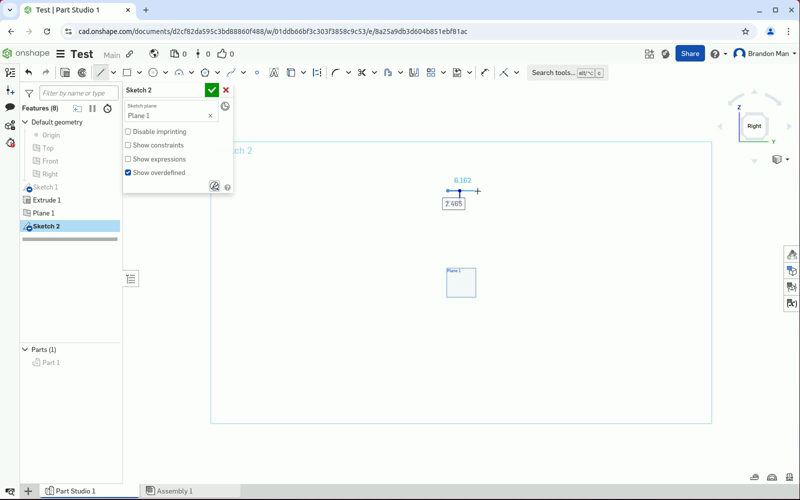
key_down(shift)
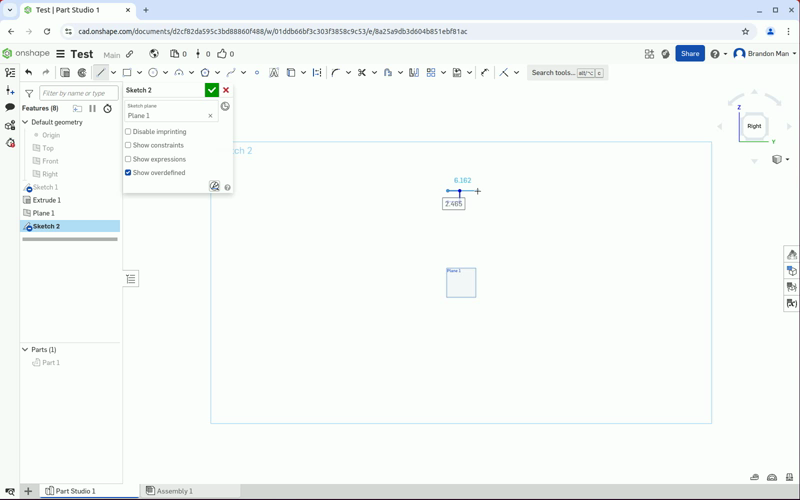
mouse_move(447, 201)
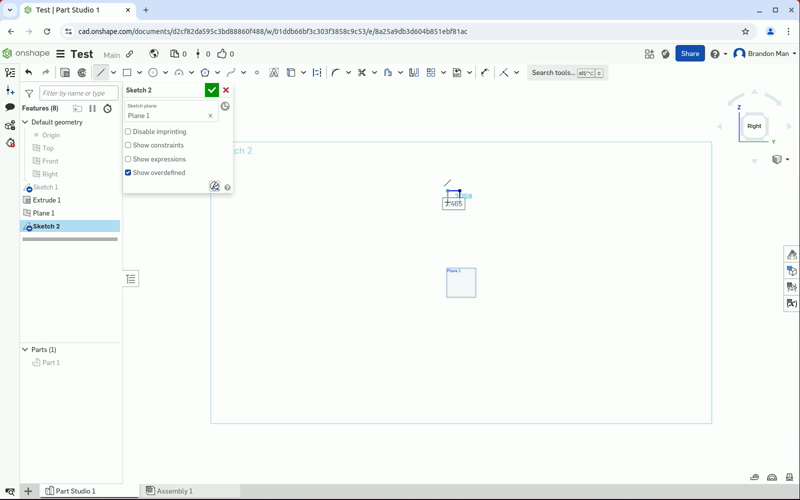
key_up(shift)
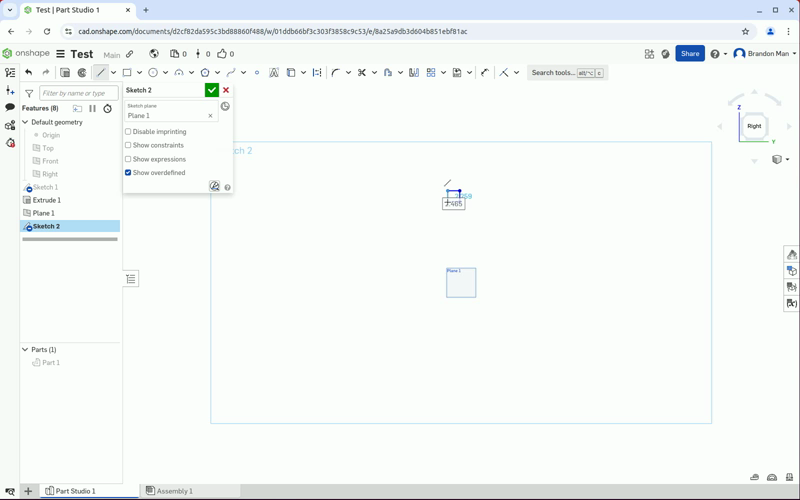
click(447, 201)
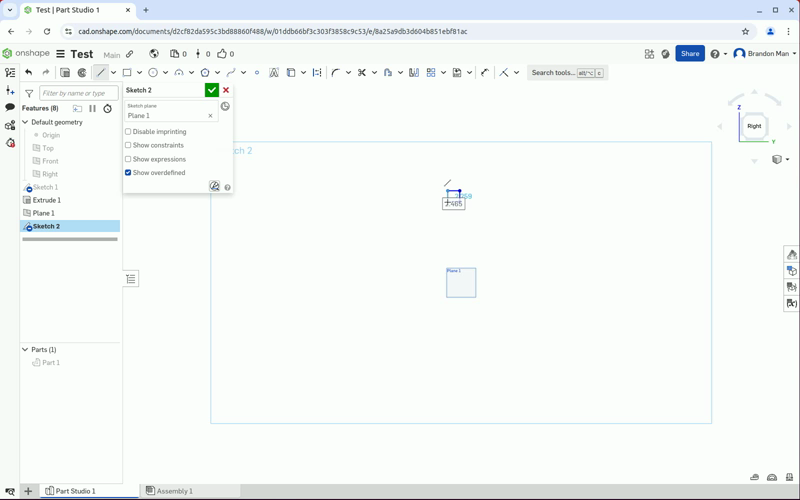
key(esc)
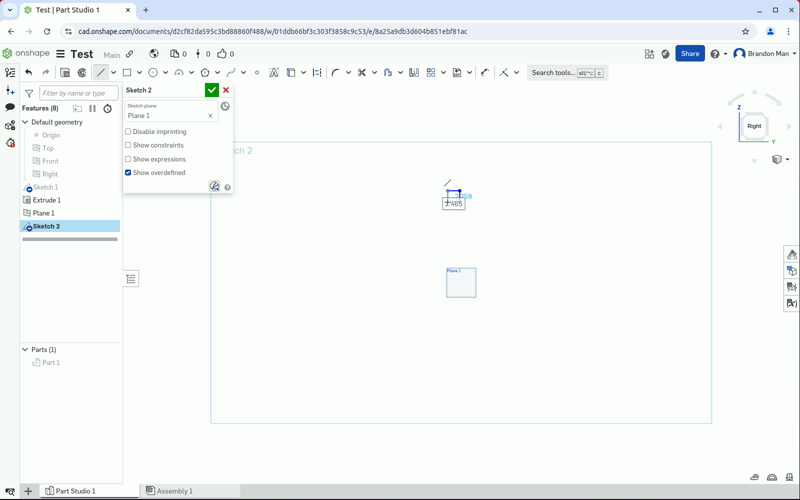
mouse_move(457, 201)
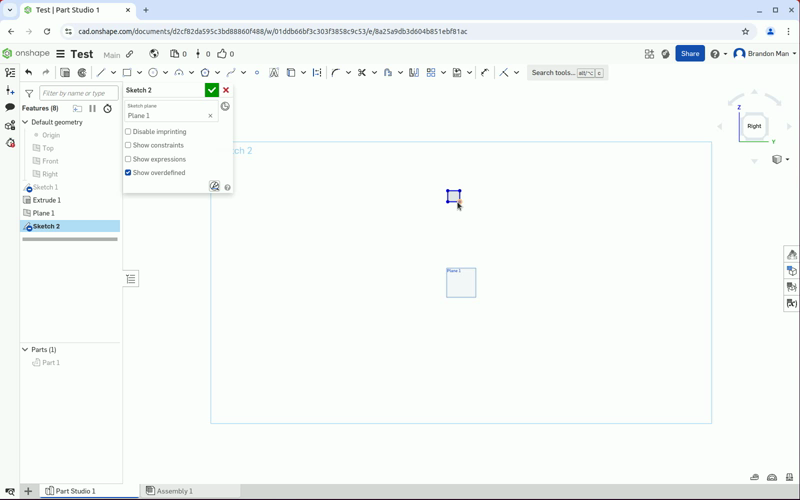
scroll(6)
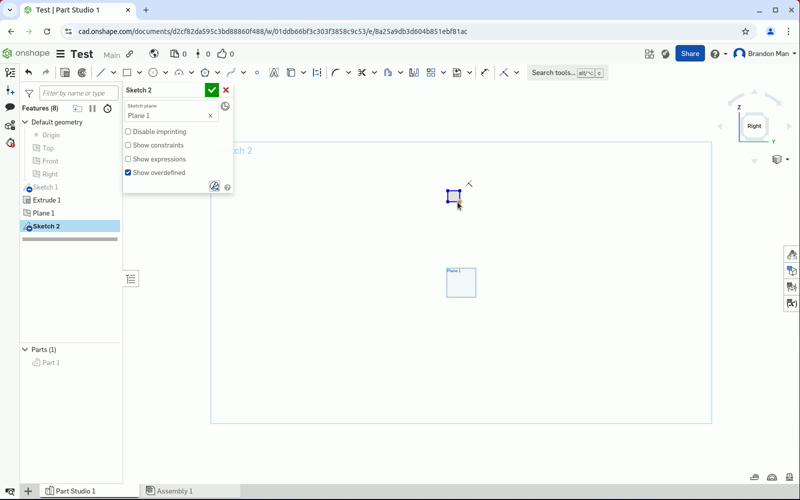
scroll(6)
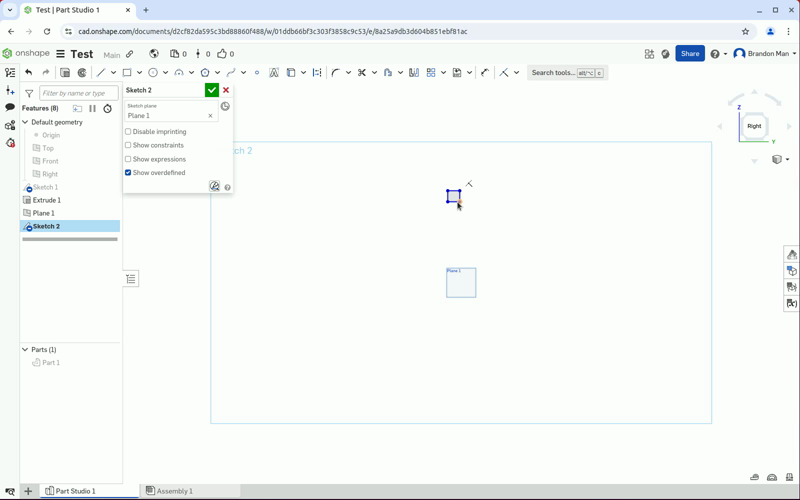
scroll(6)
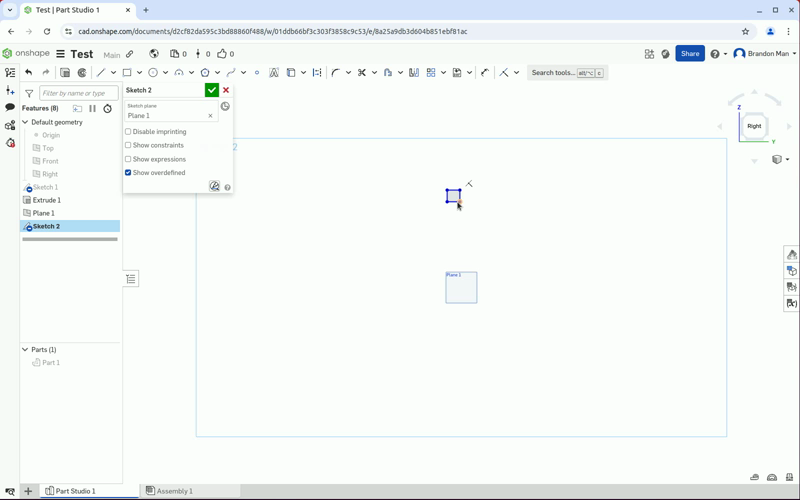
scroll(6)
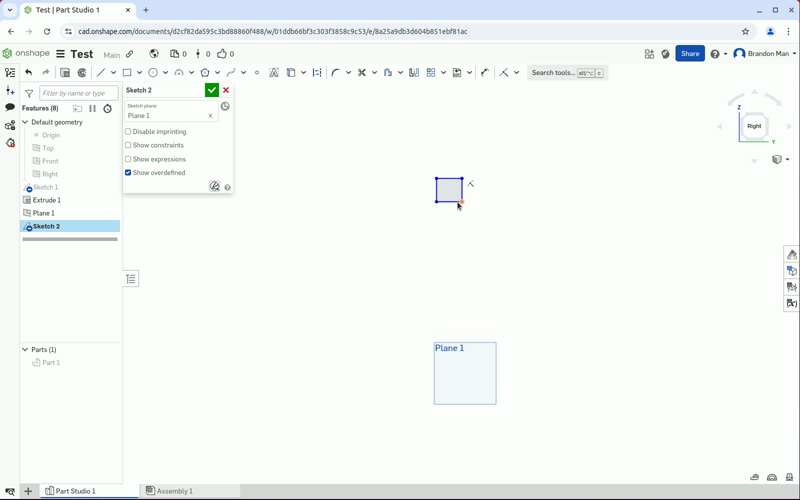
scroll(6)
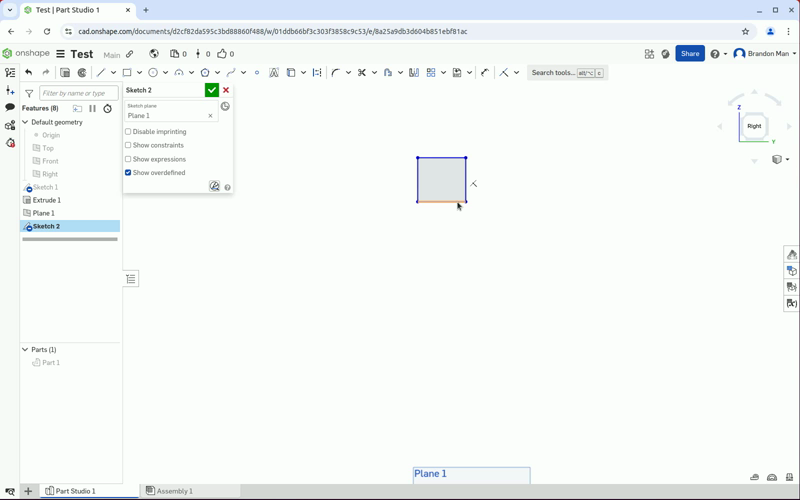
scroll(6)
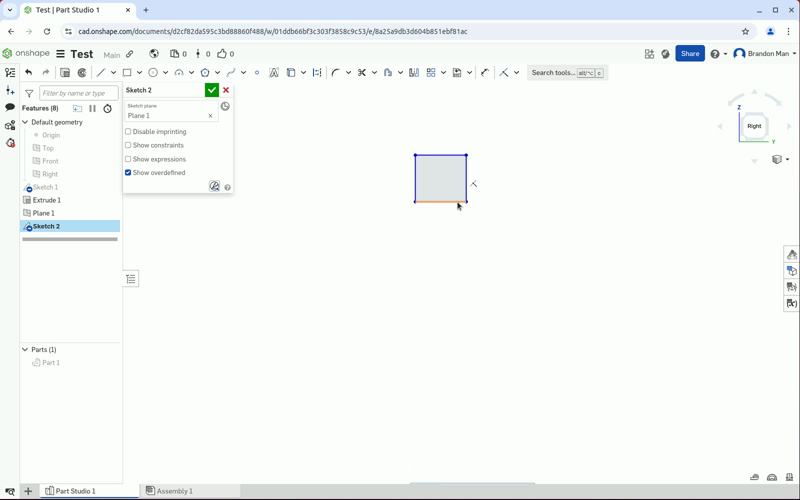
scroll(6)
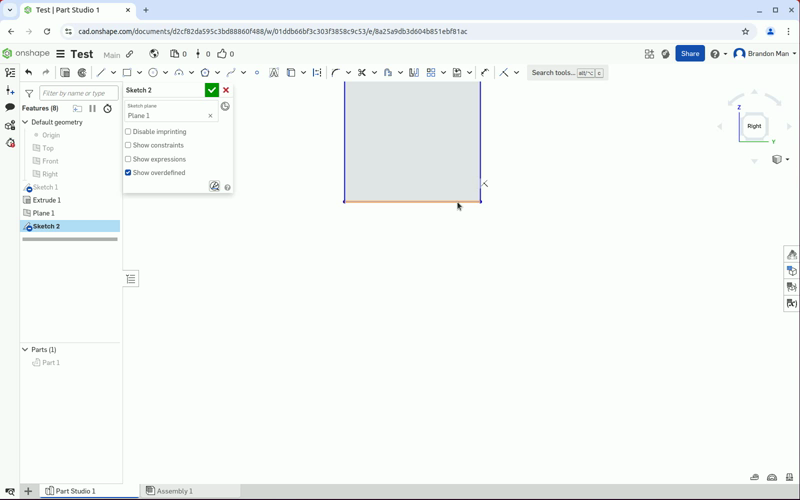
click(457, 201)
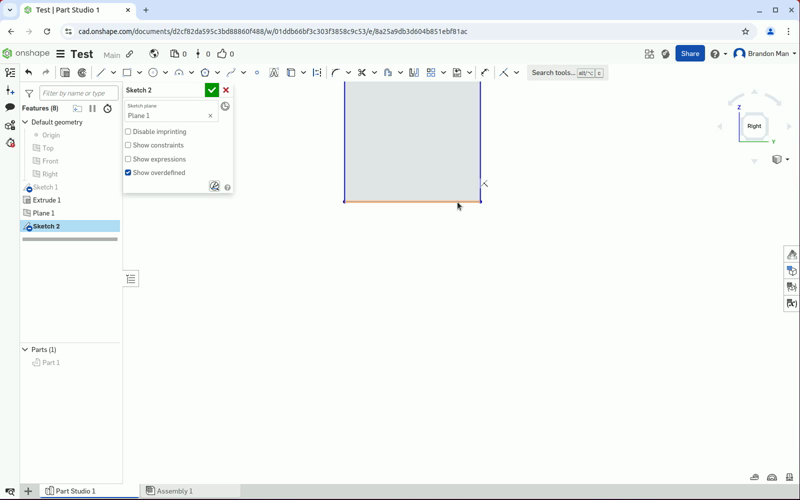
scroll(-6)
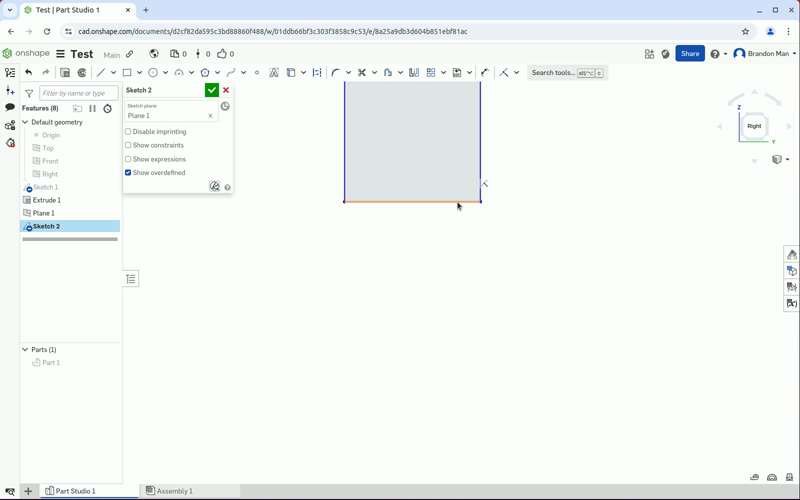
scroll(-6)
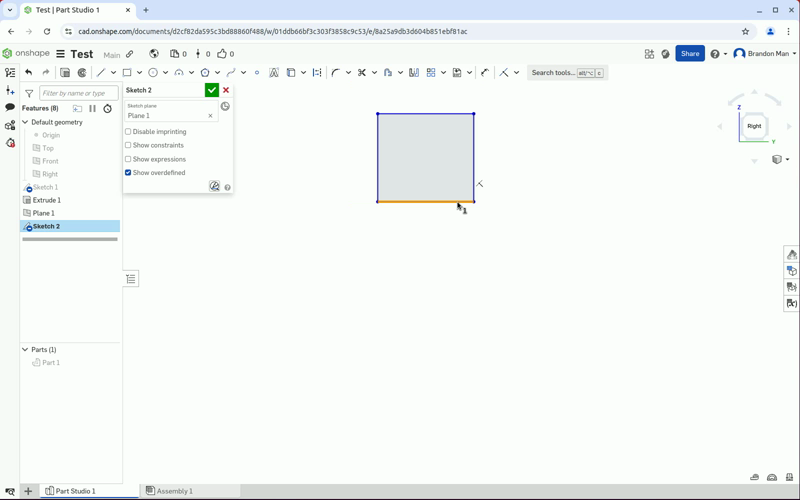
scroll(-6)
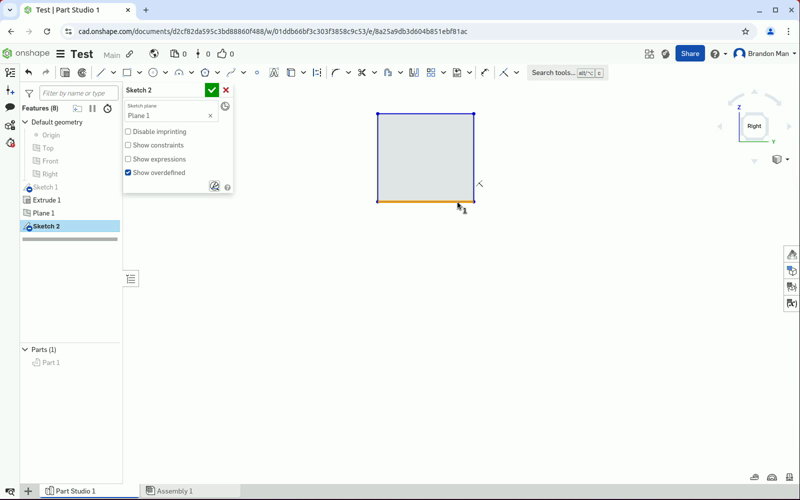
scroll(-6)
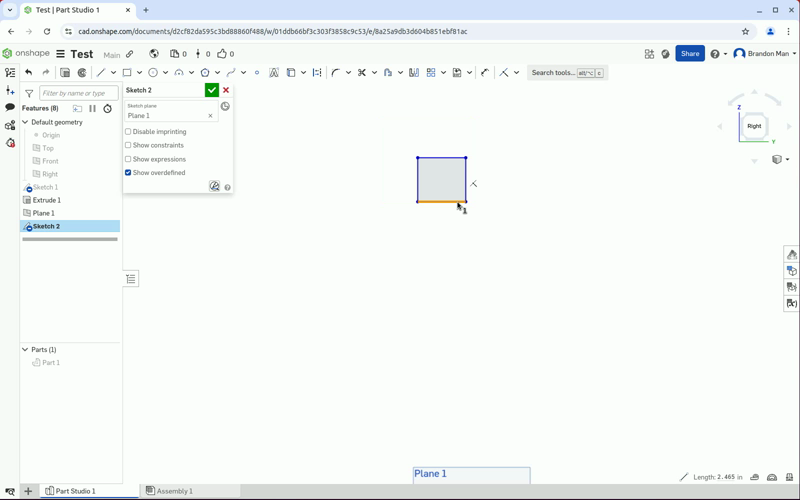
scroll(-6)
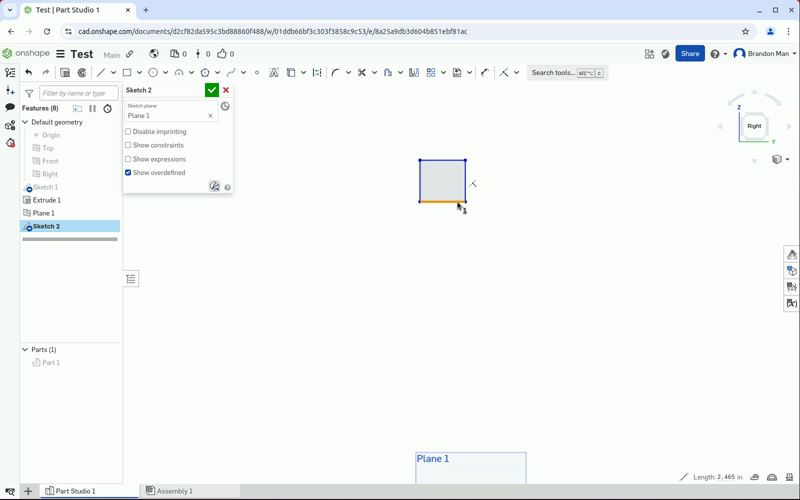
scroll(-6)
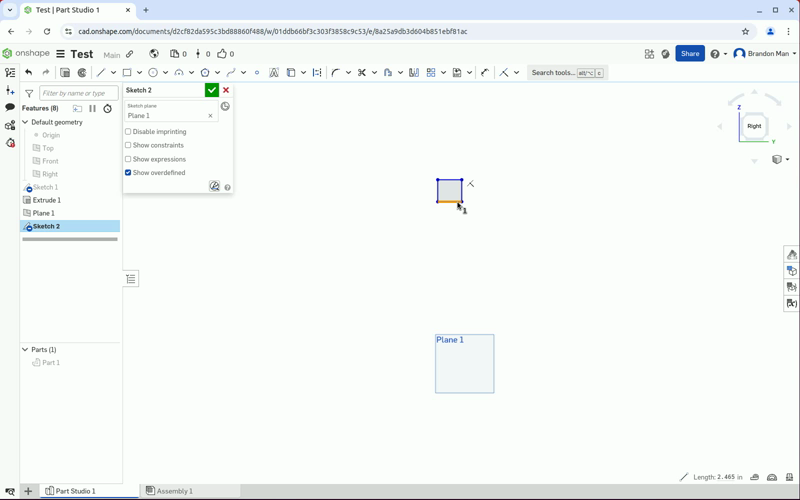
scroll(-6)
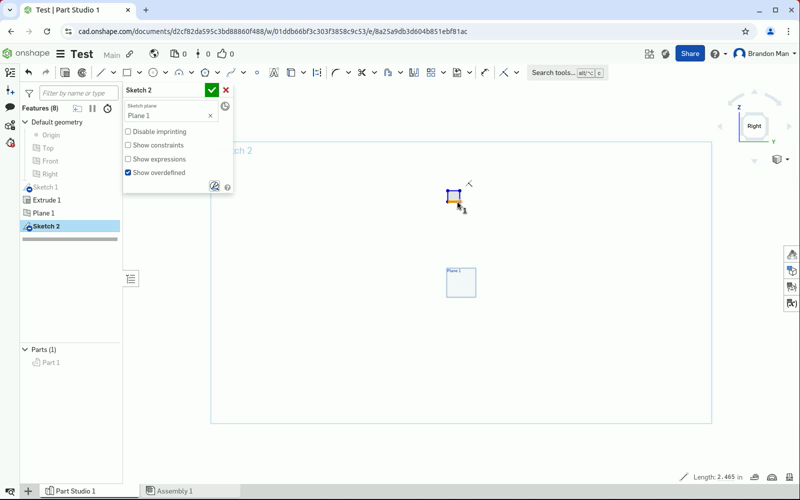
mouse_move(73, 352)
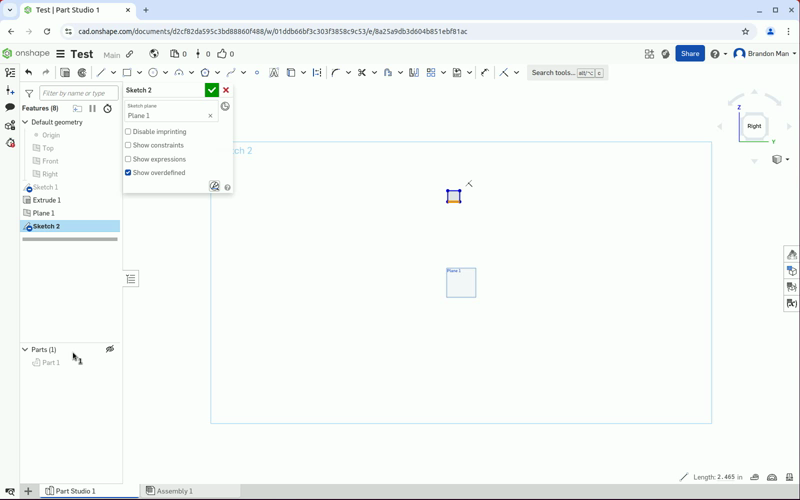
key(shift+y)
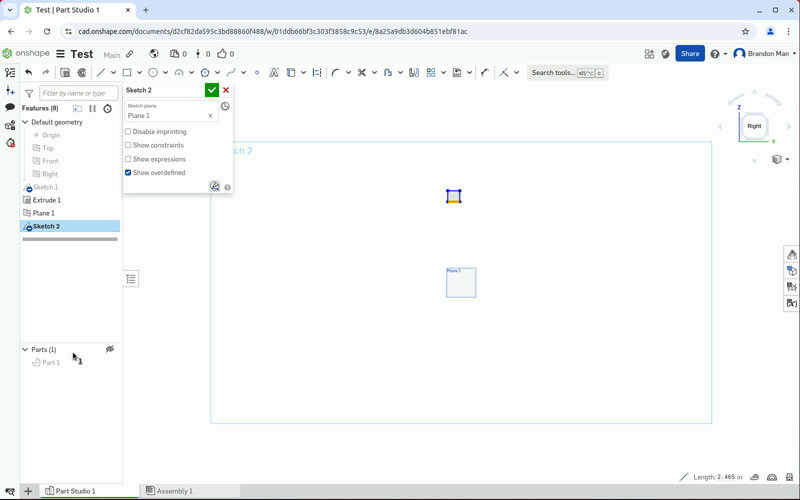
key(shift+e)
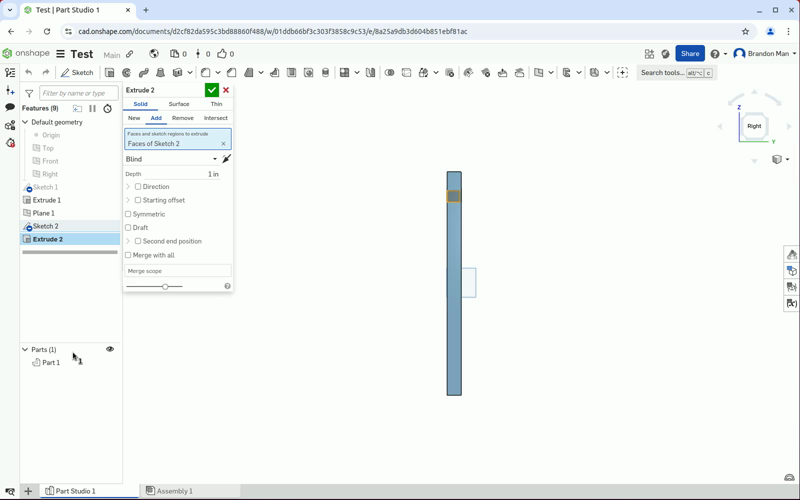
mouse_move(143, 106)
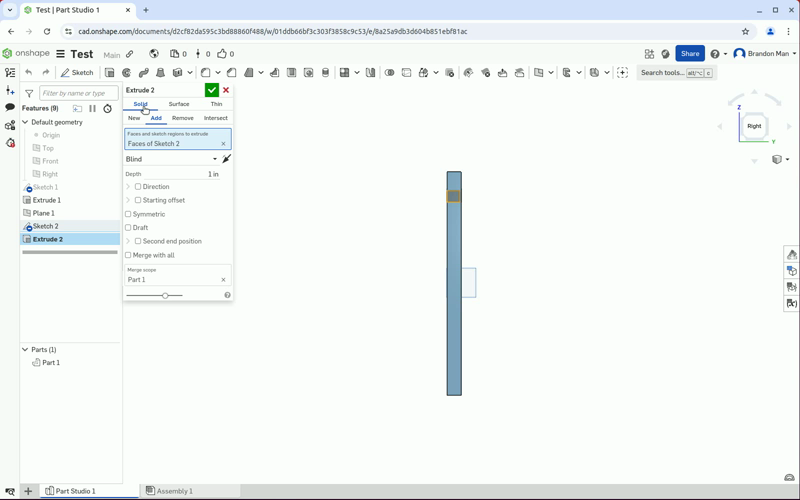
click(143, 106)
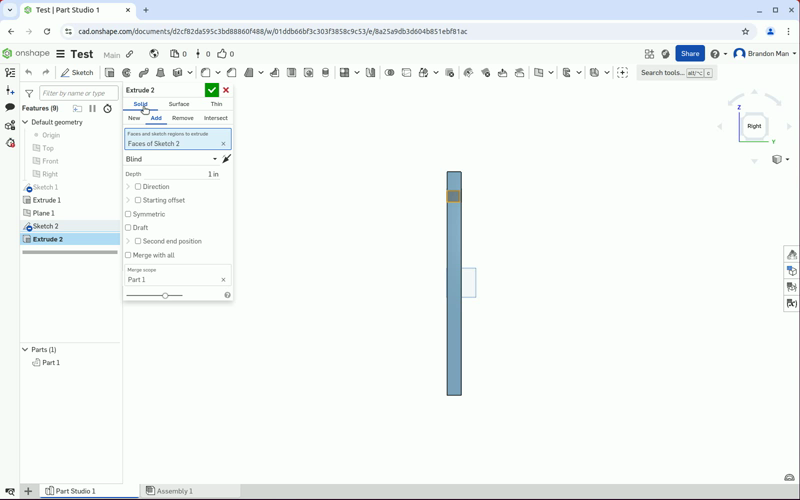
mouse_move(137, 120)
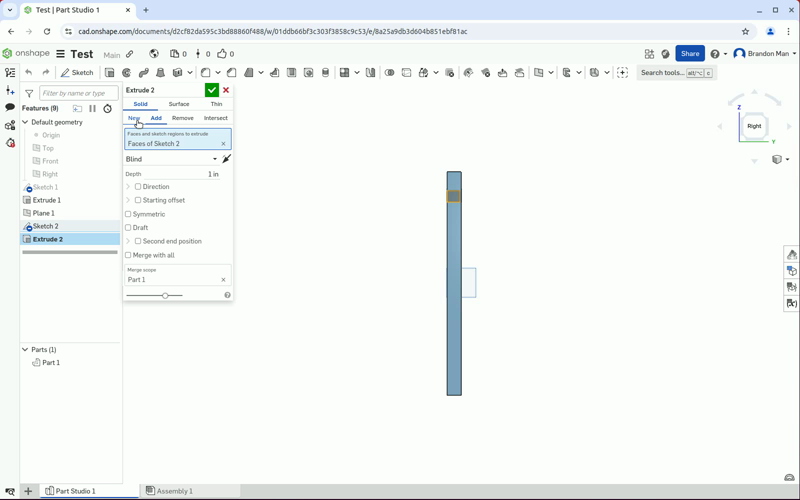
click(137, 120)
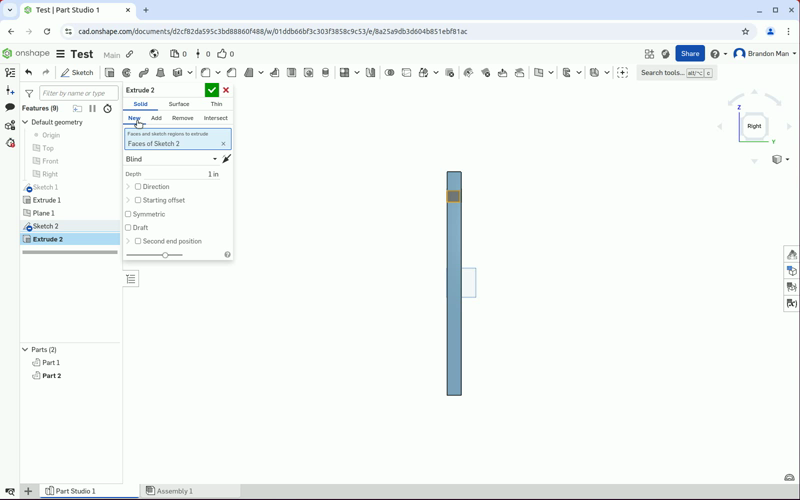
key(tab, 4)
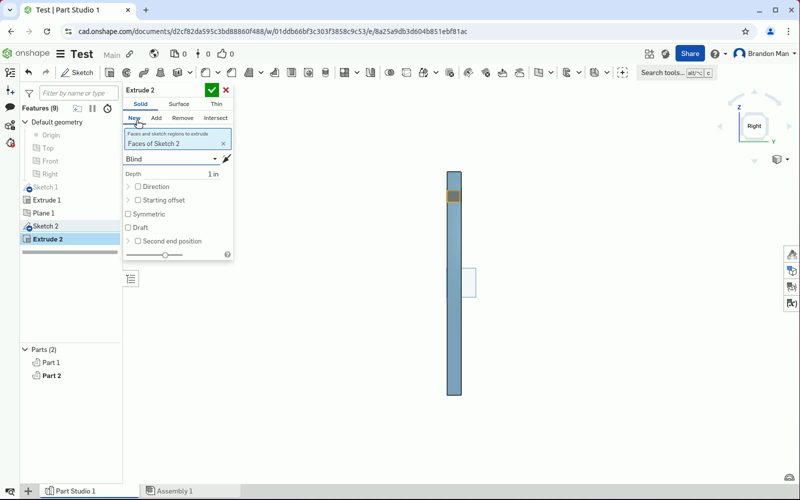
text(2.166)
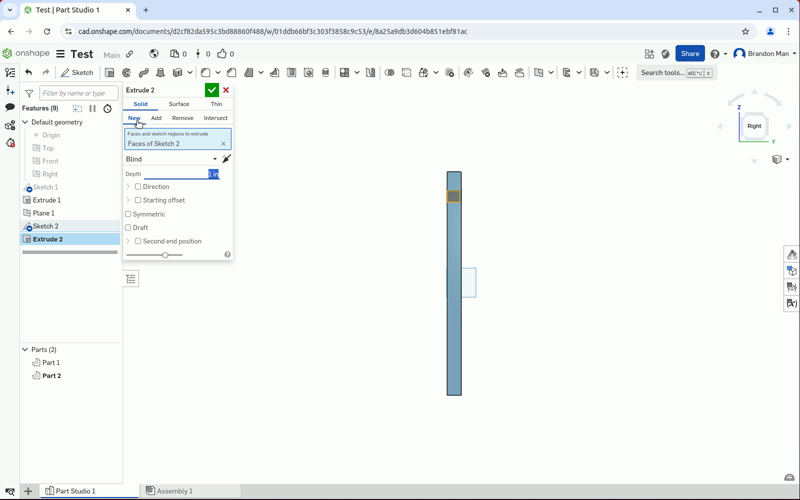
key(enter)
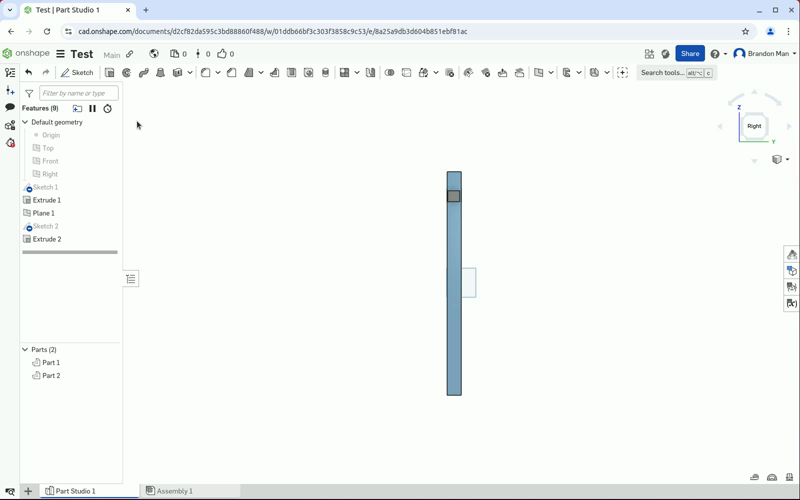
key(shift+h)
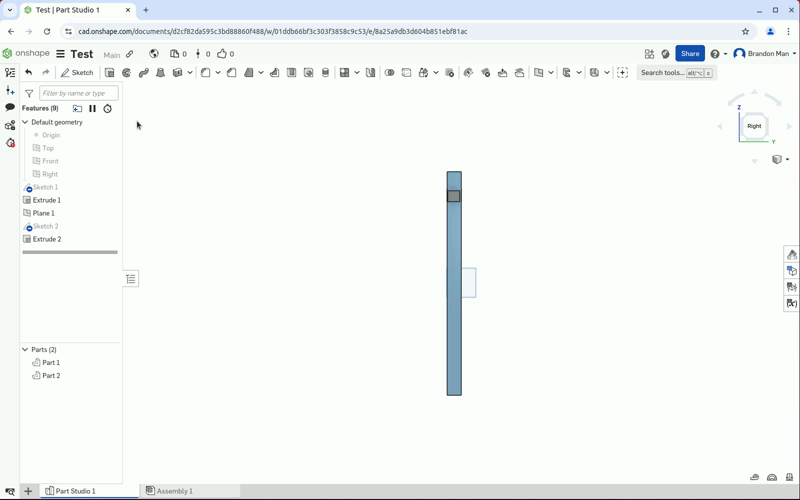
key(shift+h)
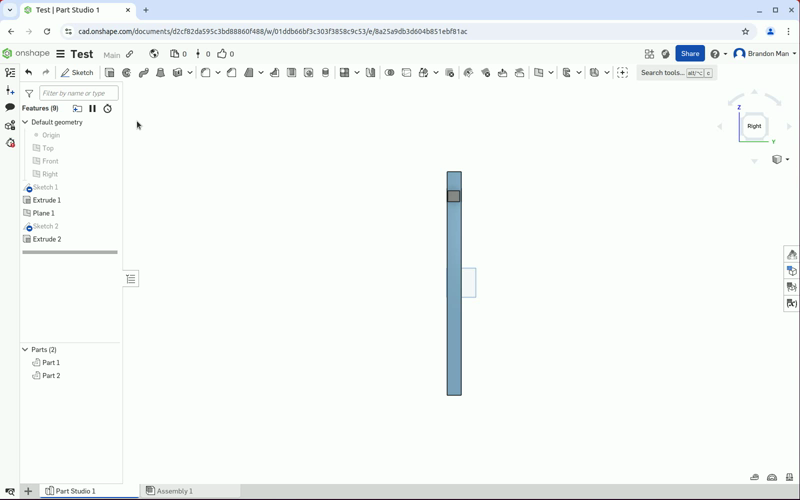
mouse_move(73, 189)
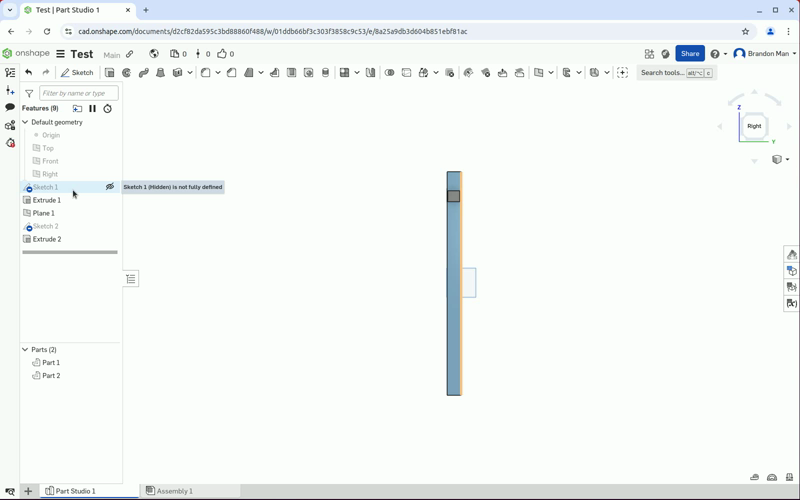
click(73, 189)
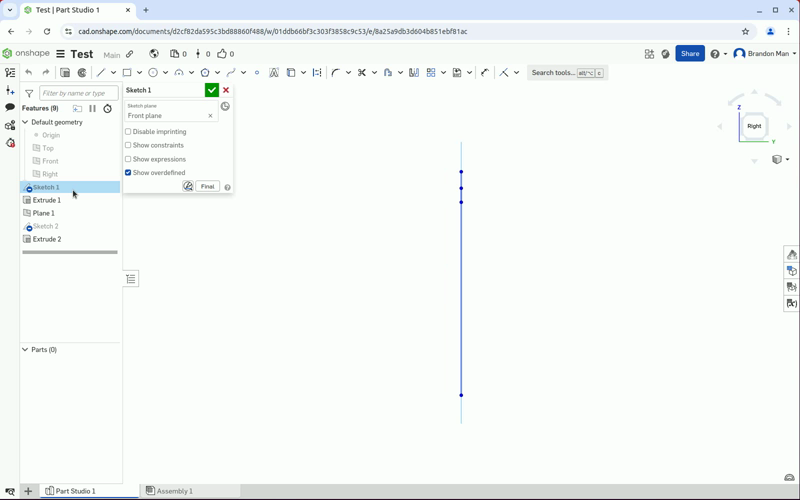
mouse_move(229, 92)
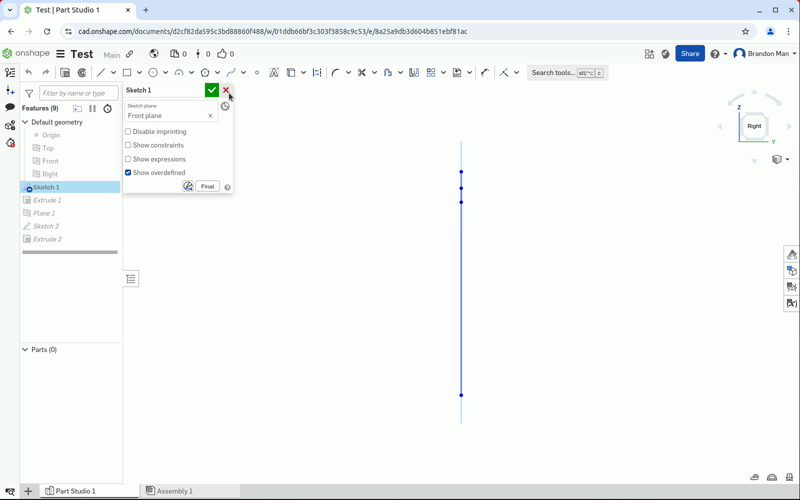
click(229, 92)
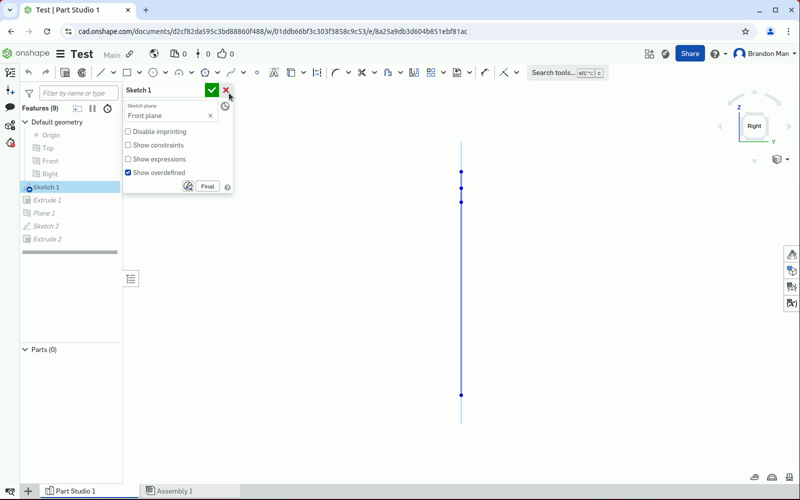
key(shift+s)
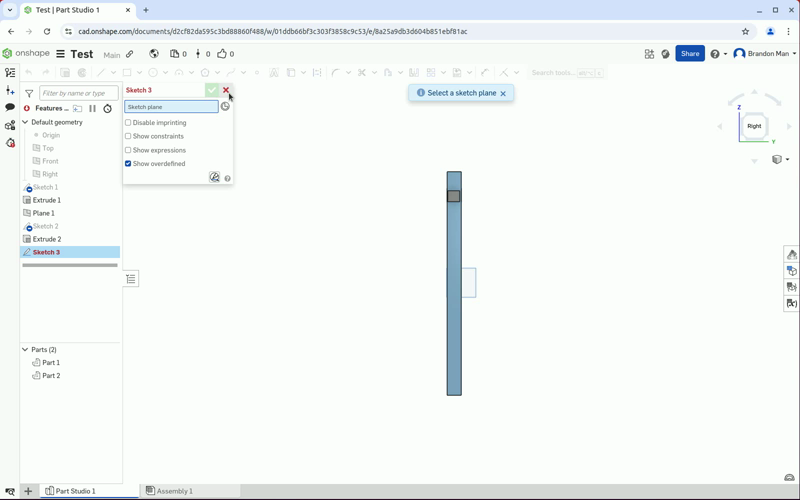
mouse_move(73, 215)
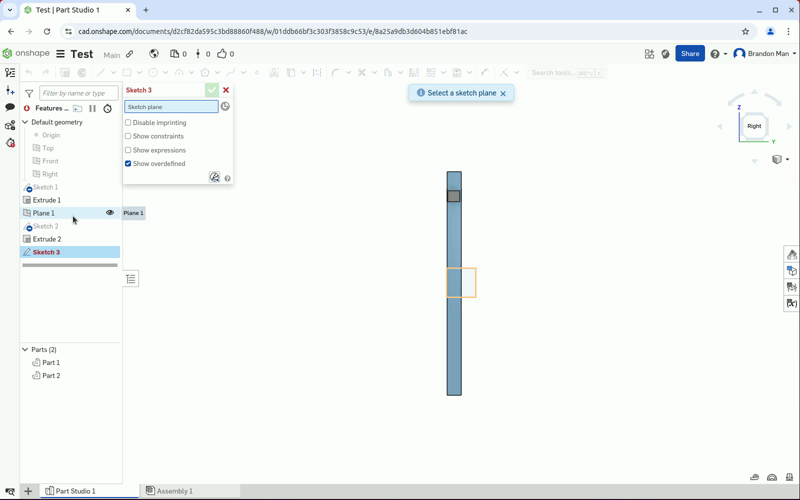
click(73, 215)
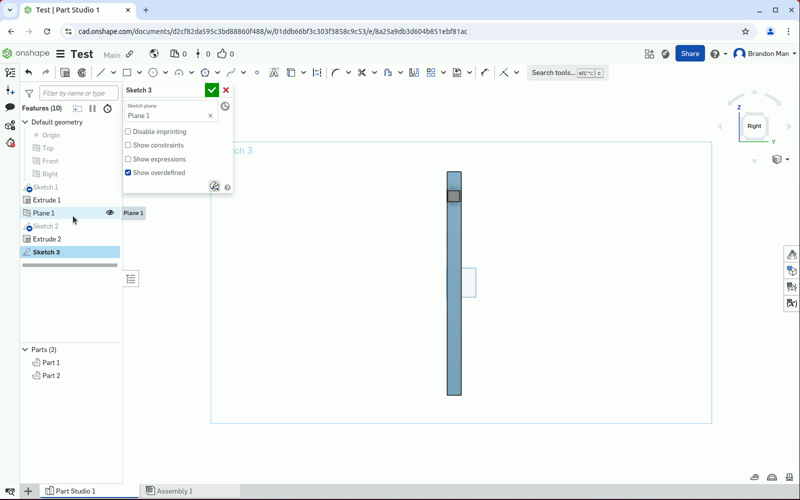
mouse_move(73, 352)
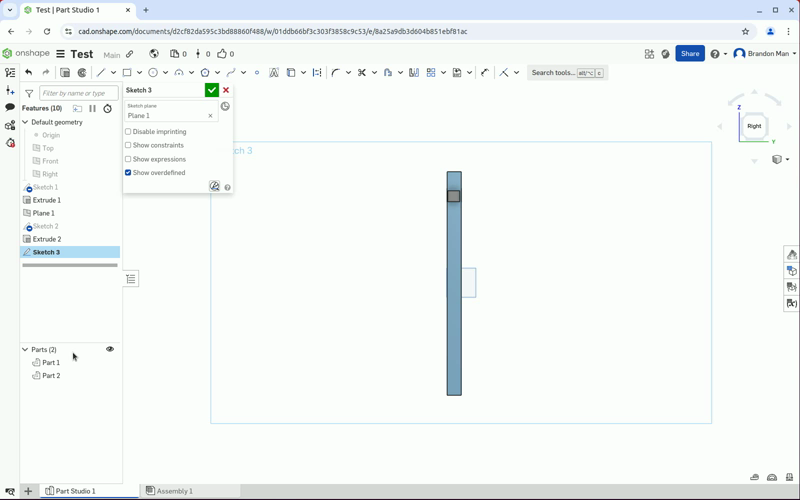
key(y)
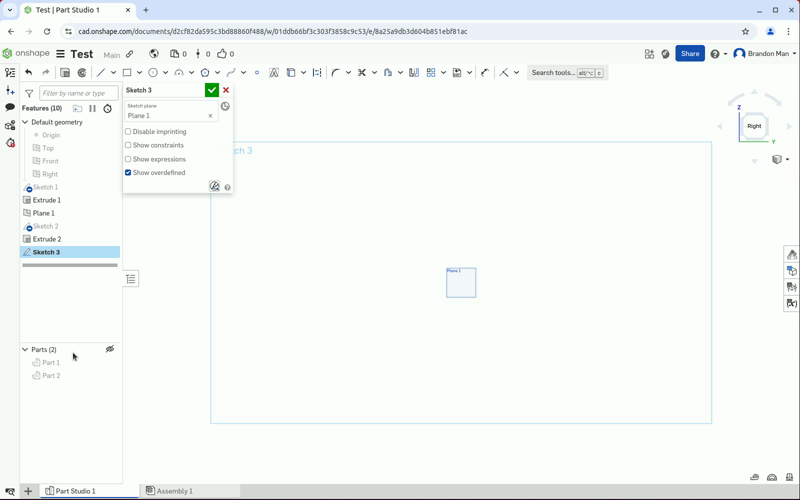
key(l)
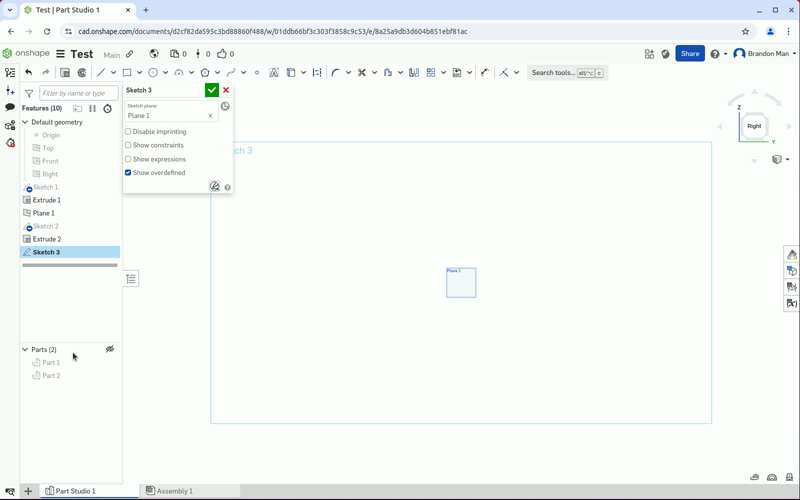
key_down(shift)
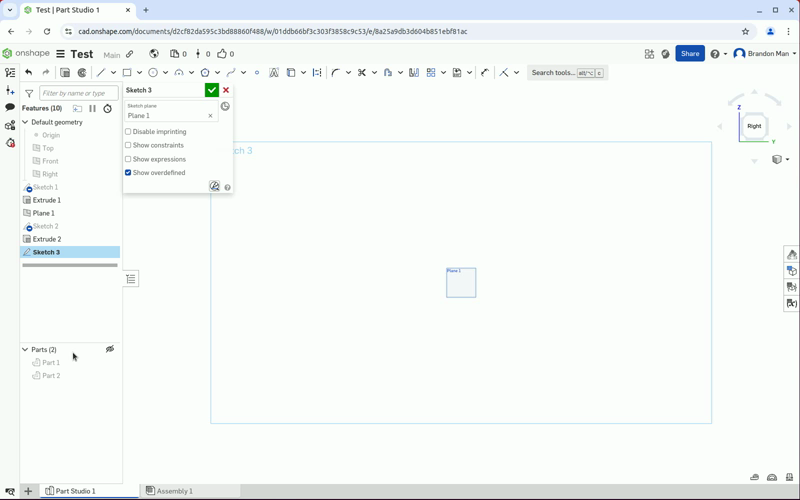
mouse_move(447, 393)
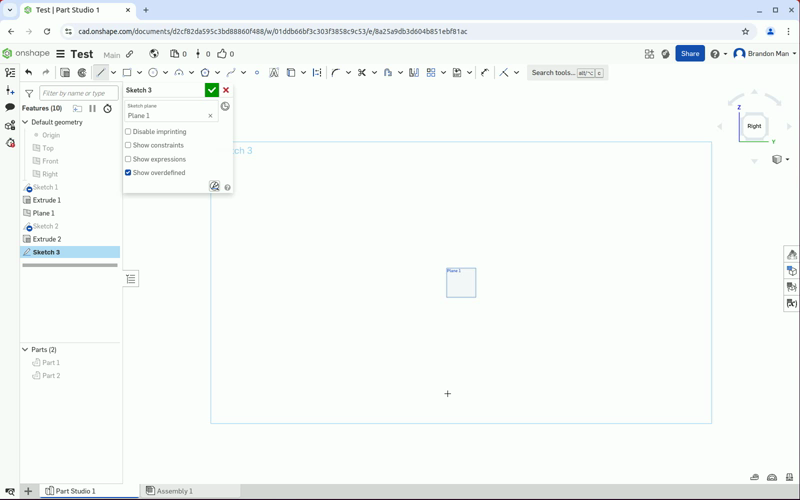
click(447, 393)
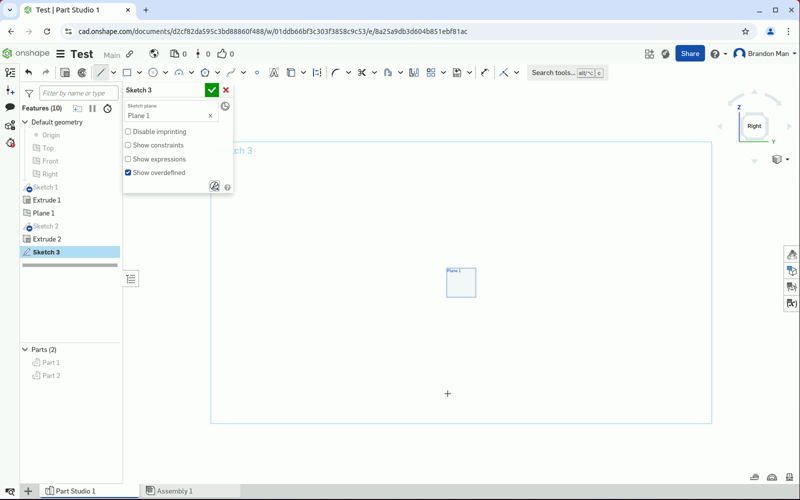
key_up(shift)
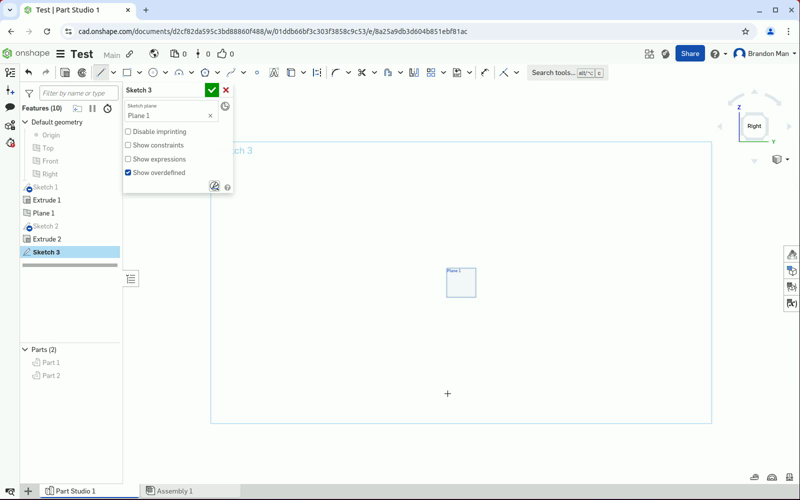
key_down(shift)
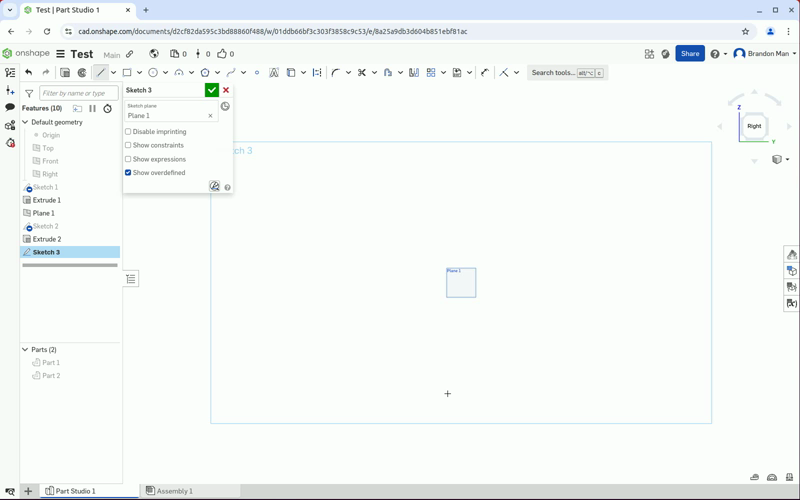
mouse_move(477, 393)
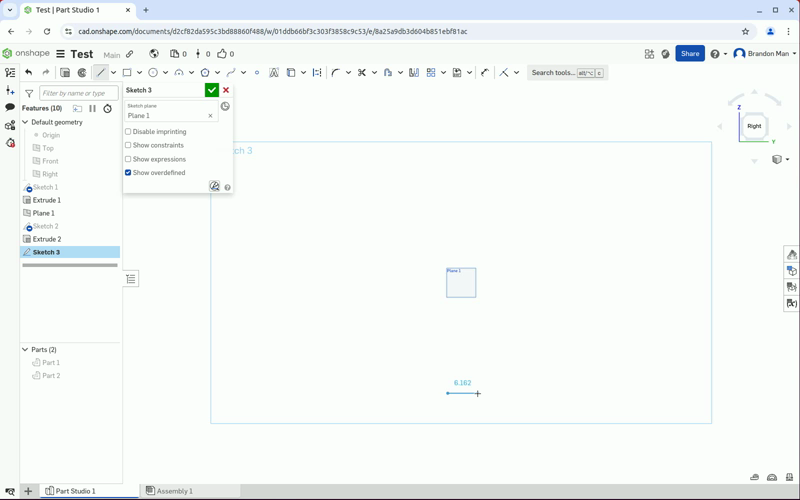
mouse_move(459, 393)
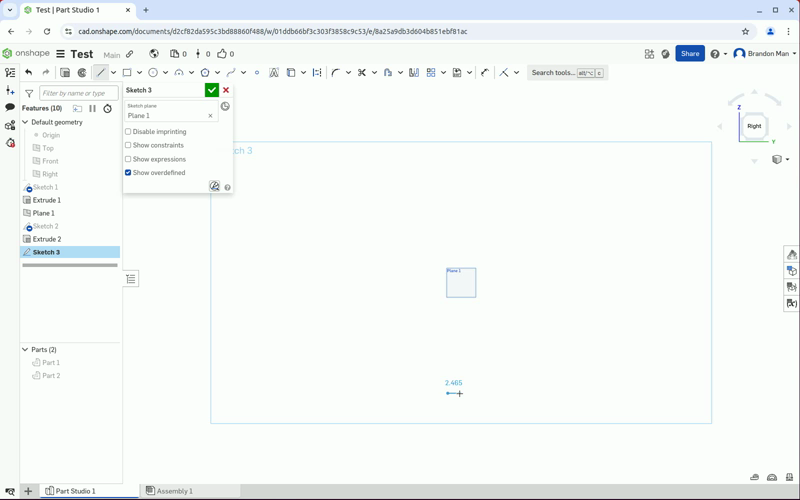
click(459, 393)
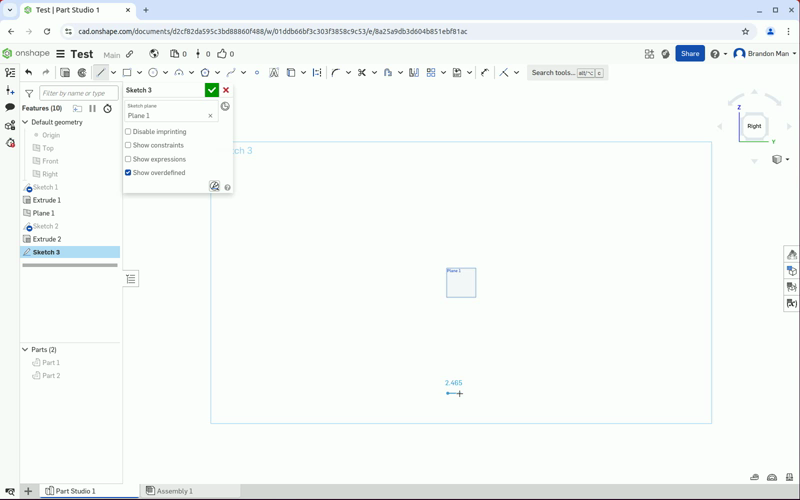
key_up(shift)
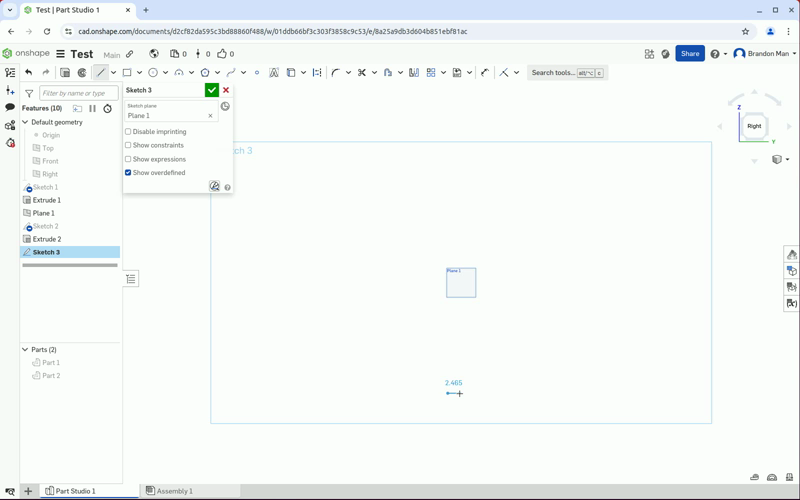
key_down(shift)
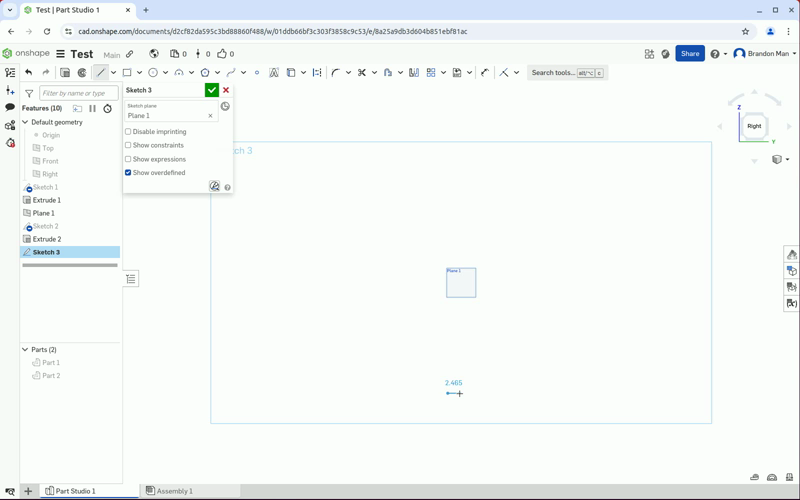
mouse_move(489, 393)
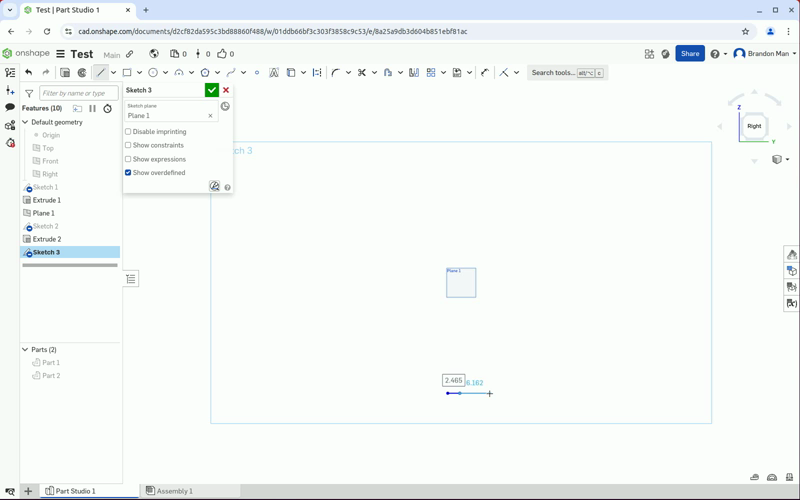
mouse_move(459, 381)
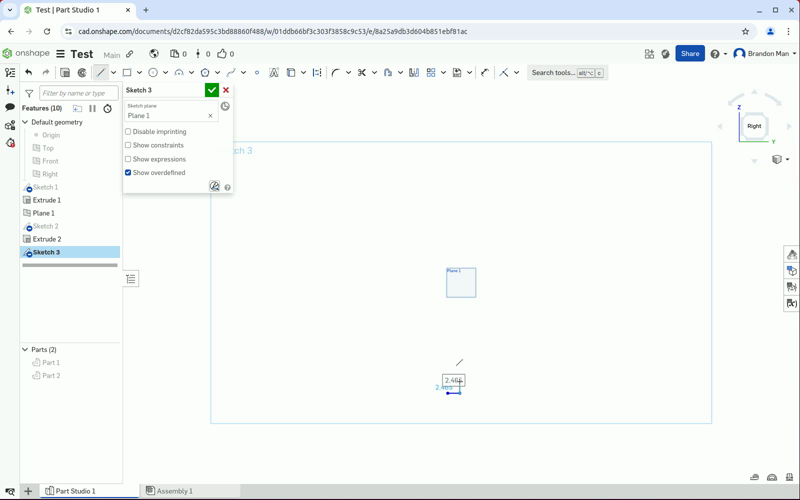
click(459, 381)
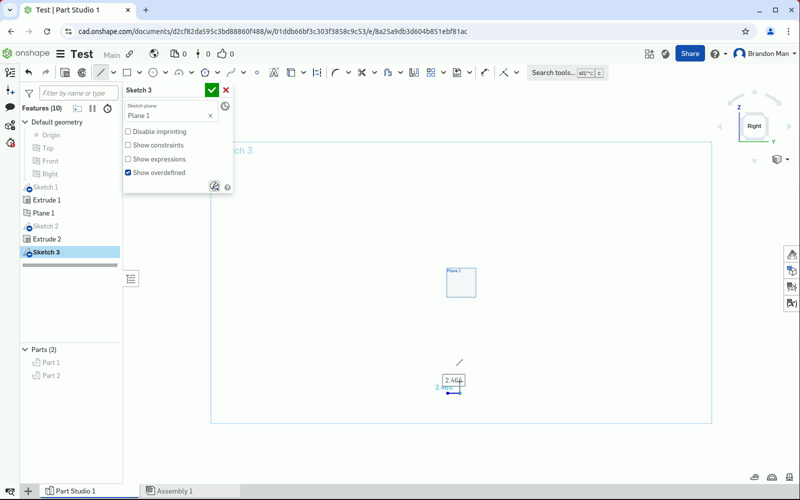
key_up(shift)
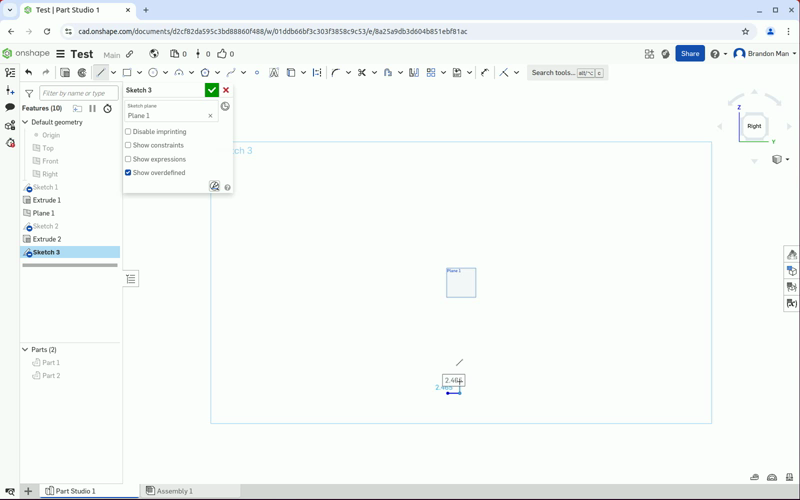
key_down(shift)
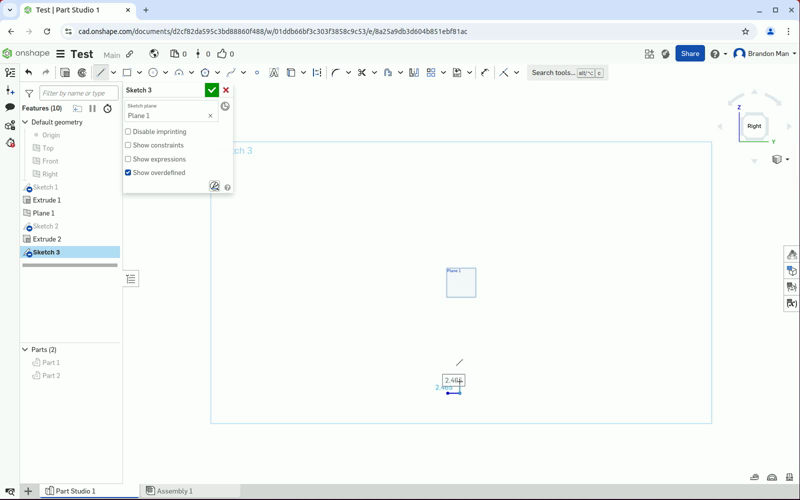
mouse_move(489, 381)
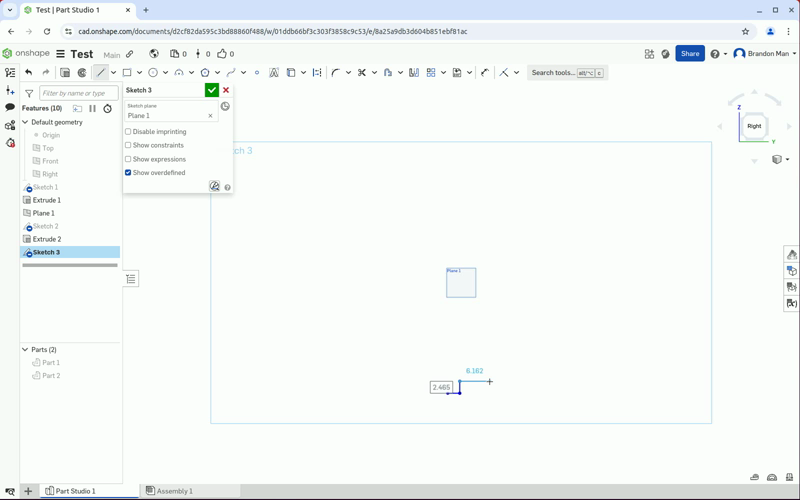
mouse_move(447, 381)
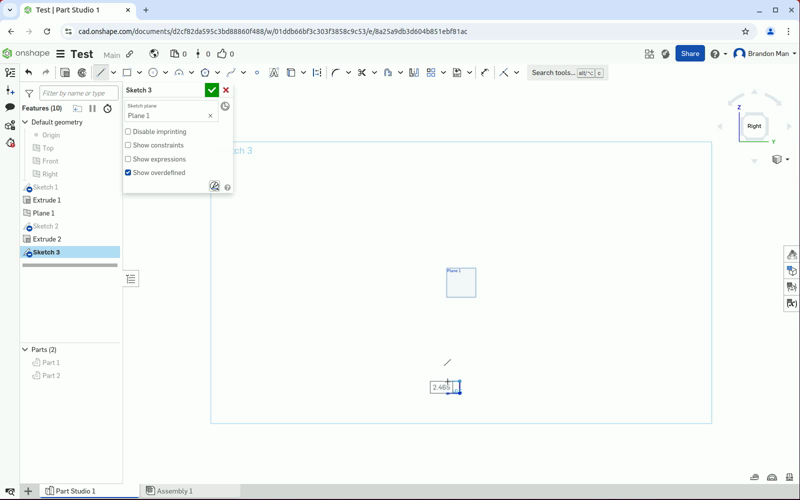
click(447, 381)
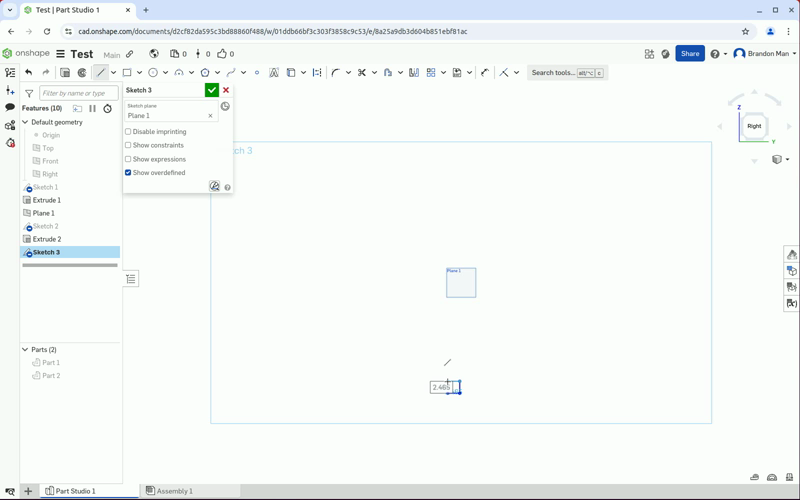
key_up(shift)
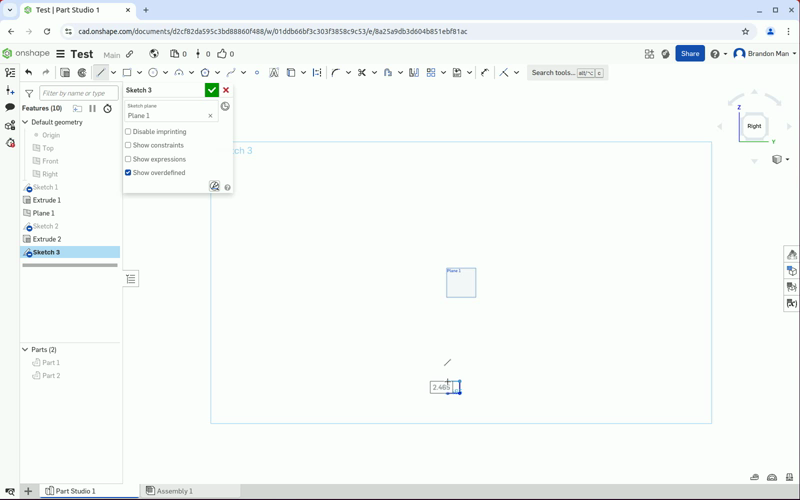
mouse_move(477, 381)
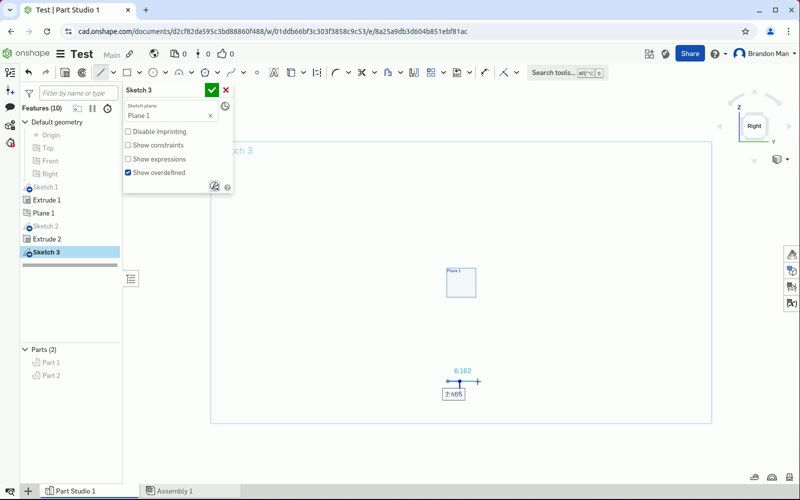
key_down(shift)
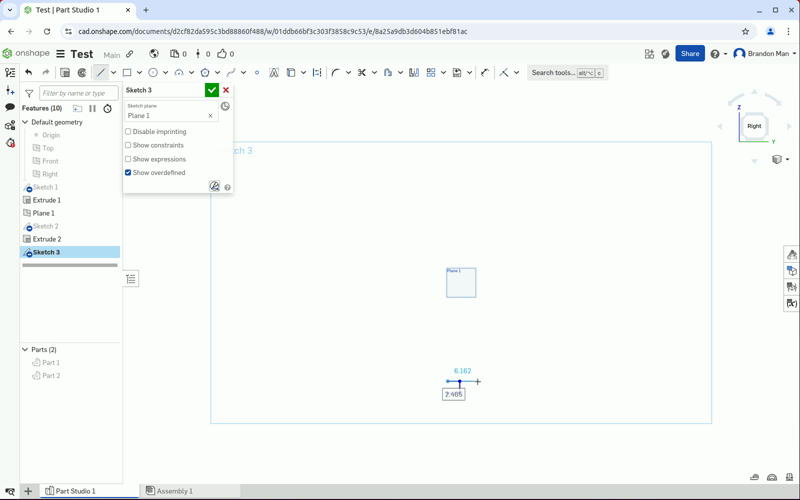
mouse_move(447, 393)
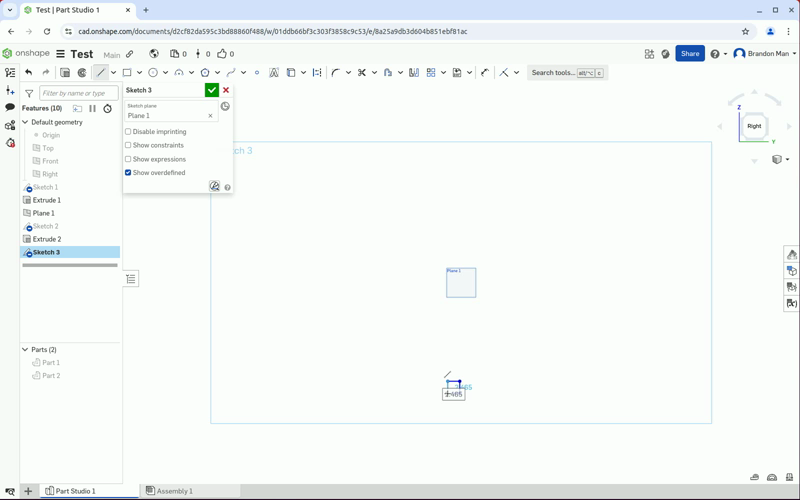
key_up(shift)
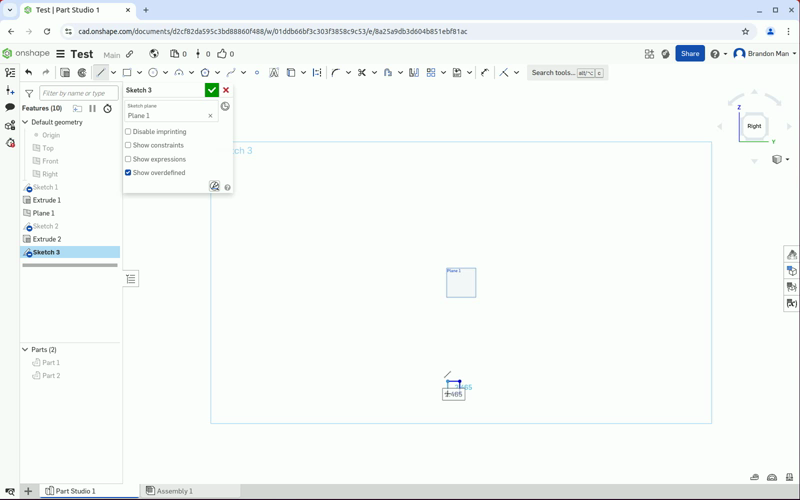
click(447, 393)
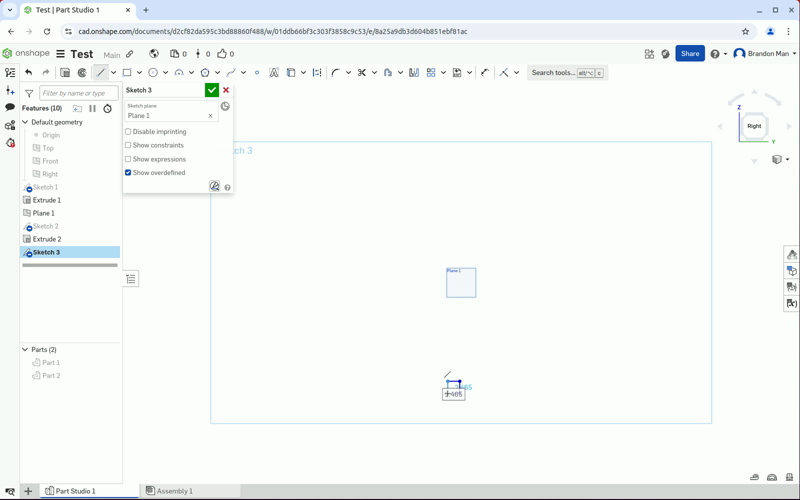
key(esc)
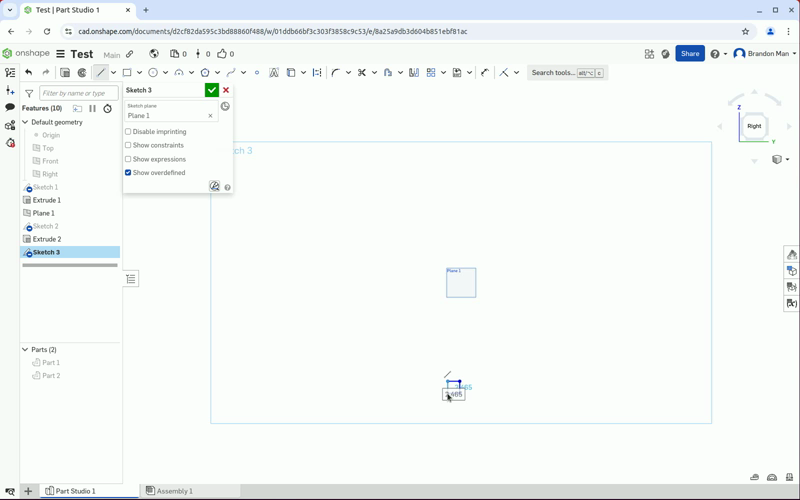
mouse_move(458, 384)
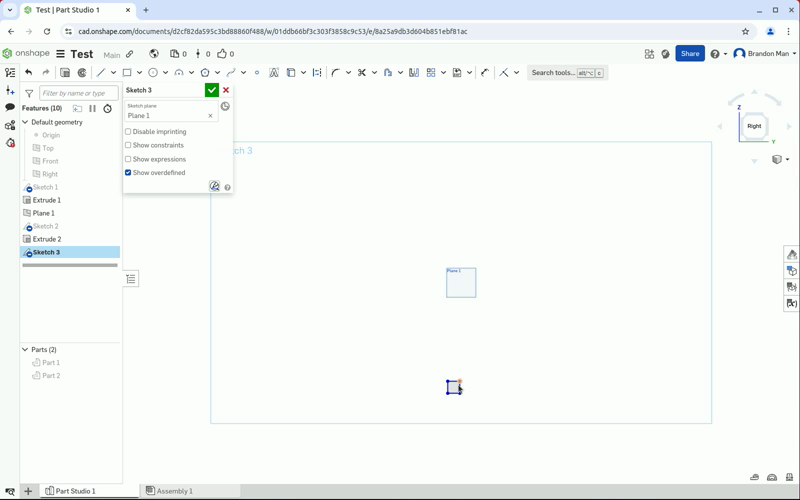
scroll(6)
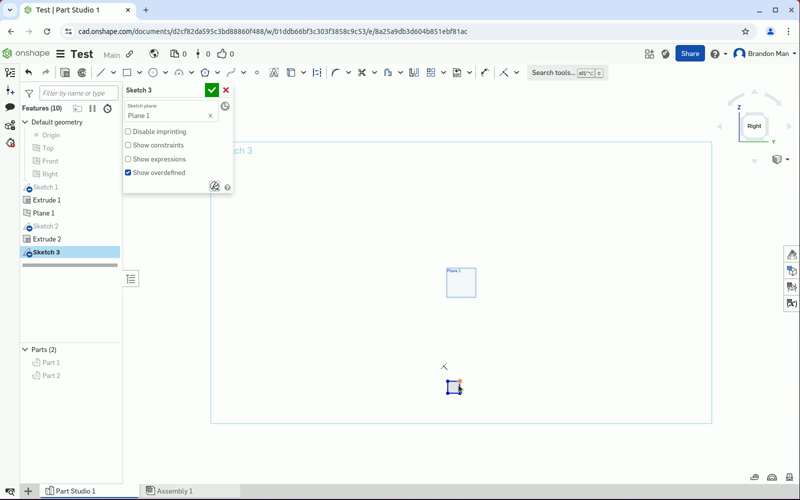
scroll(6)
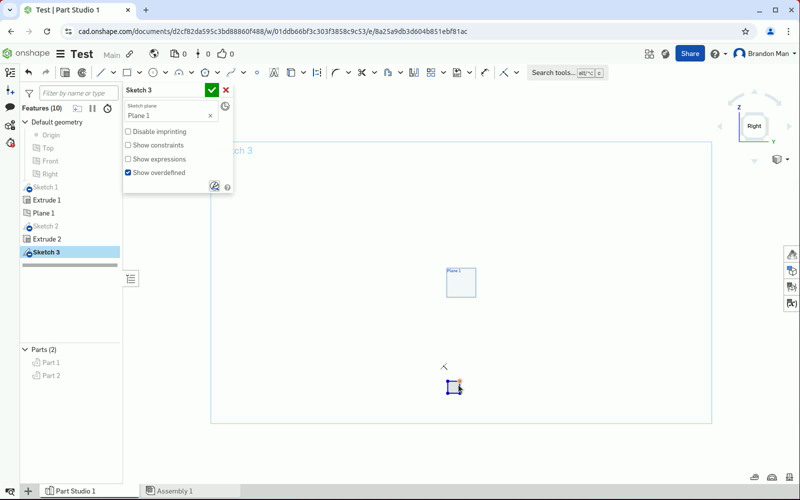
scroll(6)
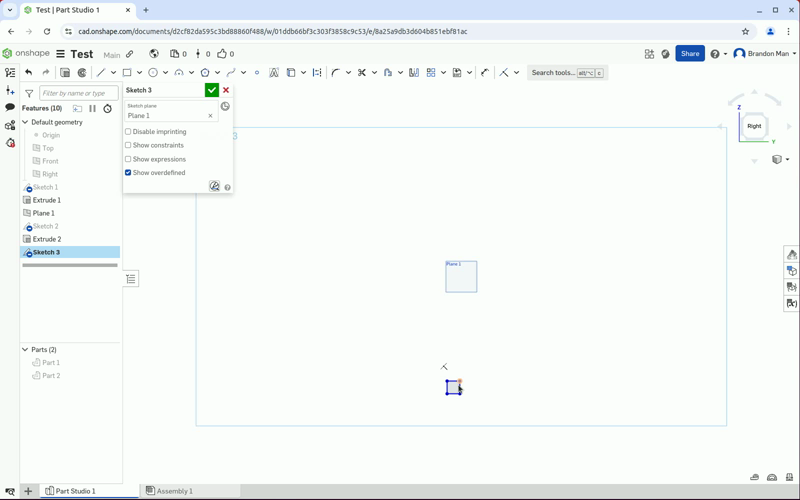
scroll(6)
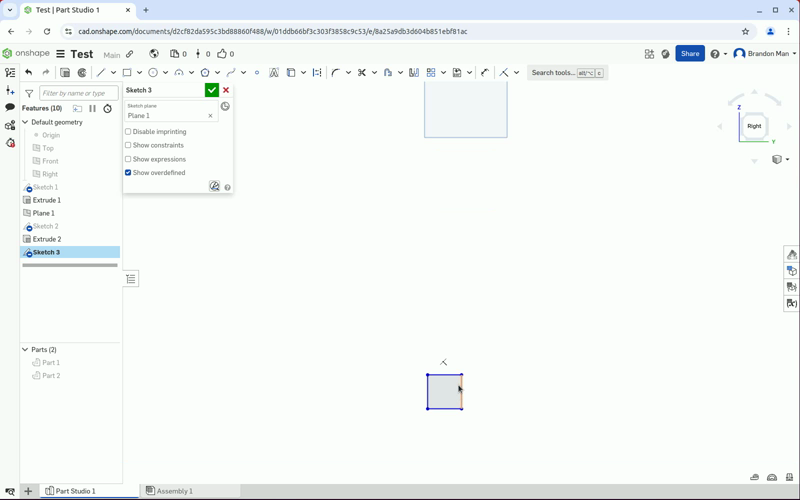
scroll(6)
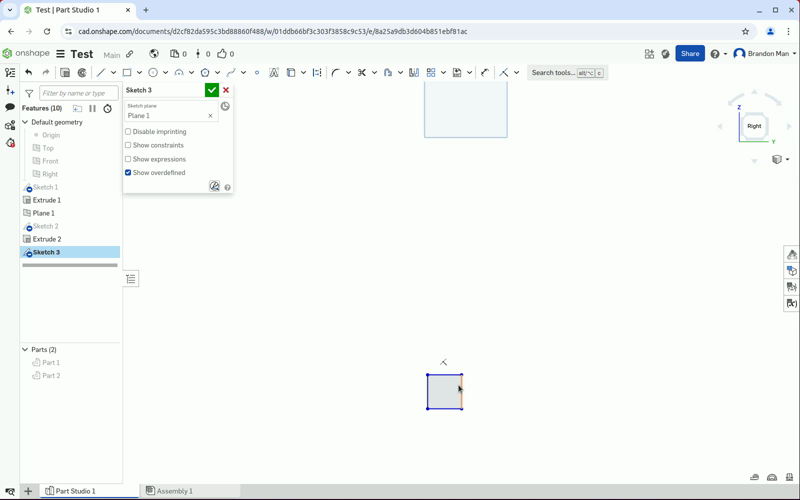
scroll(6)
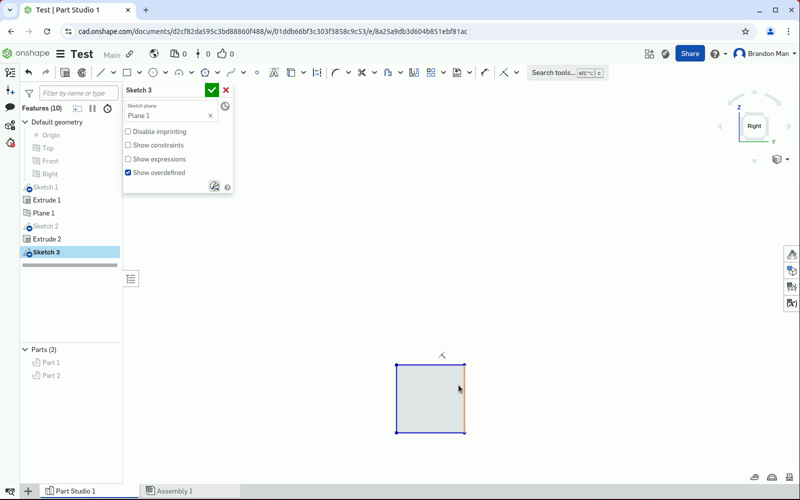
scroll(6)
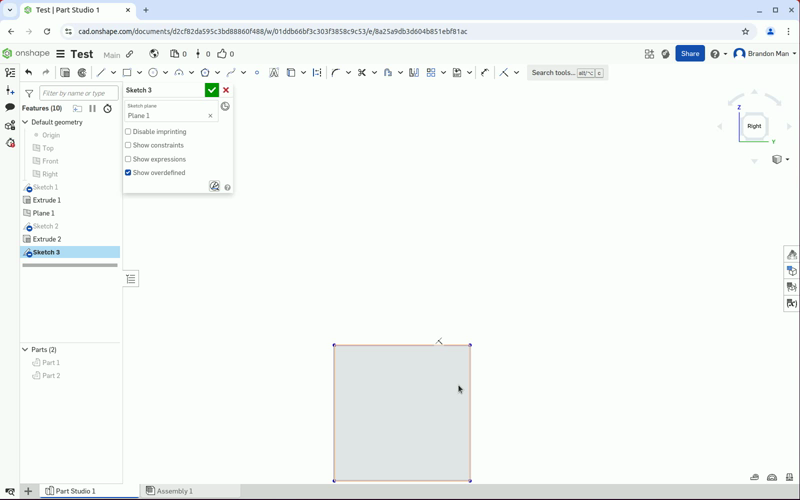
click(458, 384)
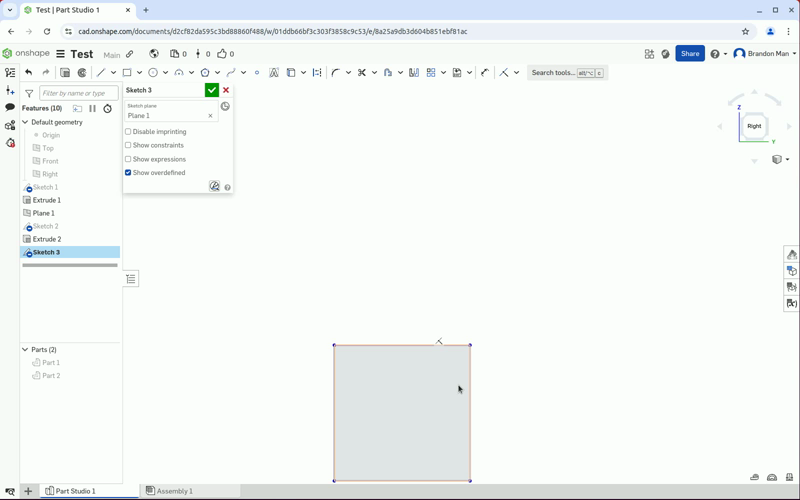
scroll(-6)
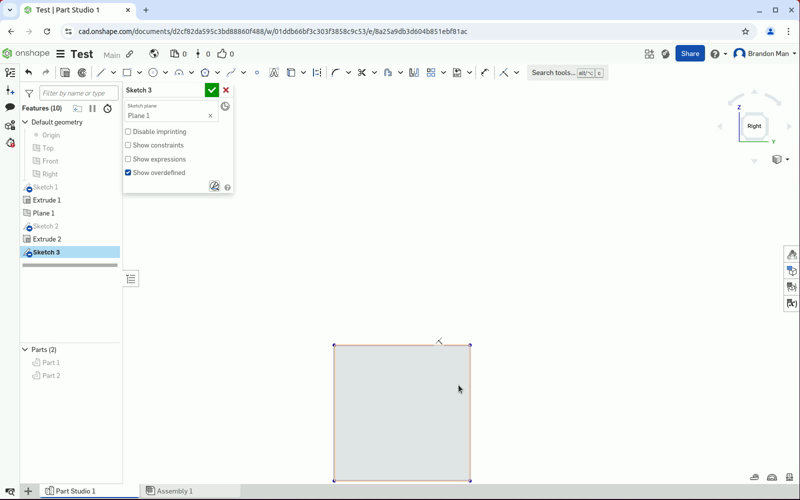
scroll(-6)
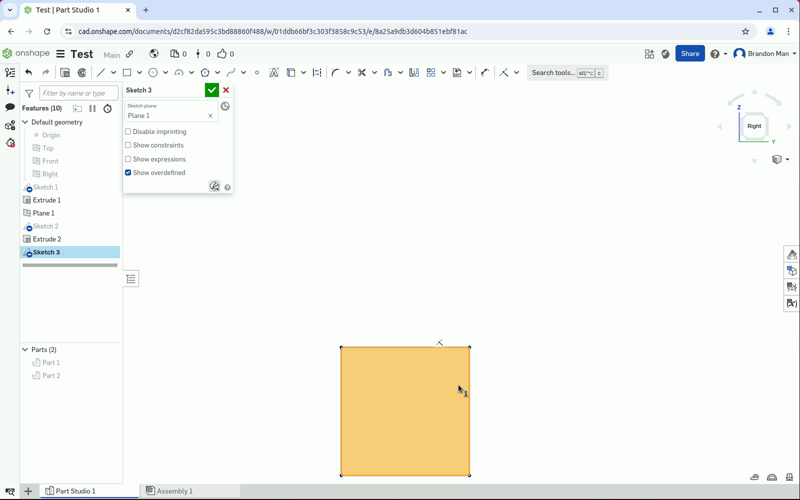
scroll(-6)
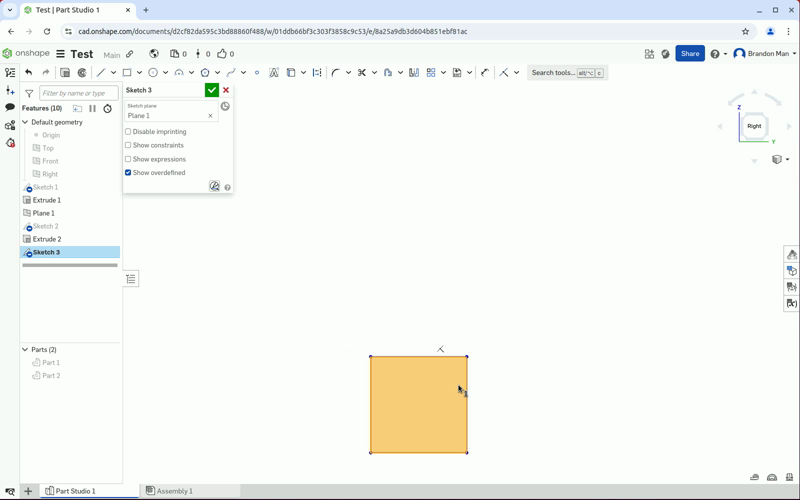
scroll(-6)
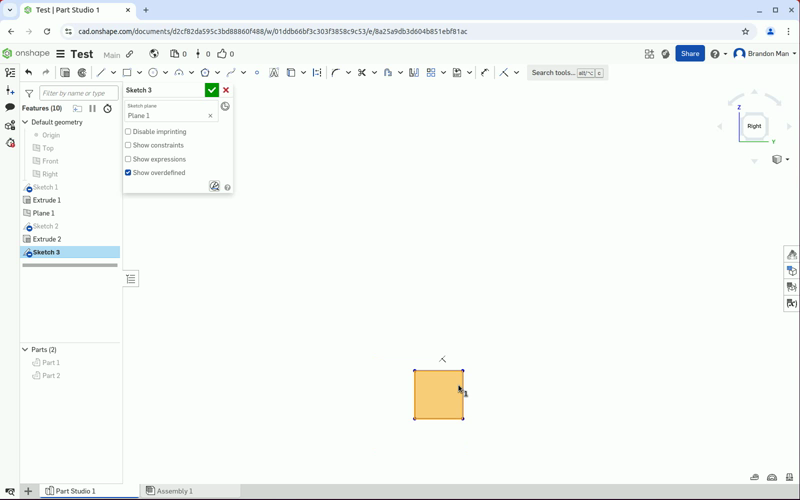
scroll(-6)
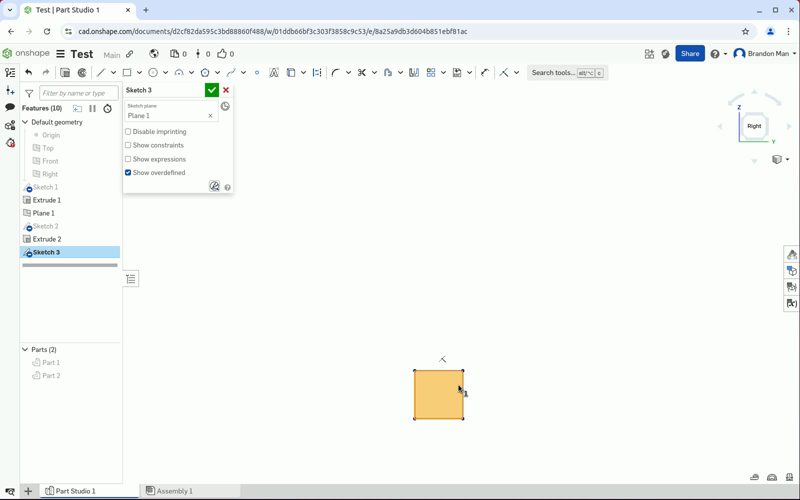
scroll(-6)
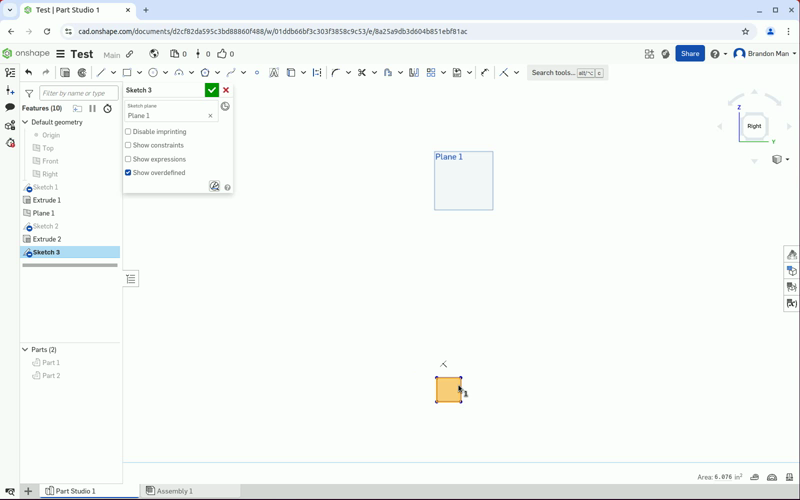
scroll(-6)
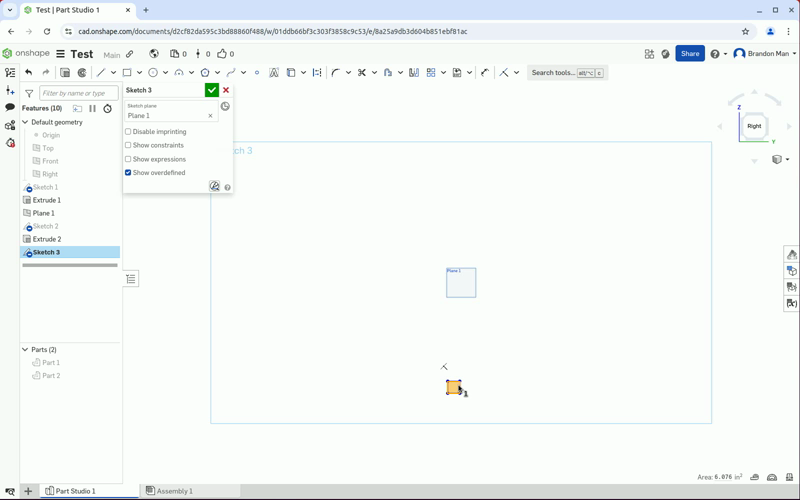
mouse_move(73, 352)
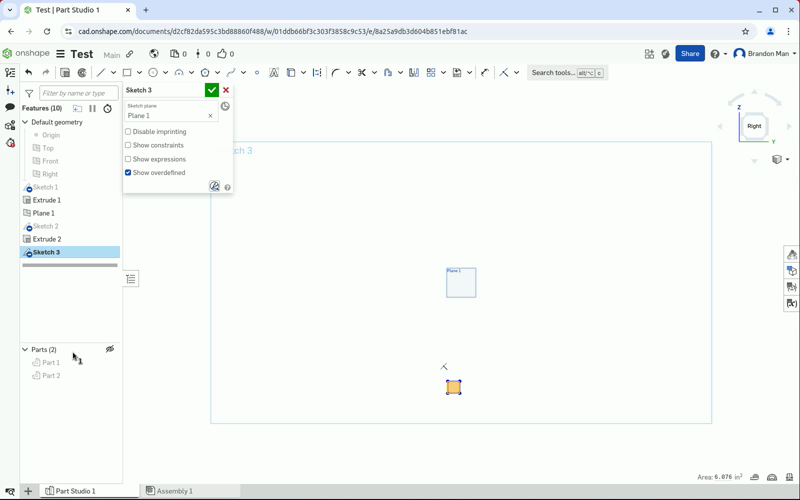
key(shift+y)
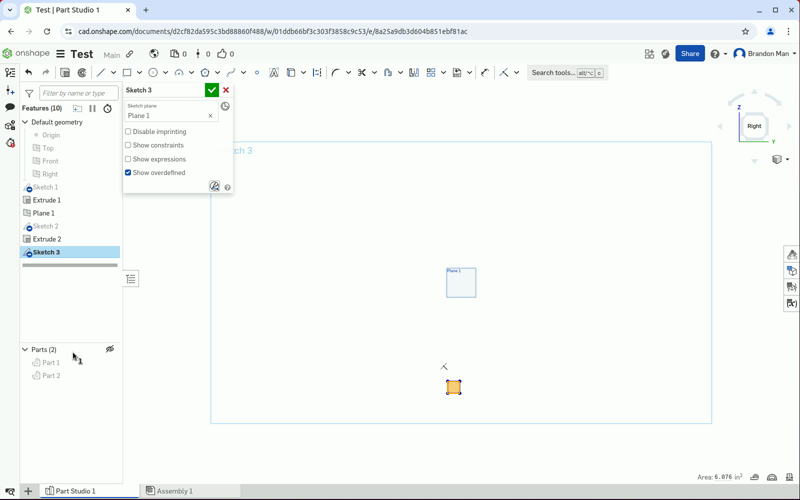
key(shift+e)
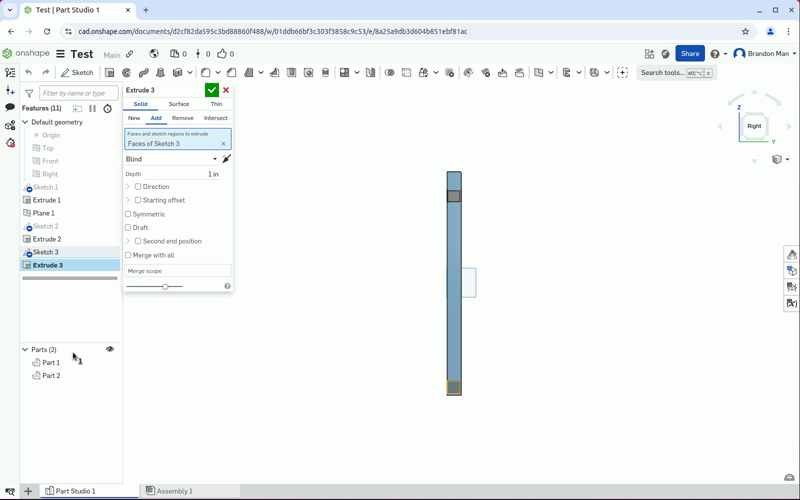
mouse_move(143, 106)
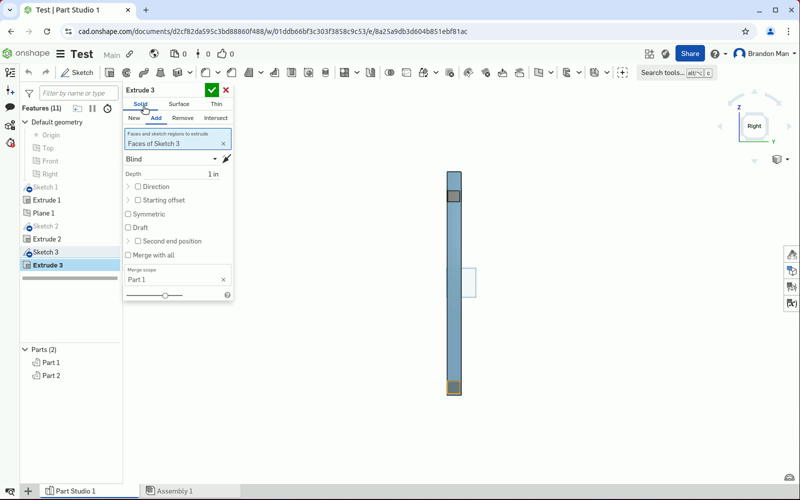
click(143, 106)
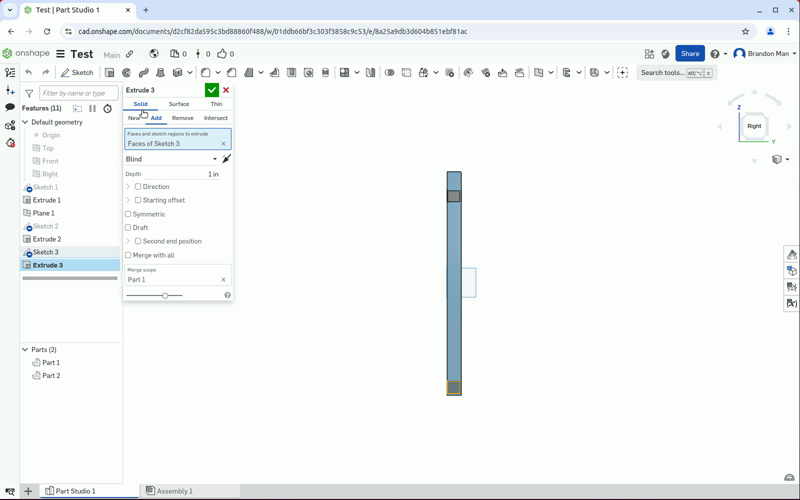
mouse_move(137, 120)
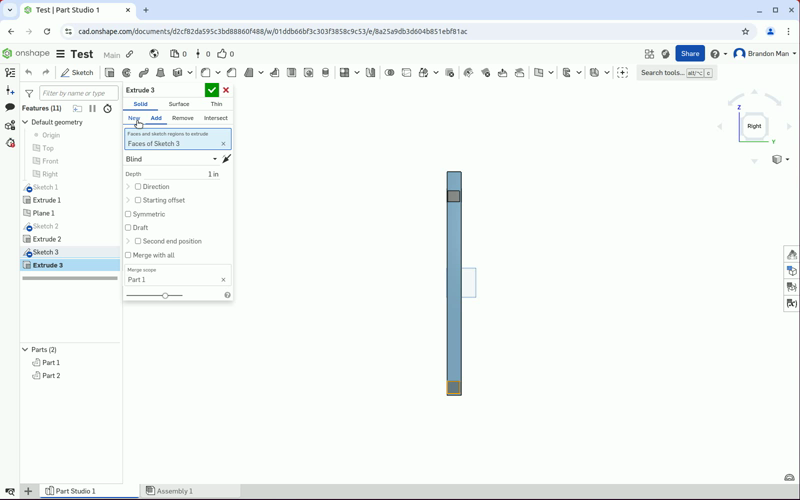
click(137, 120)
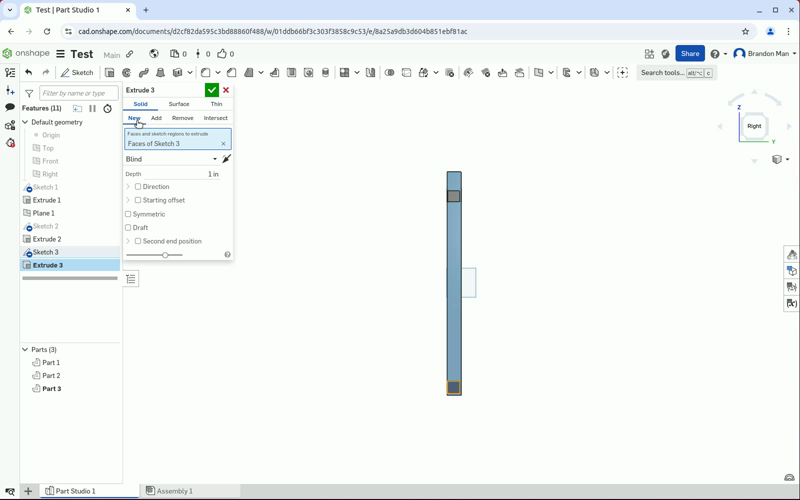
key(tab, 4)
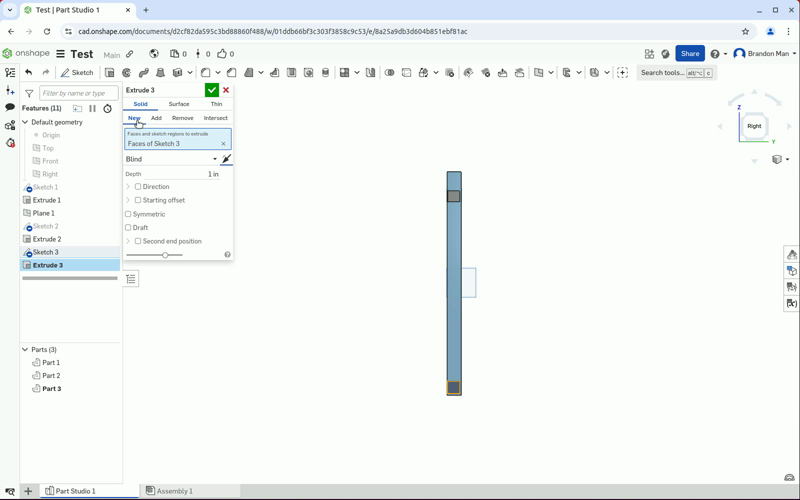
text(2.166)
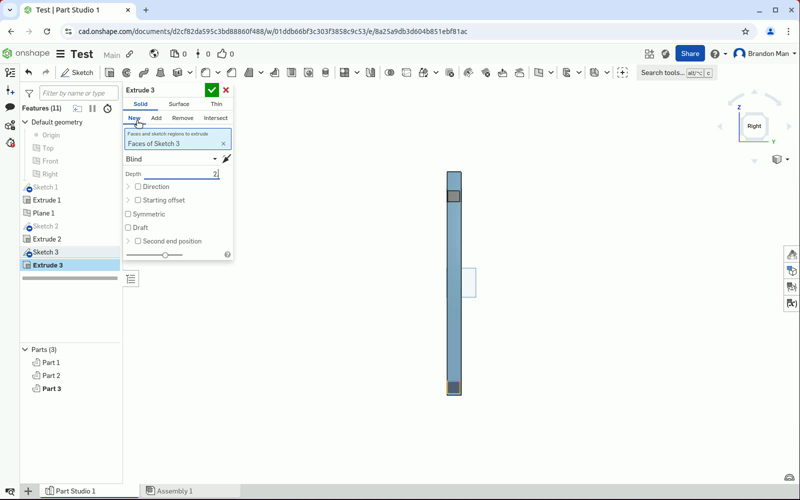
key(enter)
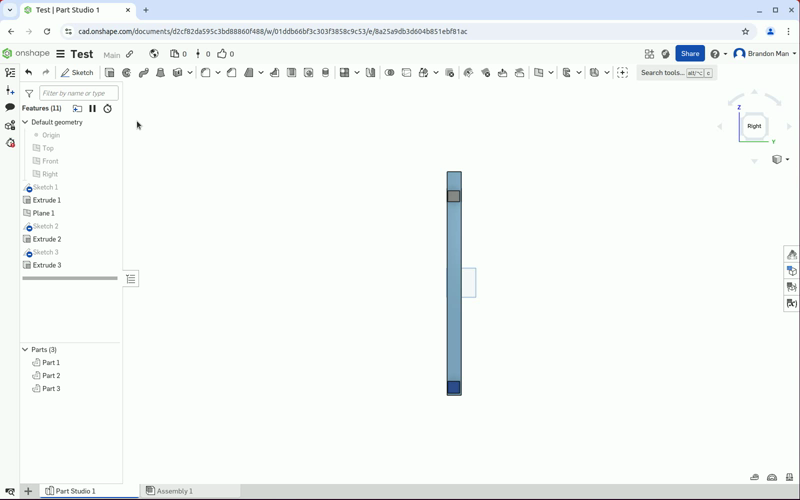
key(shift+h)
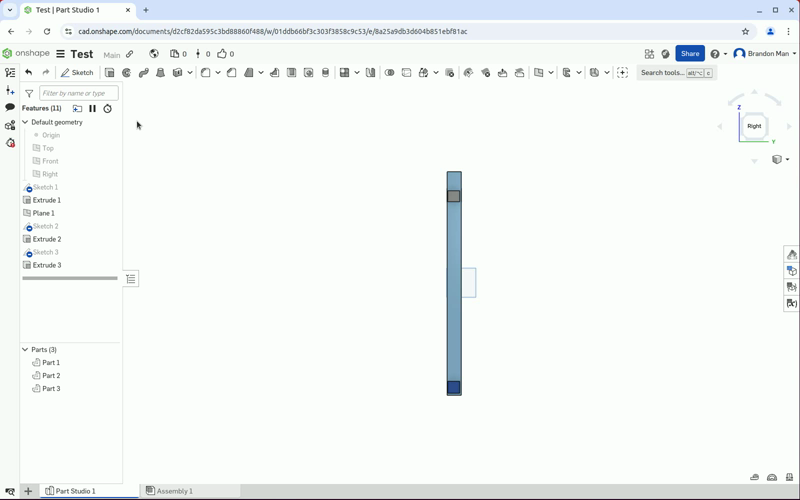
key(shift+h)
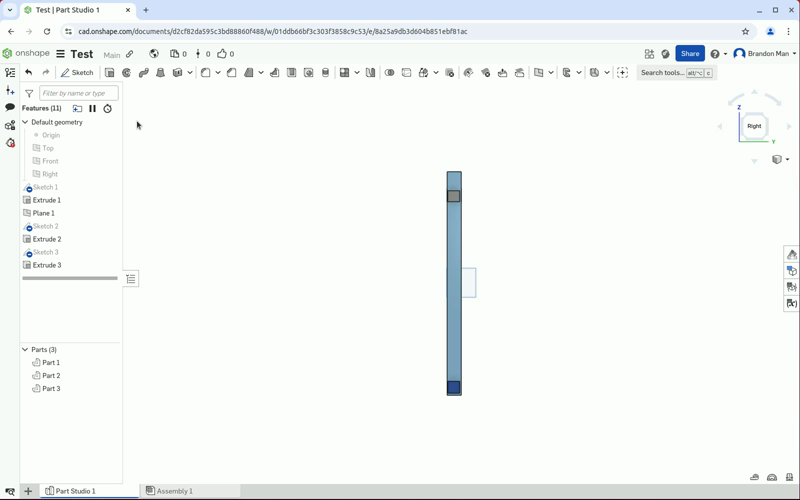
key(shift+7)
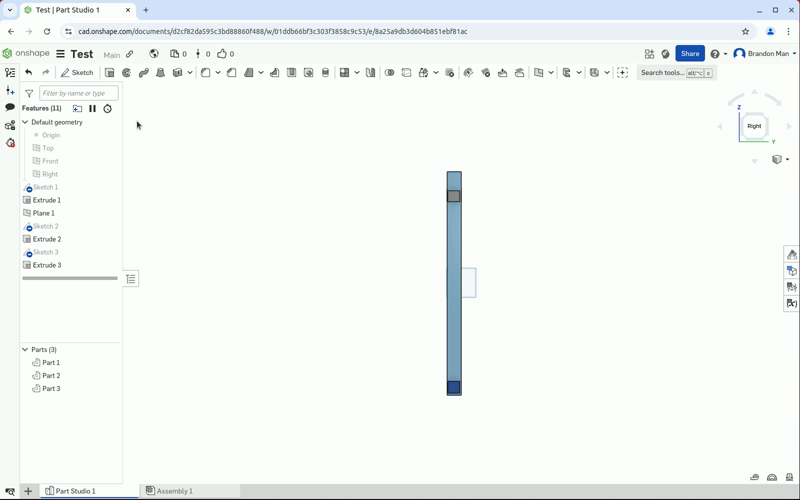
key(right, 2)
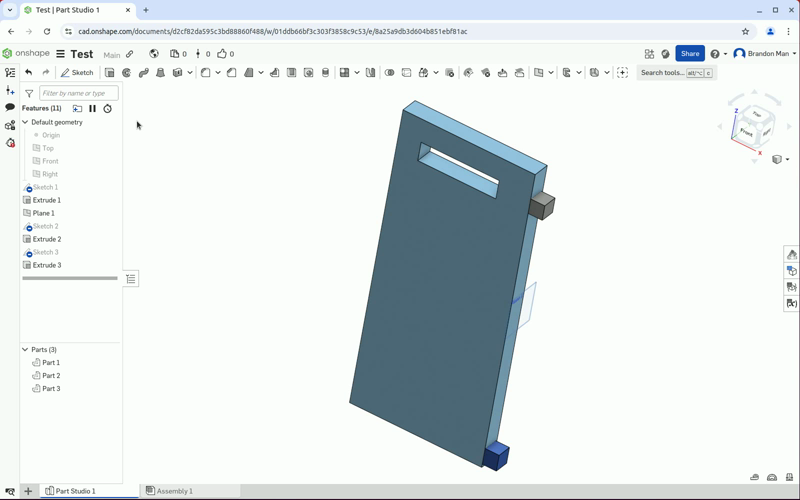
key(down, 2)
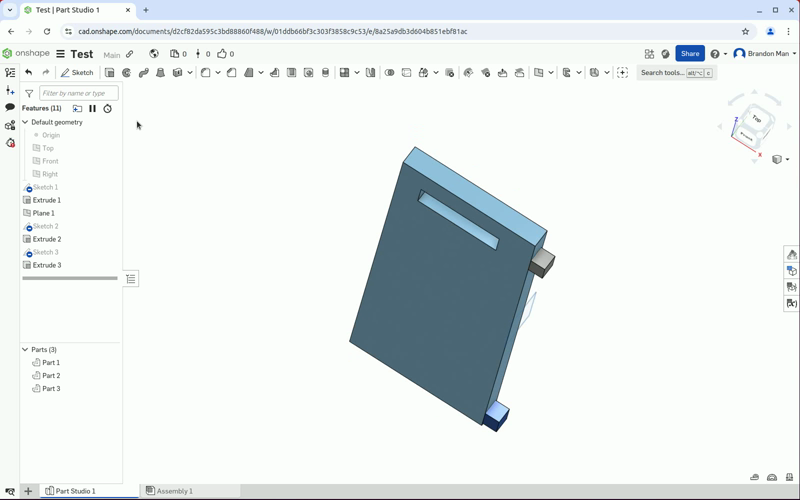
key(up, 2)
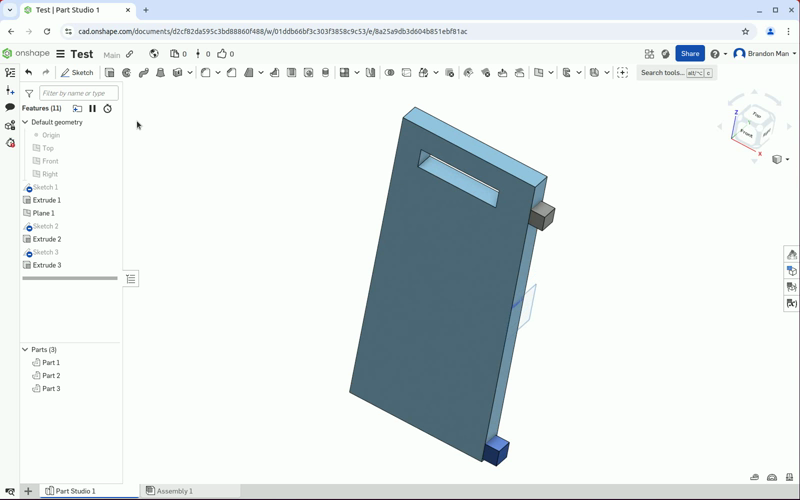
key(left, 2)
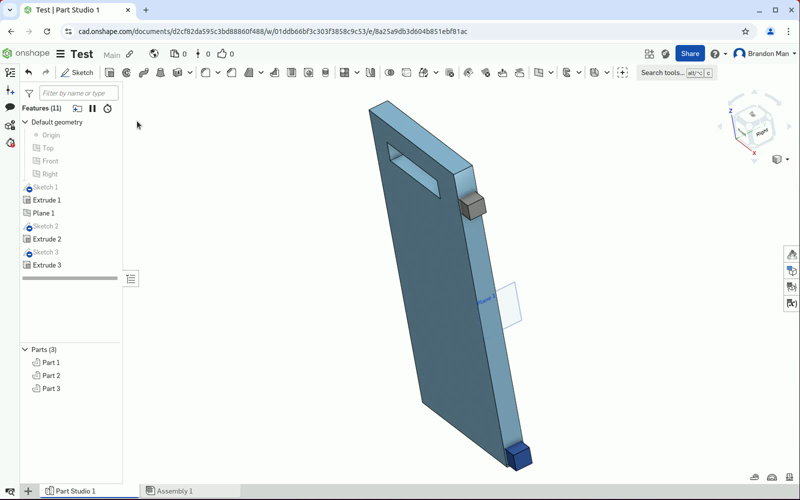
mouse_move(73, 189)
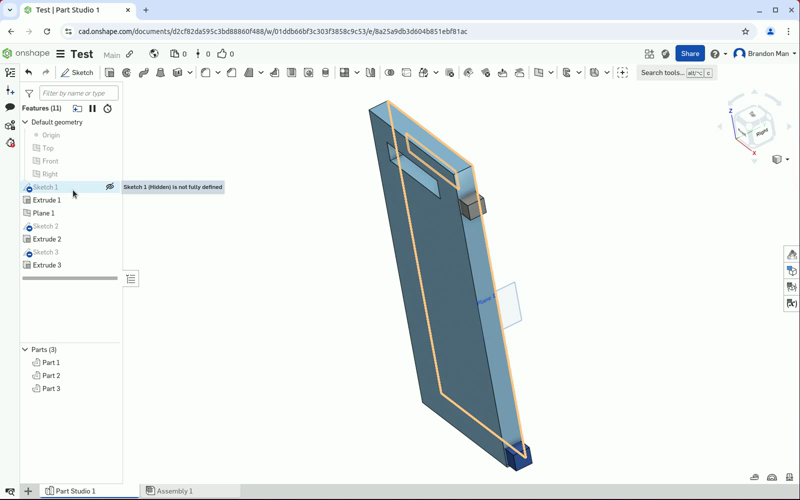
click(73, 189)